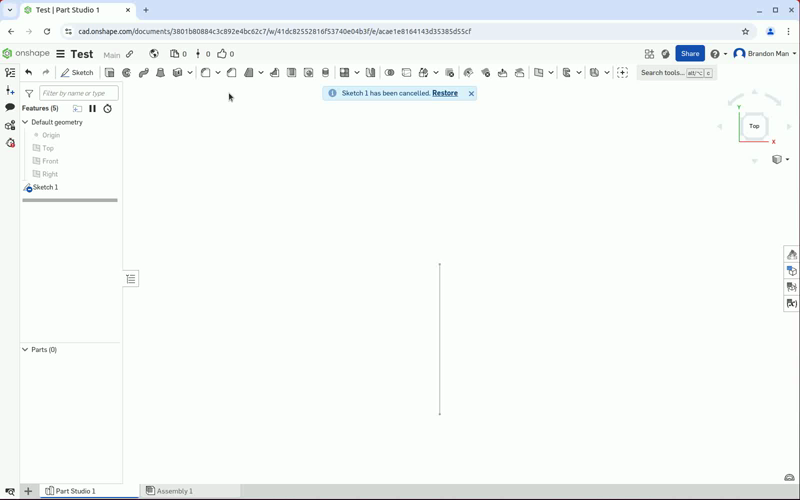
key(shift+h)
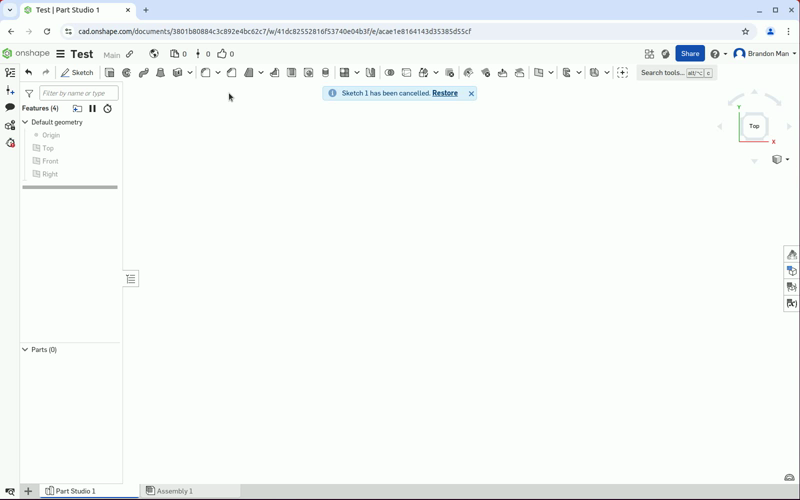
mouse_move(73, 352)
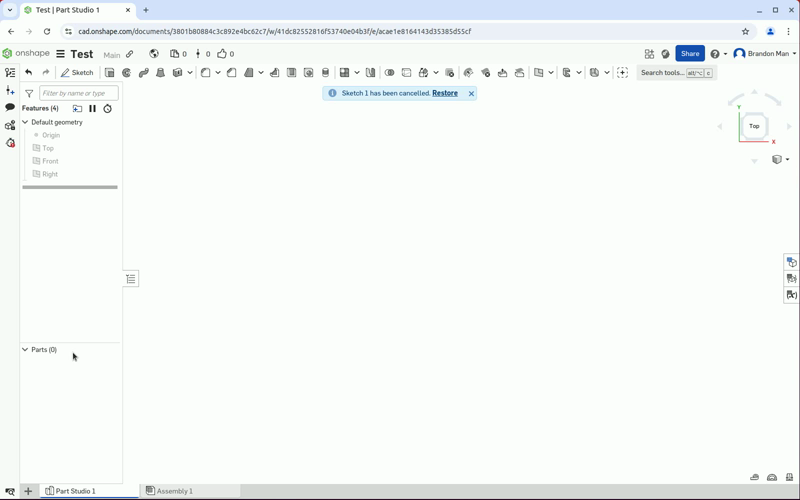
key(y)
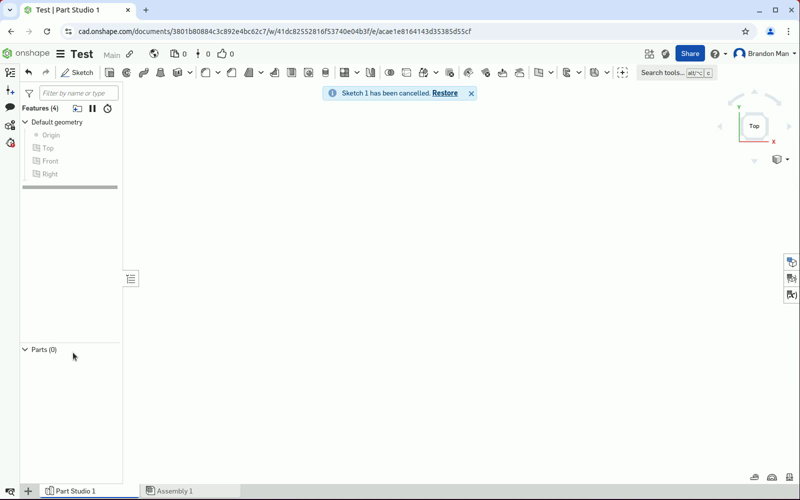
key(shift+p)
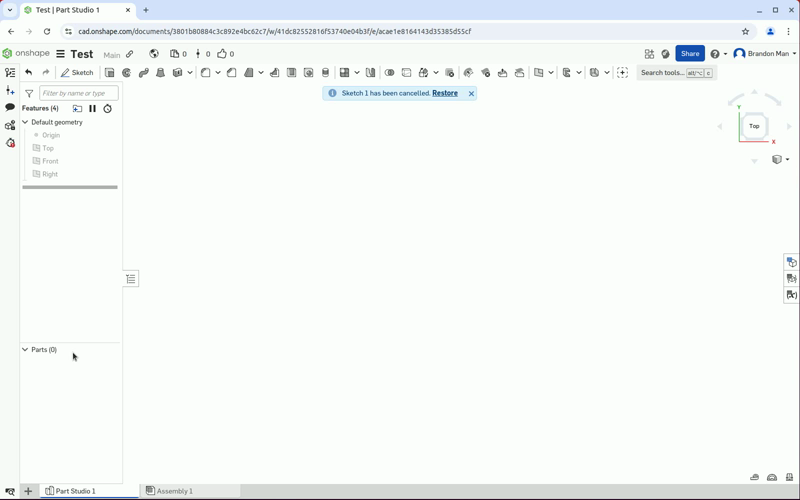
key(space)
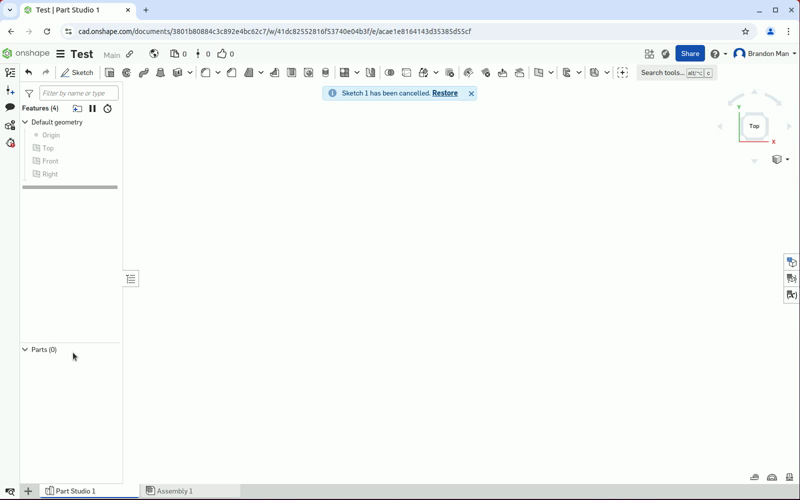
key_down(shift)
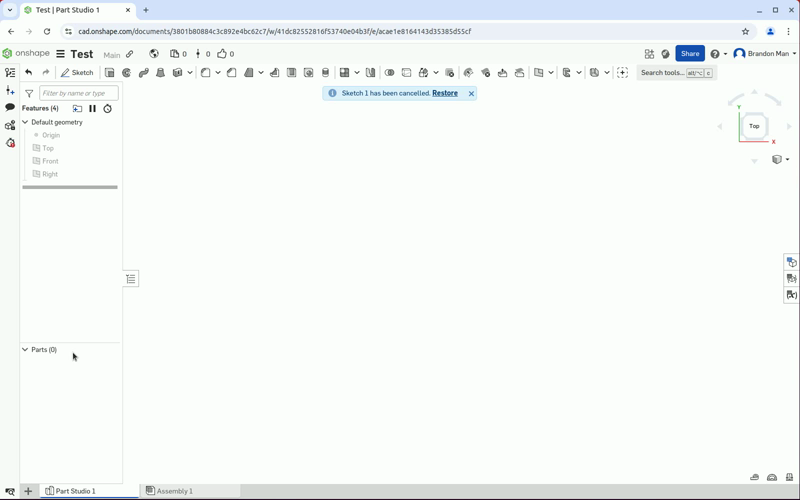
key(up)
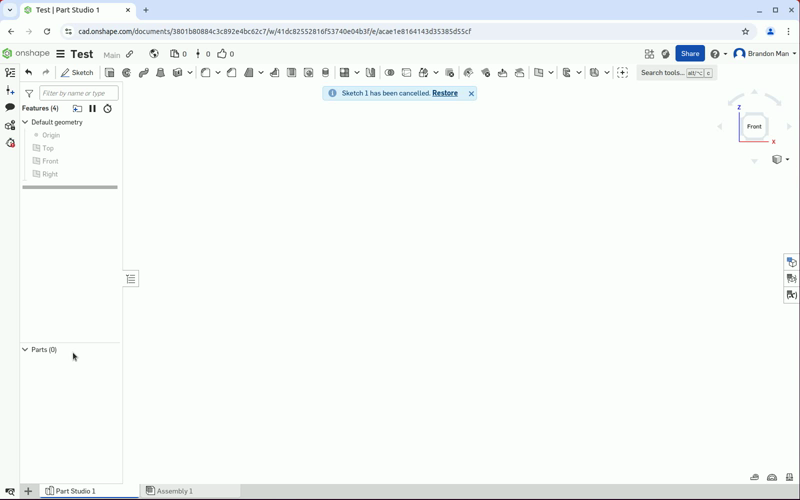
key_up(shift)
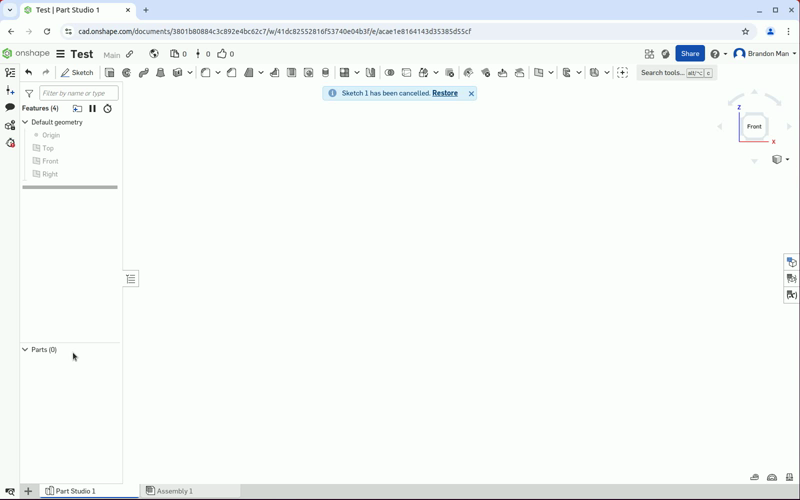
mouse_move(73, 352)
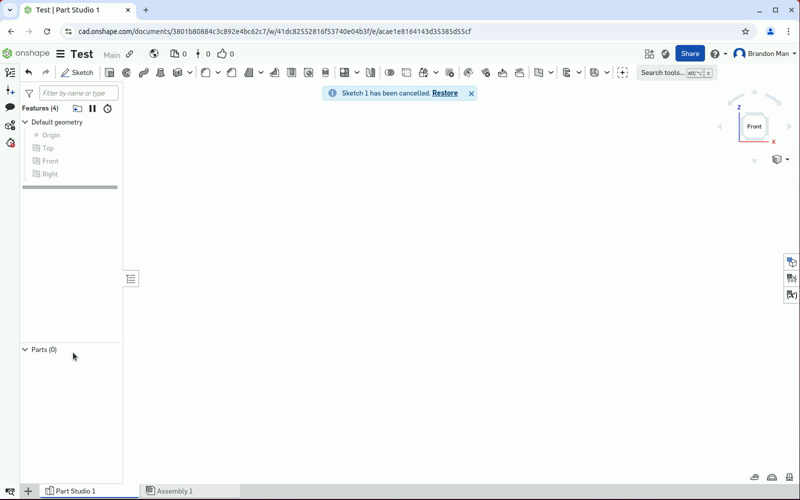
key(shift+y)
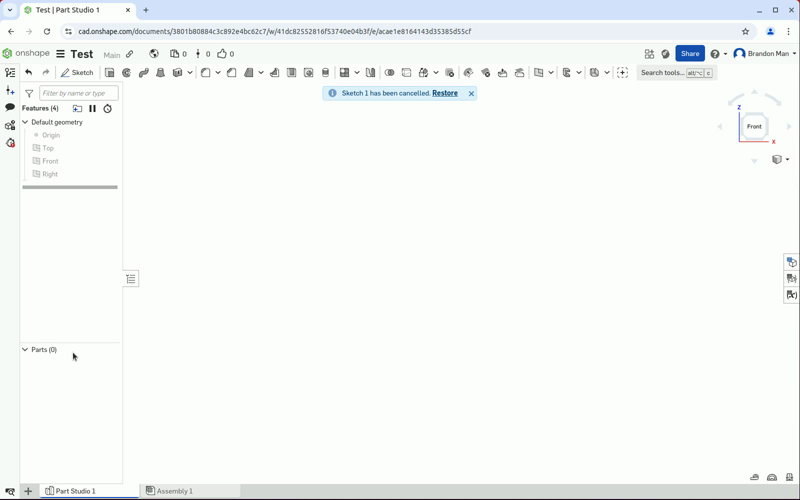
key(shift+s)
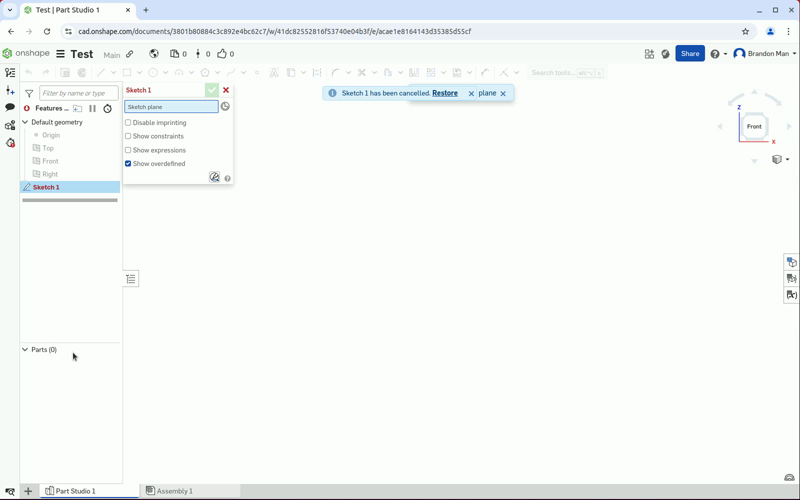
mouse_move(73, 163)
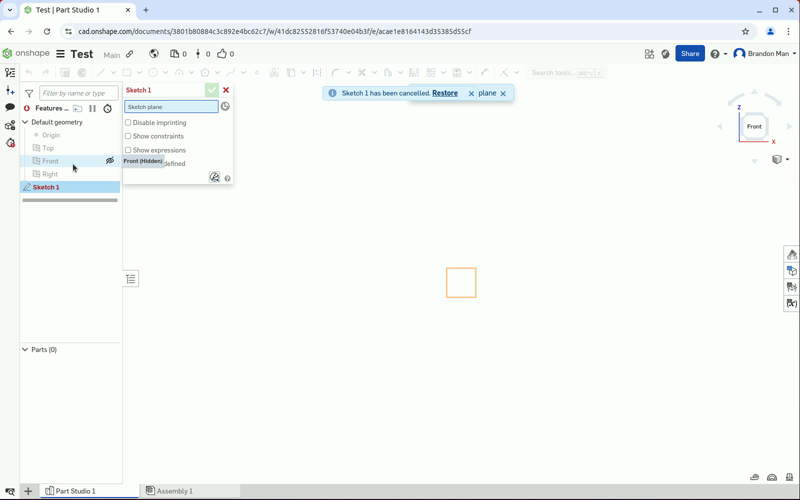
click(73, 163)
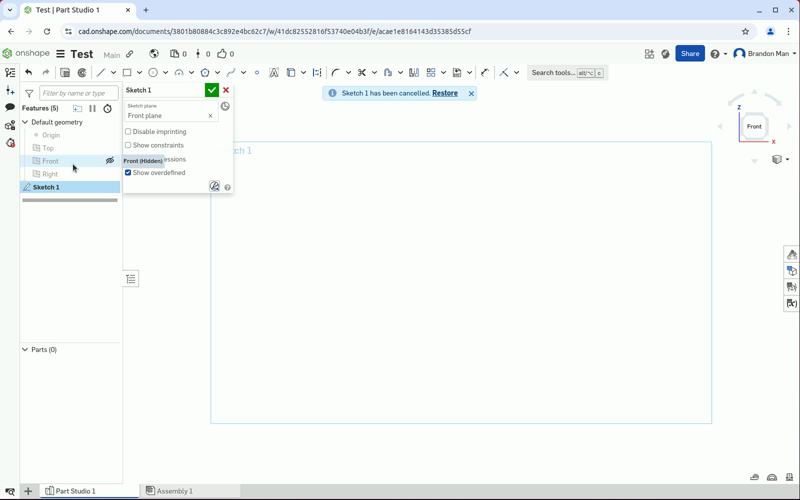
mouse_move(73, 352)
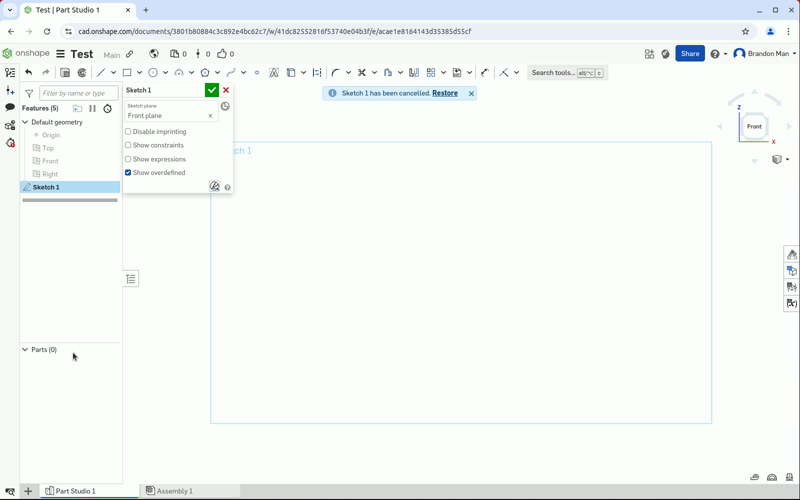
key(y)
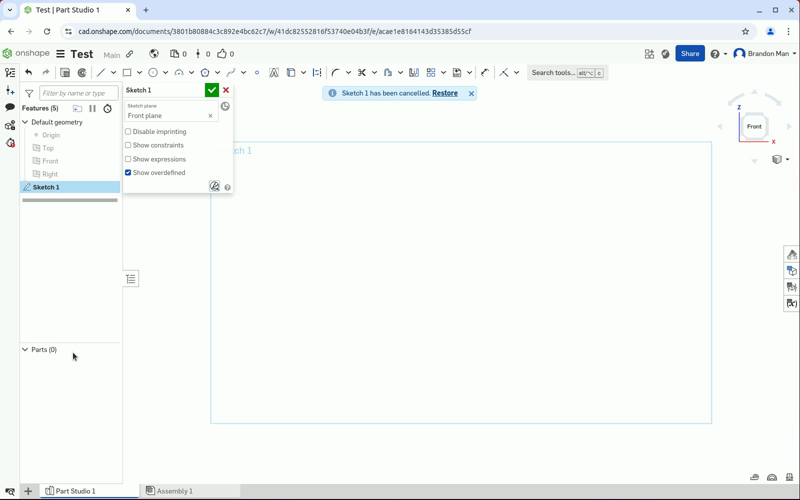
key(l)
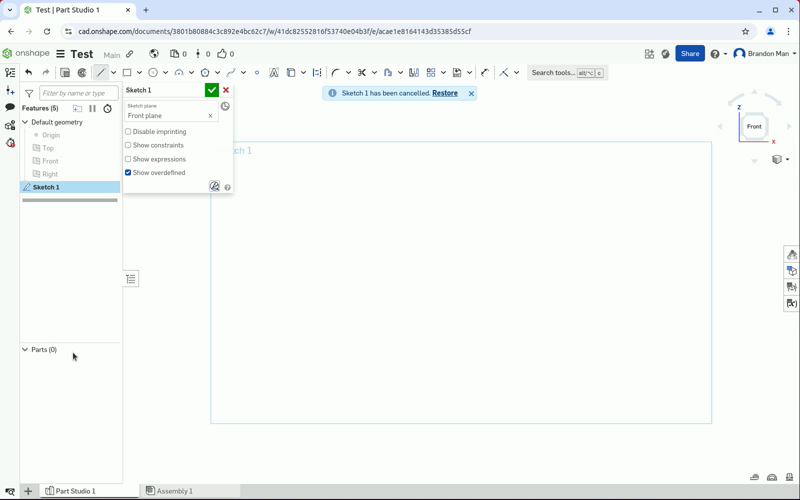
key_down(shift)
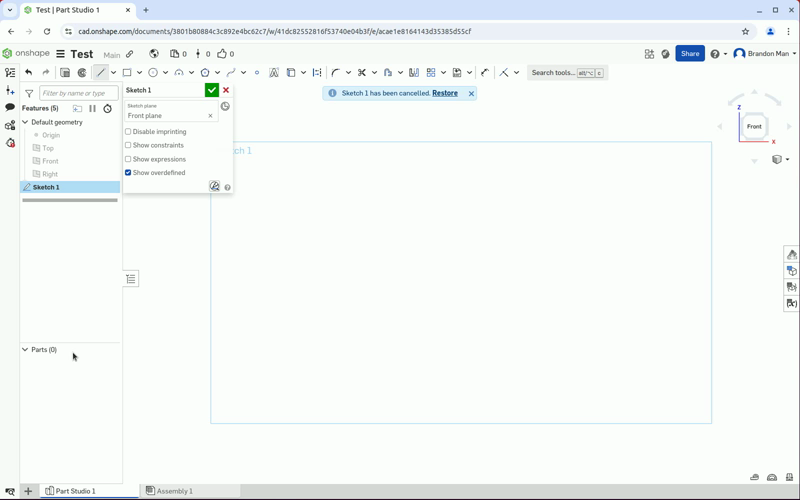
mouse_move(348, 278)
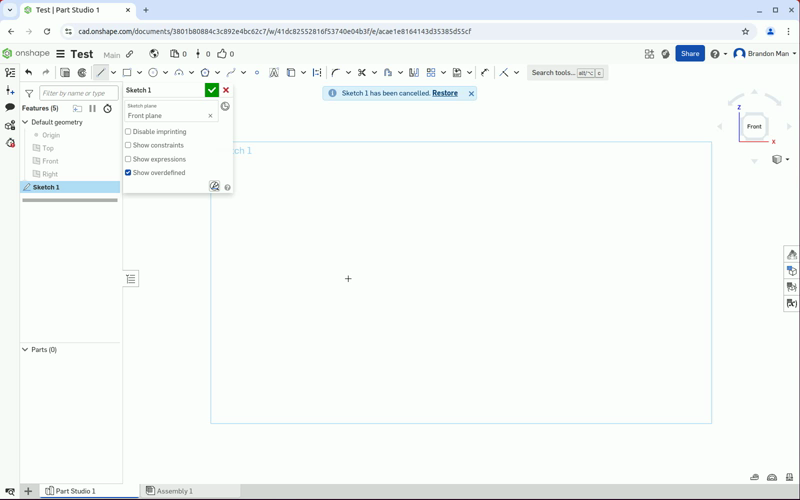
click(348, 278)
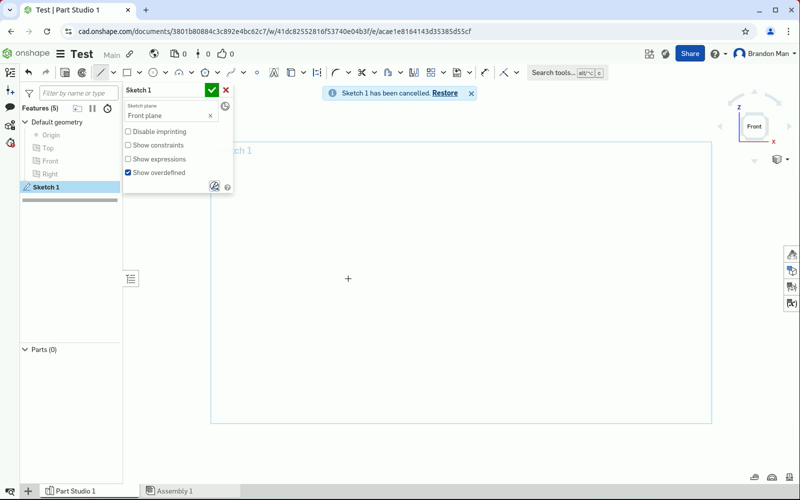
key_up(shift)
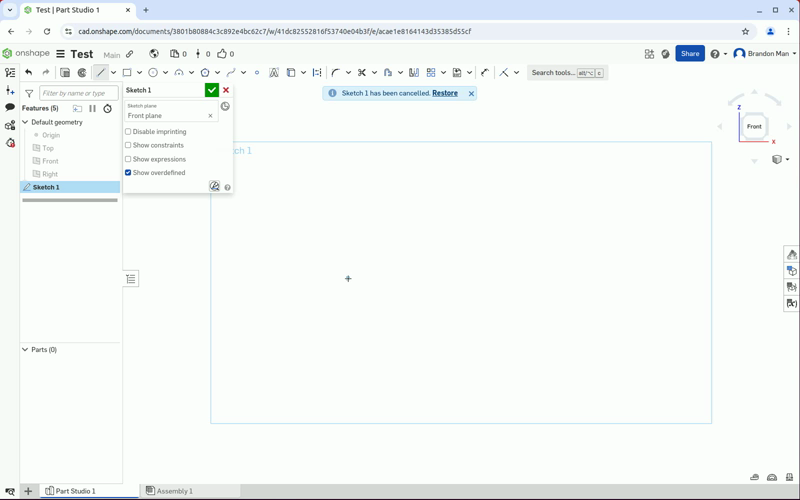
key_down(shift)
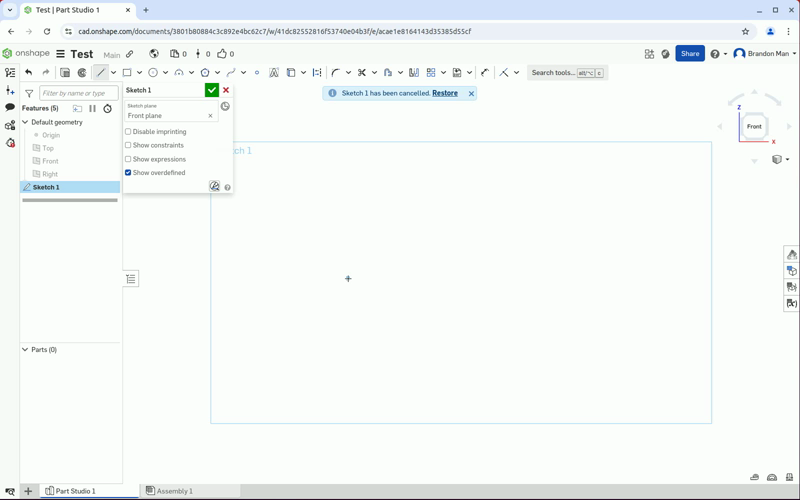
mouse_move(427, 278)
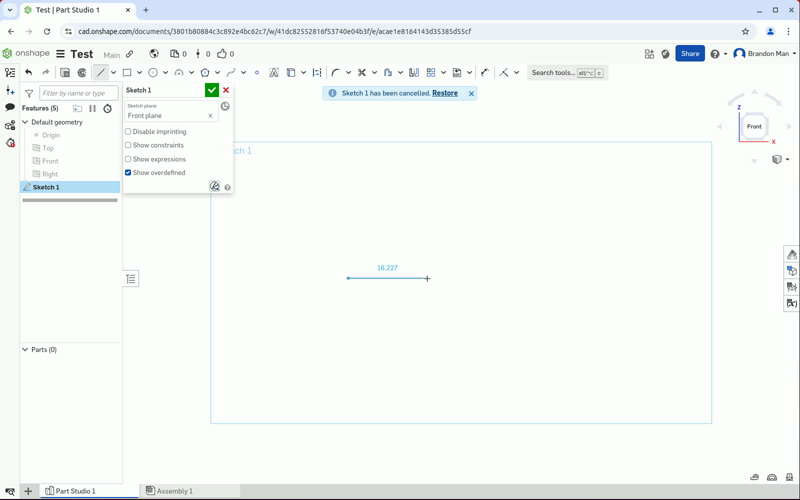
click(427, 278)
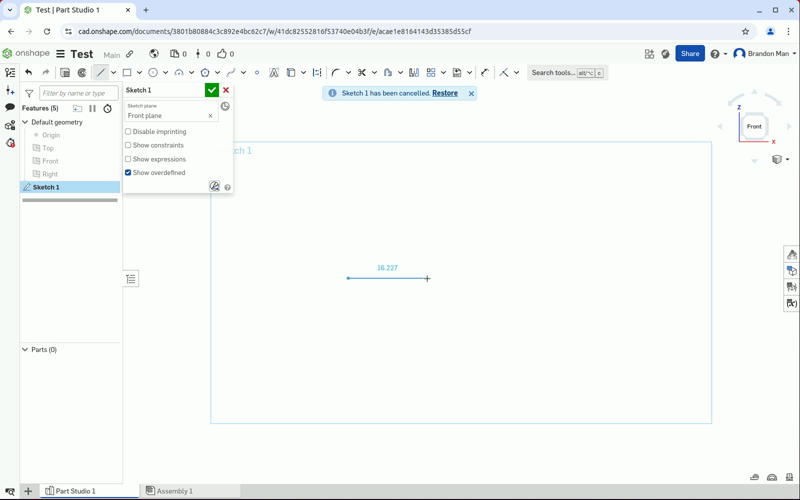
key_up(shift)
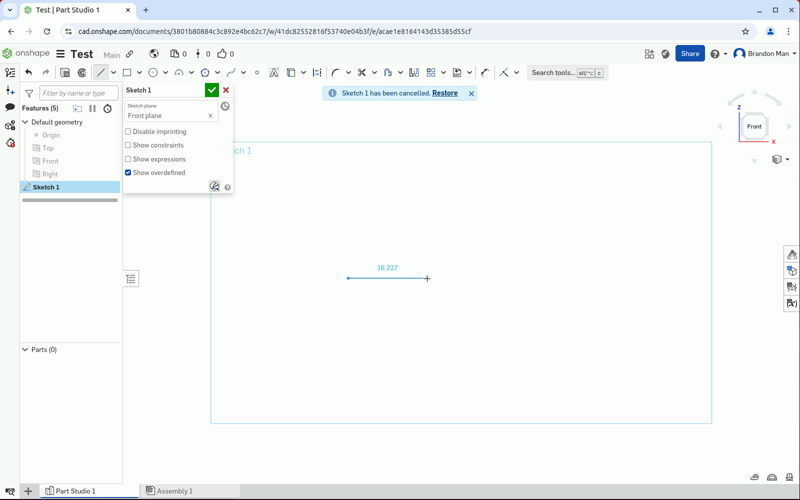
key_down(shift)
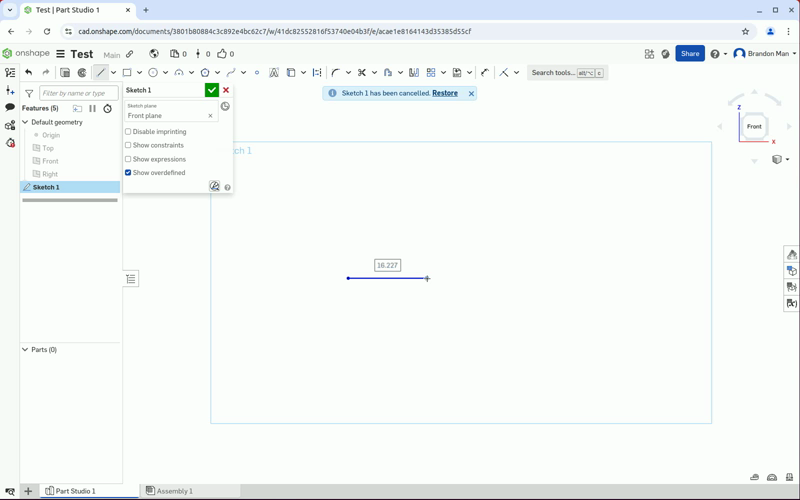
mouse_move(457, 278)
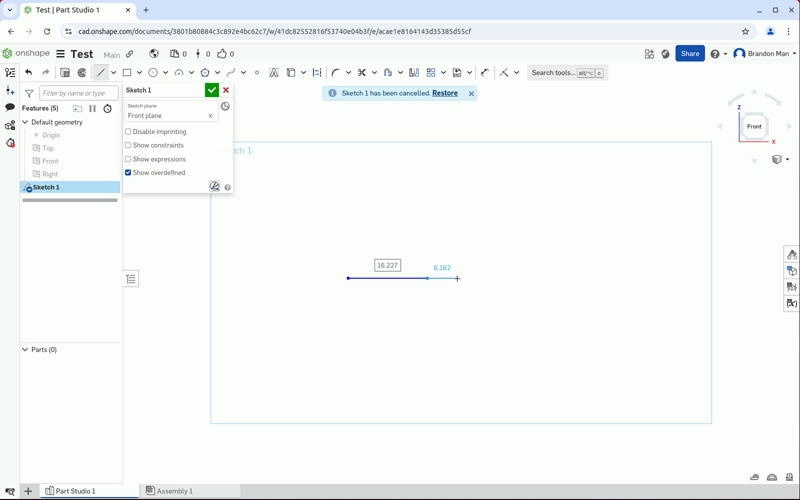
mouse_move(427, 276)
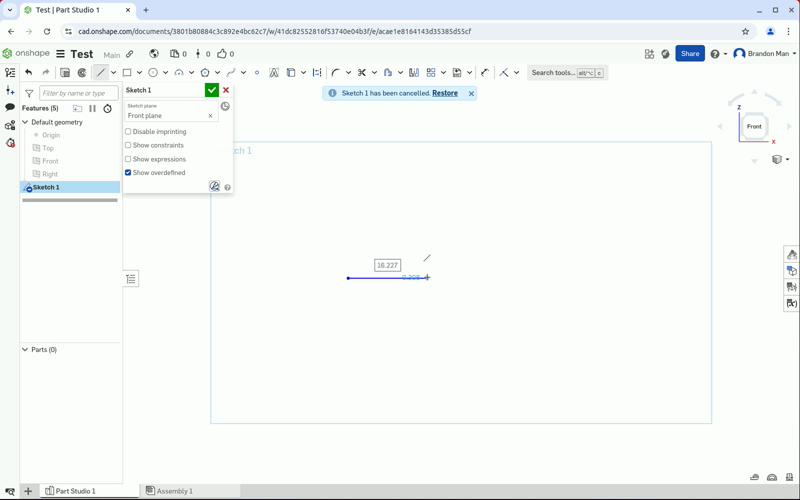
scroll(6)
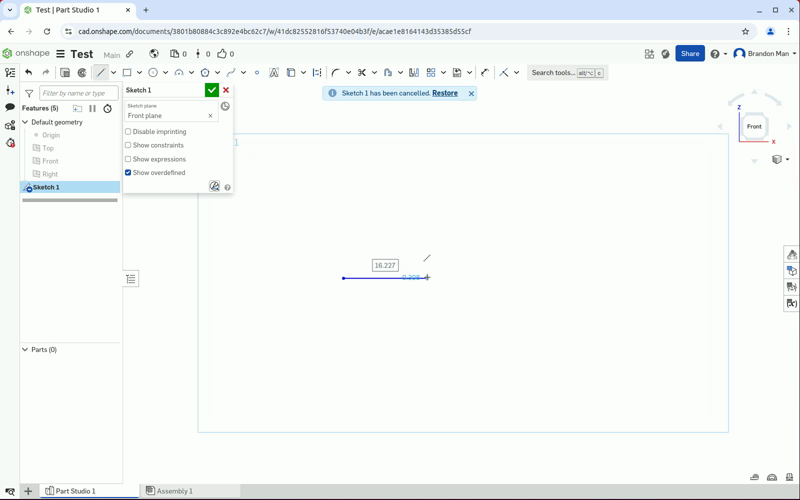
scroll(6)
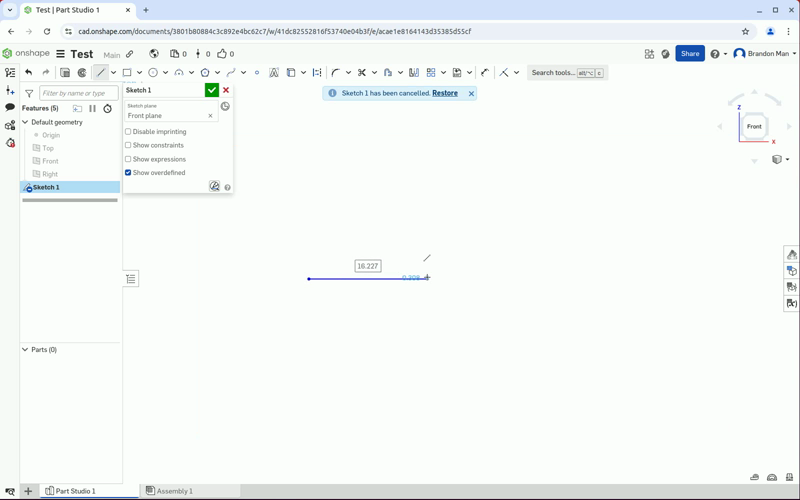
scroll(6)
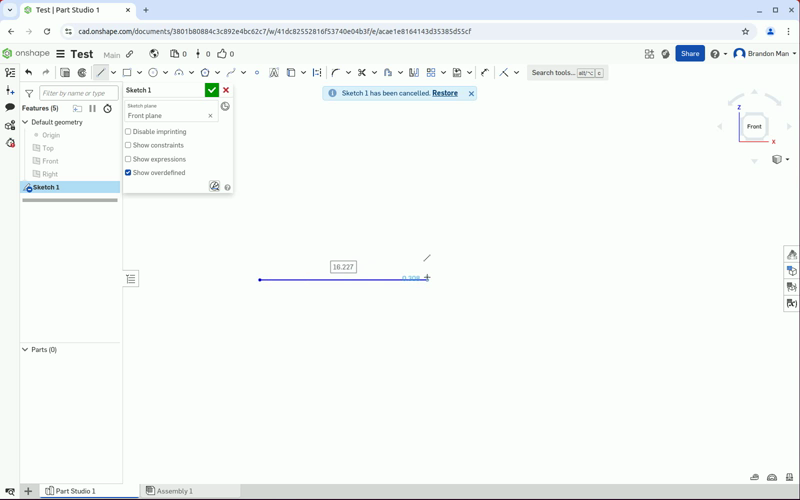
scroll(6)
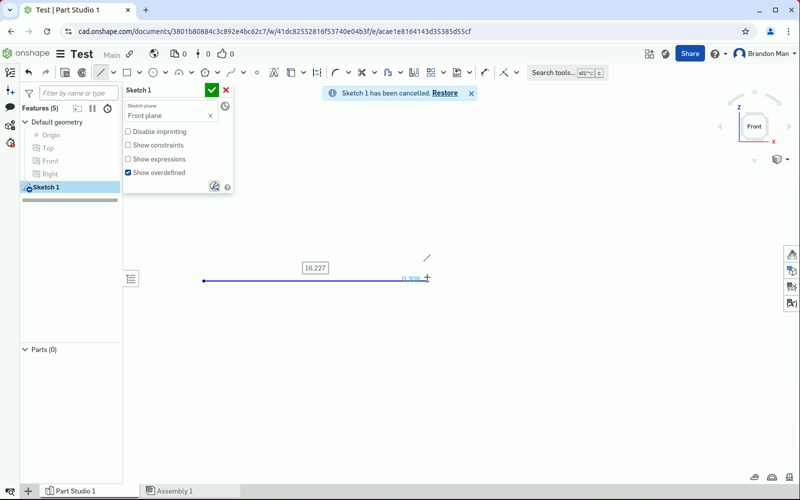
scroll(6)
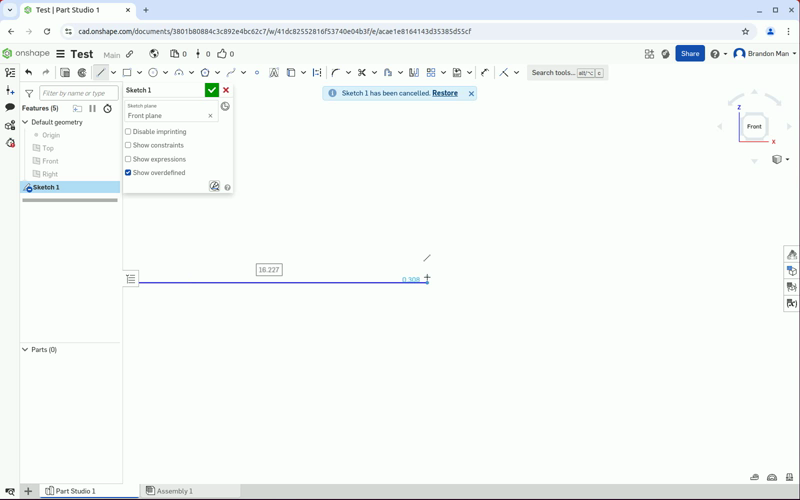
scroll(6)
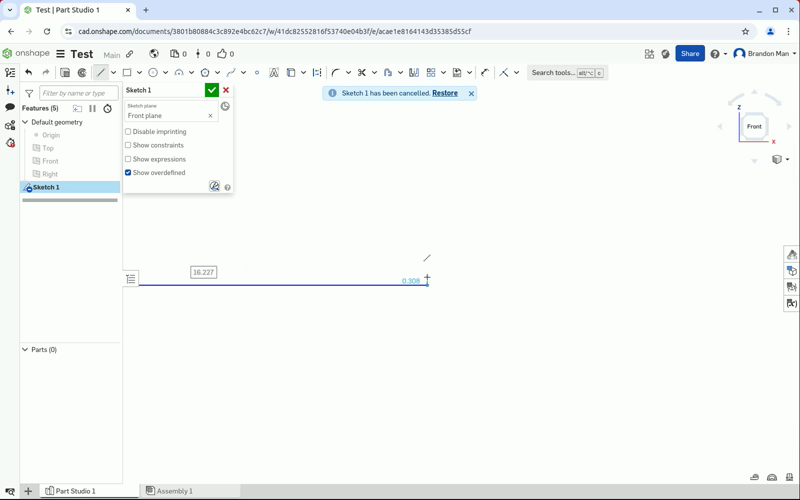
scroll(6)
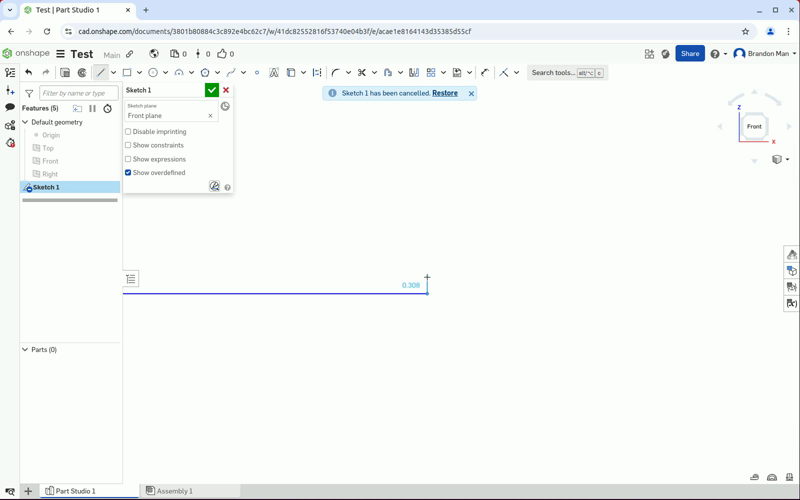
click(427, 276)
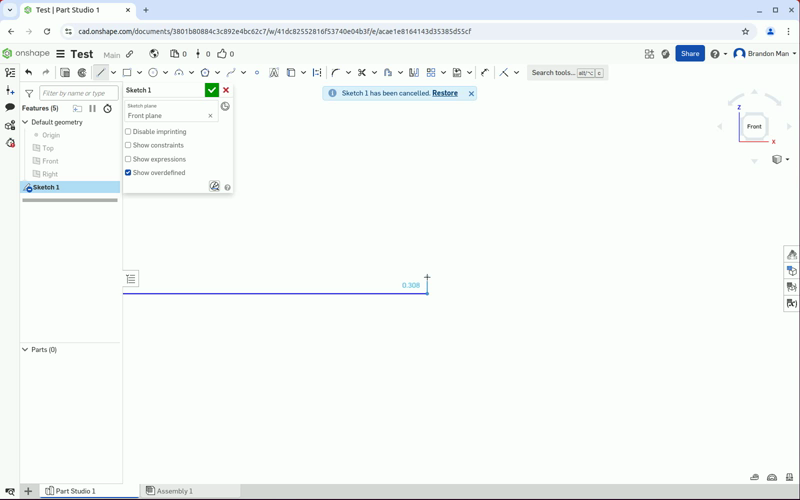
scroll(-6)
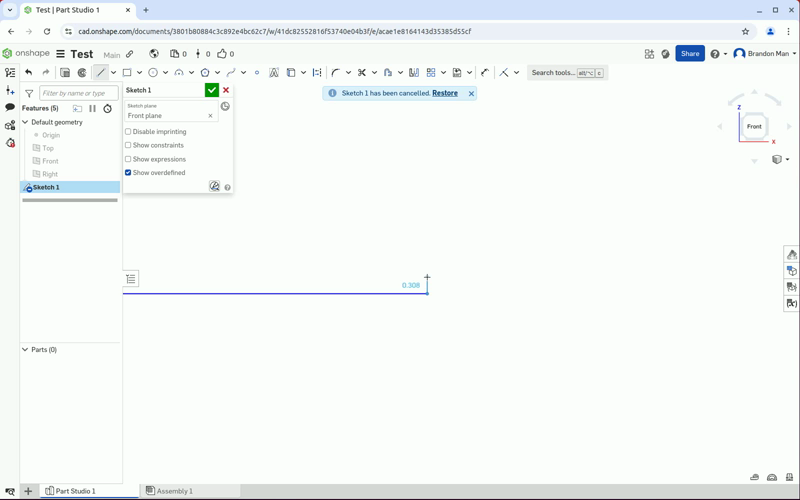
scroll(-6)
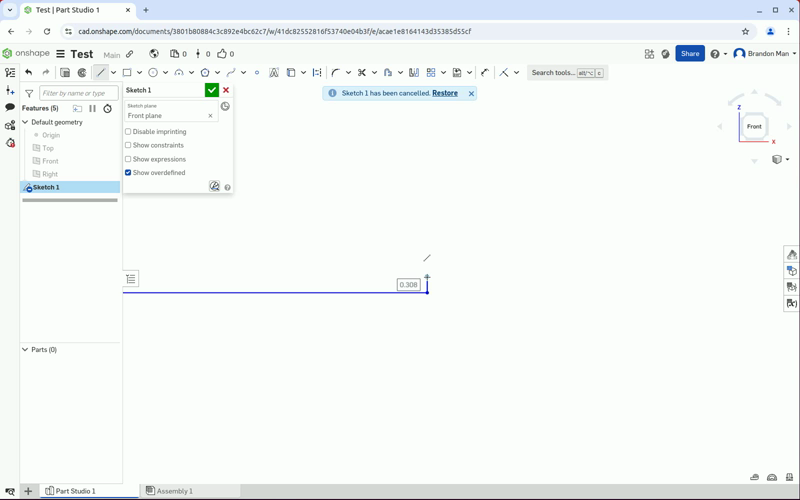
scroll(-6)
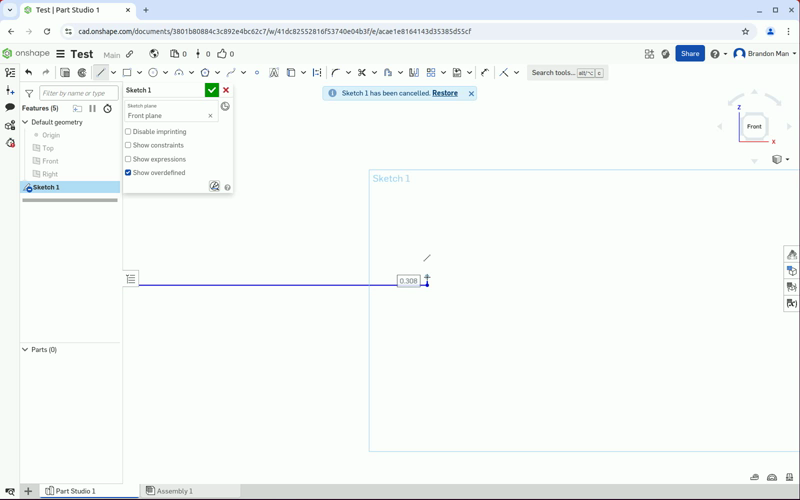
scroll(-6)
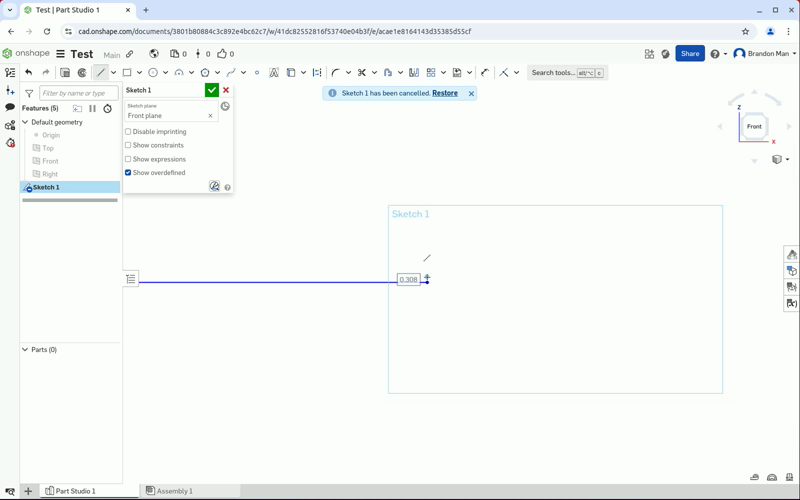
scroll(-6)
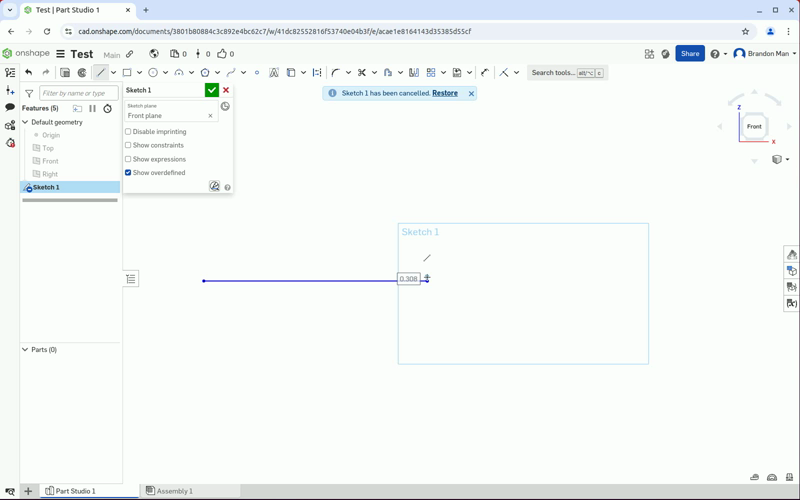
scroll(-6)
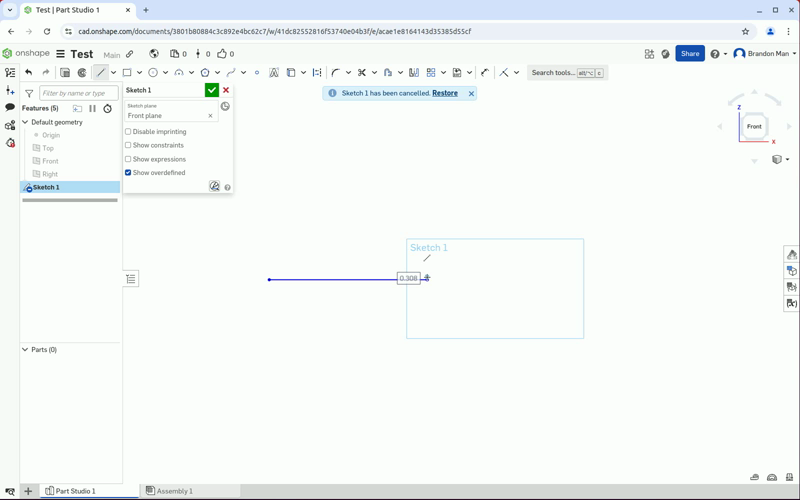
scroll(-6)
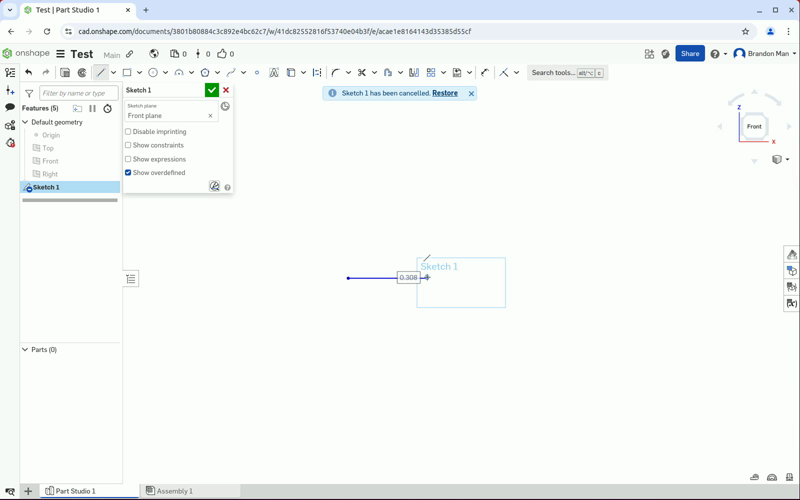
key_up(shift)
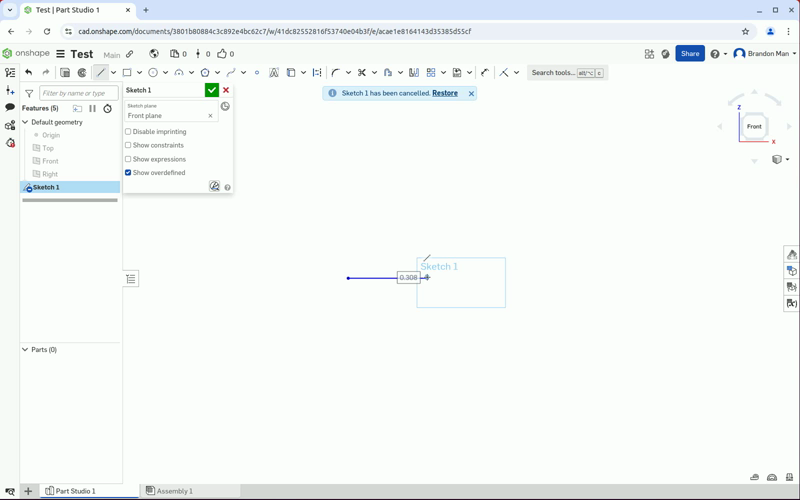
key(esc)
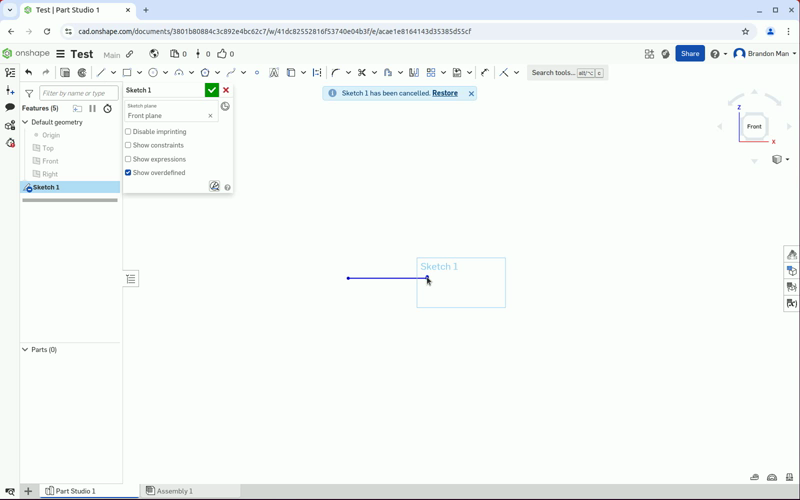
key(a)
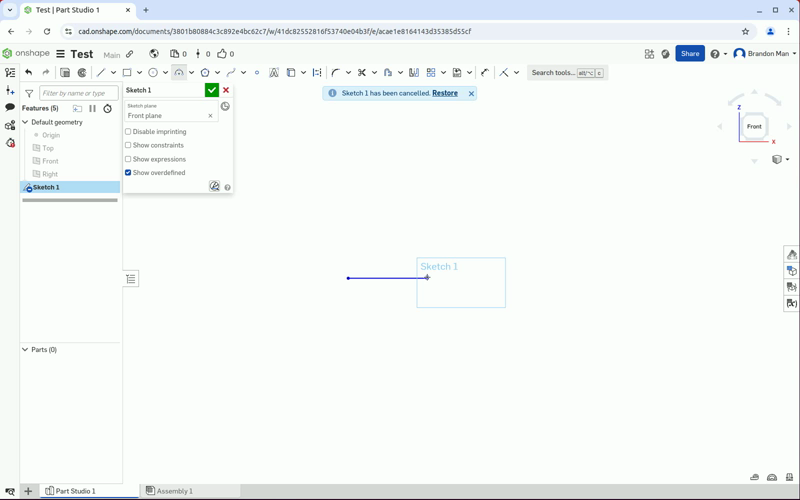
mouse_move(427, 276)
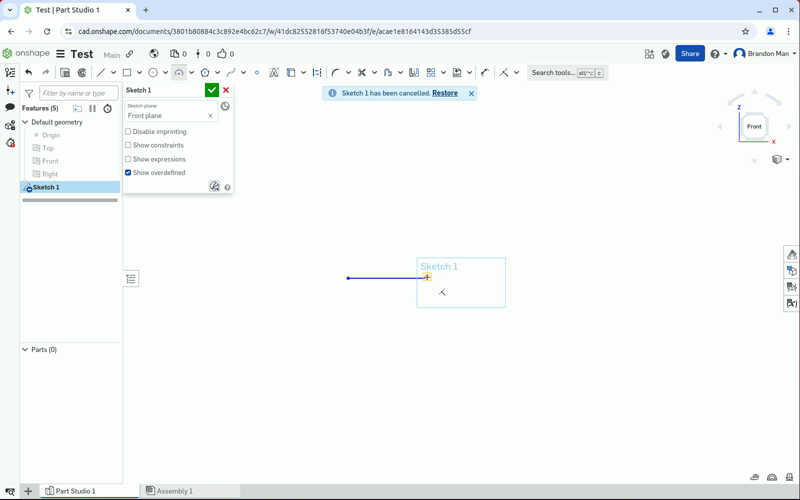
scroll(6)
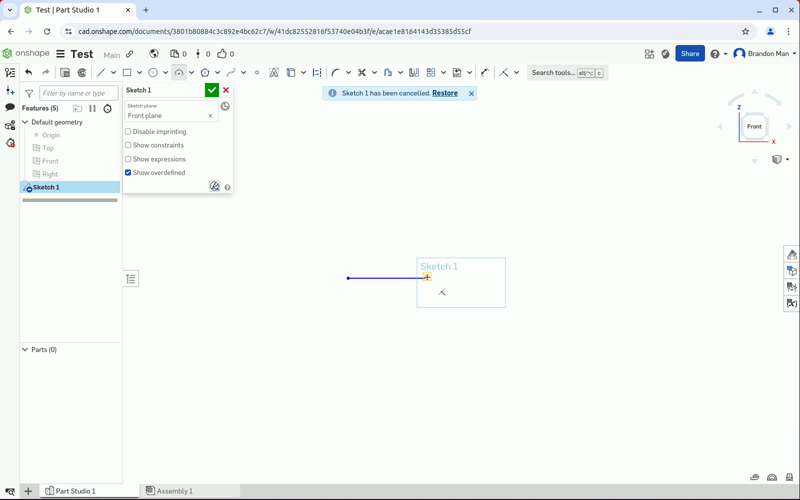
scroll(6)
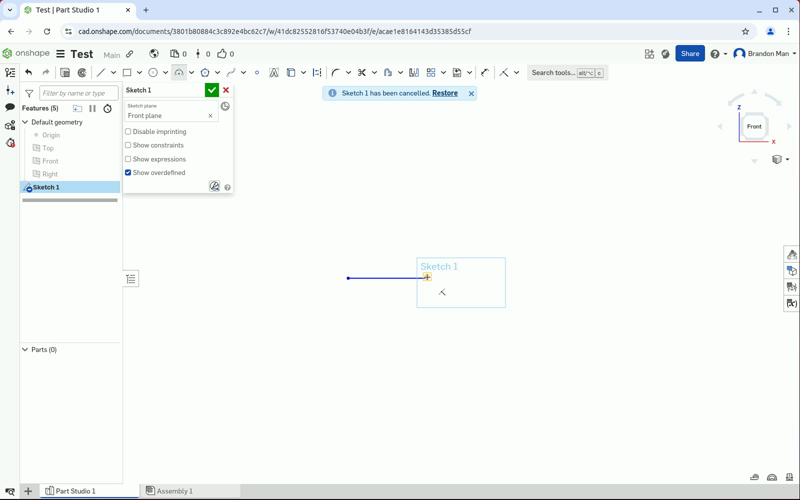
scroll(6)
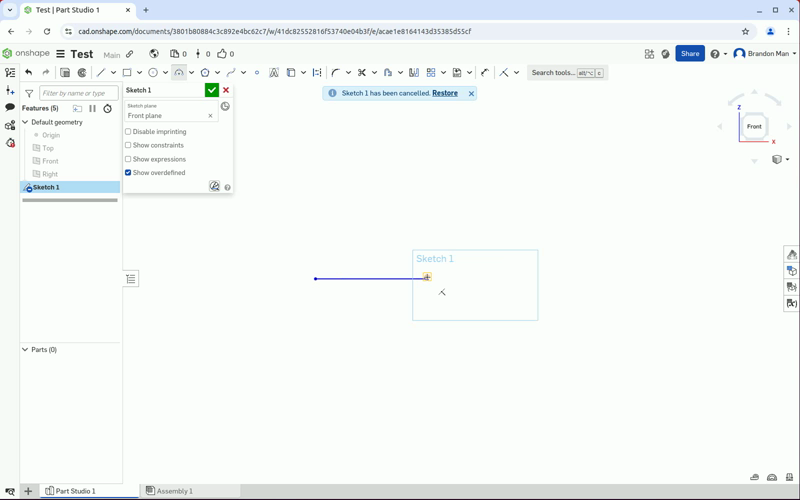
scroll(6)
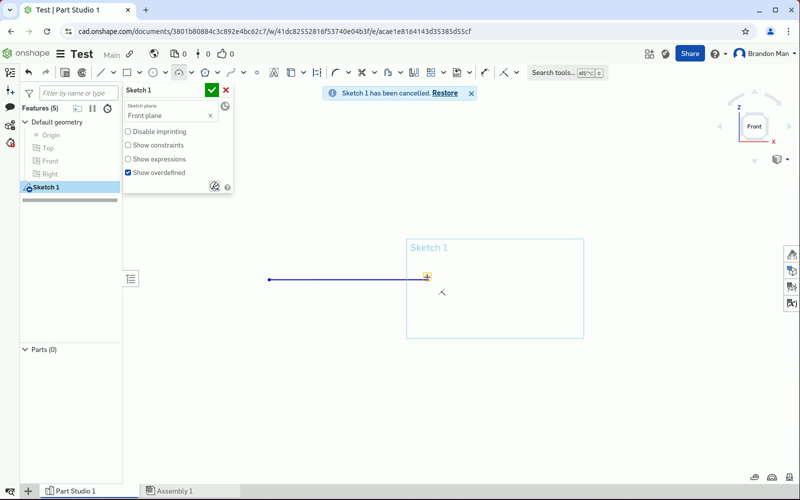
scroll(6)
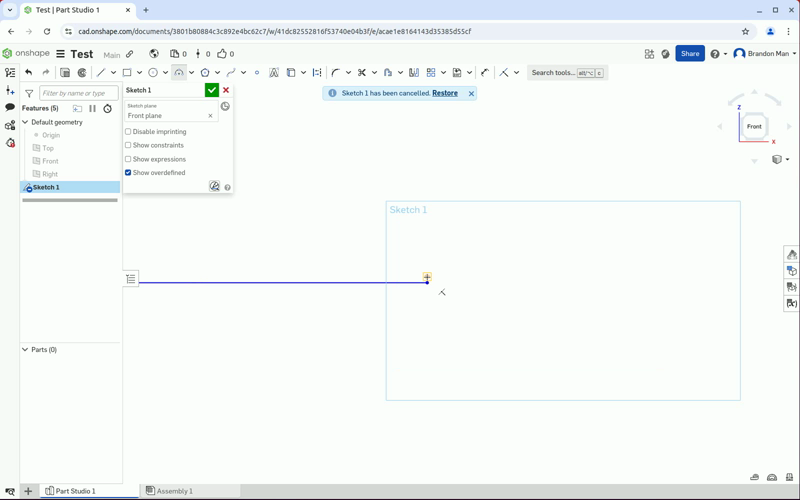
scroll(6)
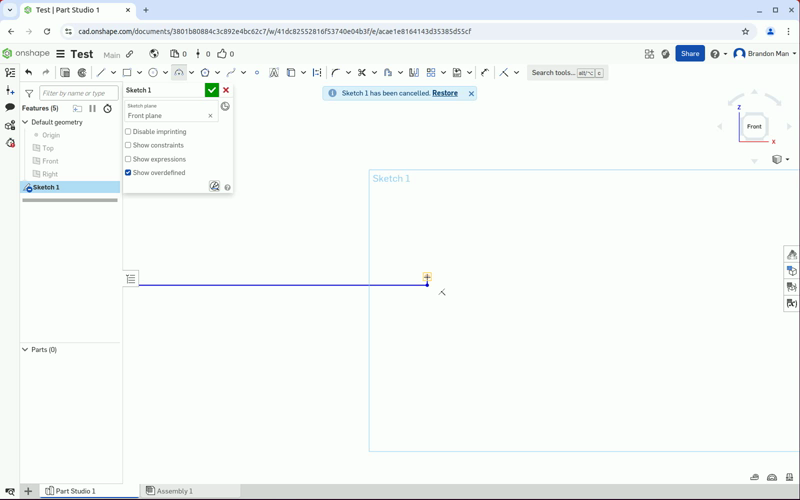
scroll(6)
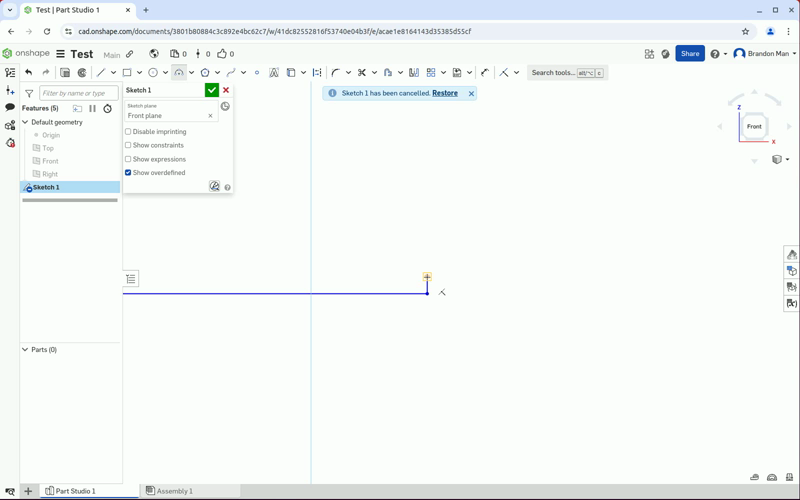
click(427, 276)
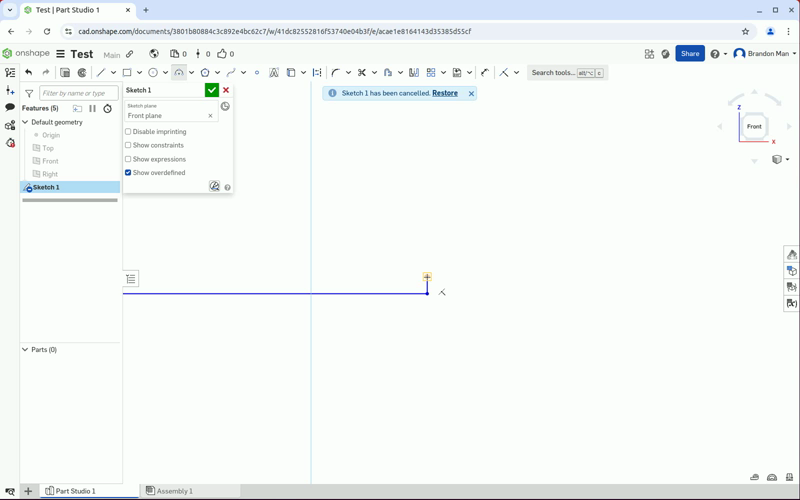
scroll(-6)
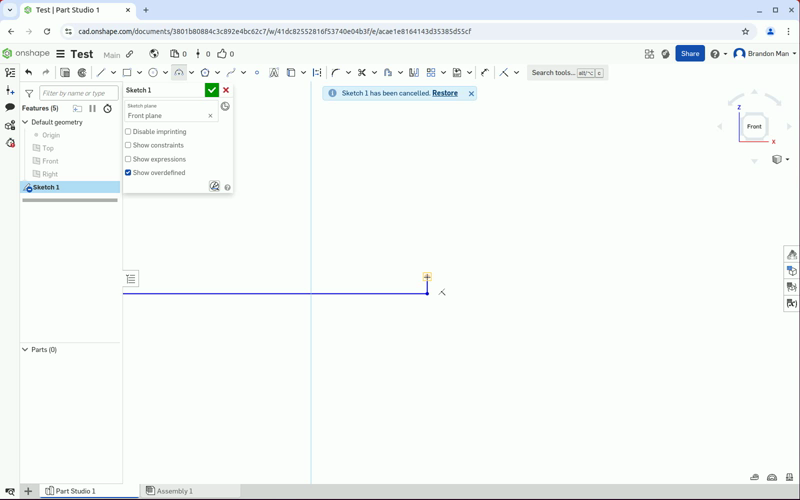
scroll(-6)
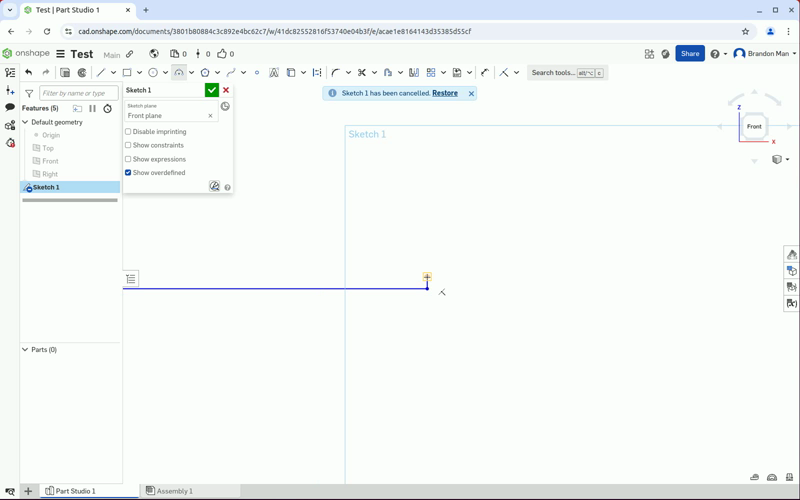
scroll(-6)
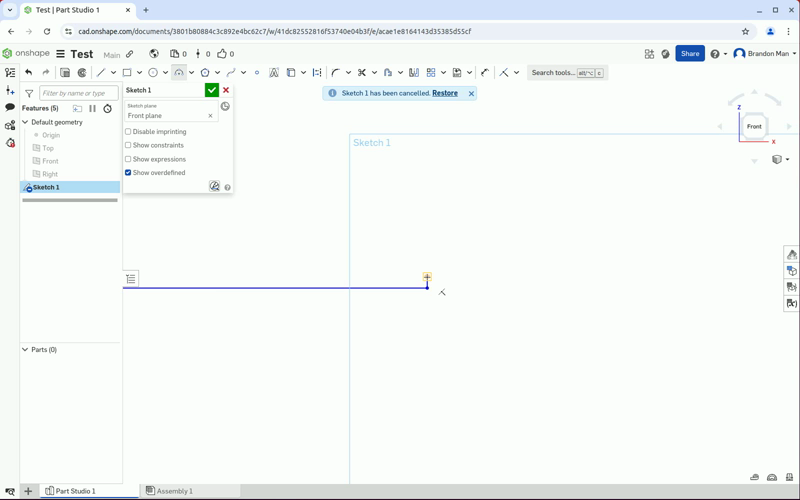
scroll(-6)
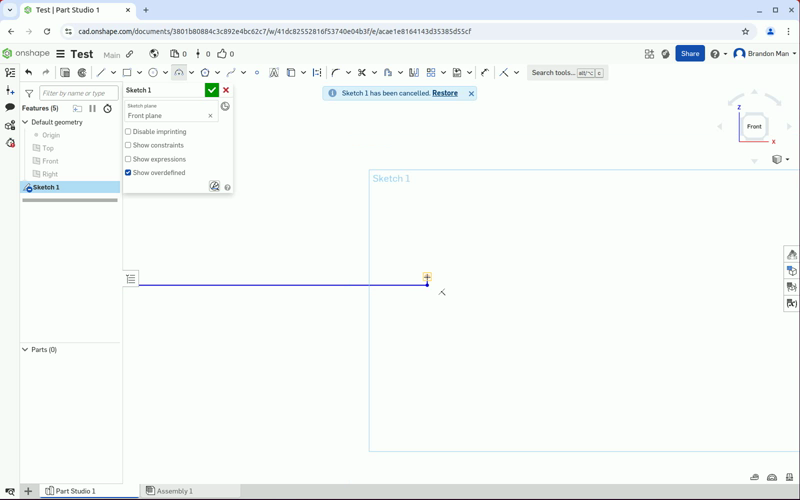
scroll(-6)
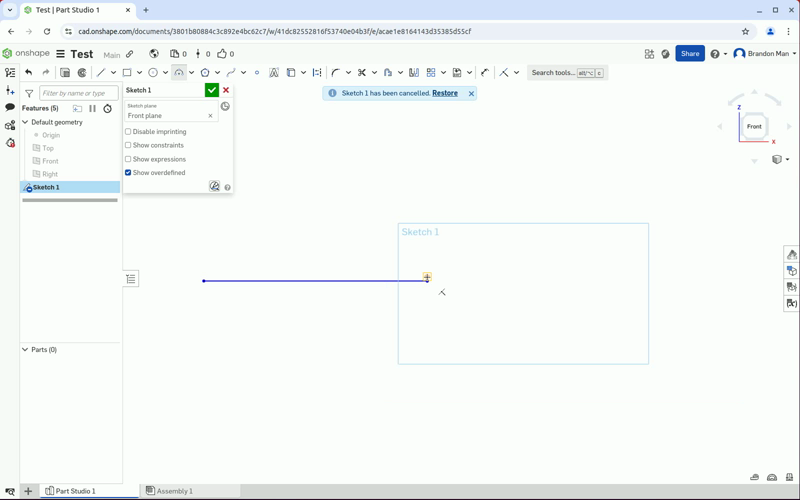
scroll(-6)
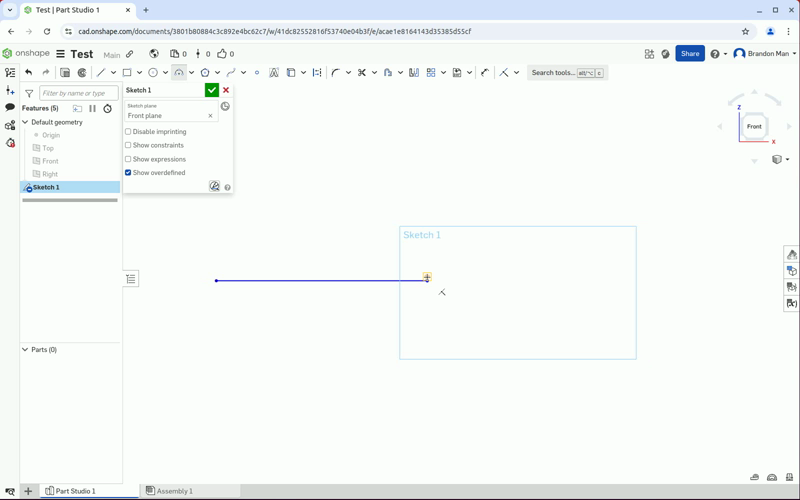
scroll(-6)
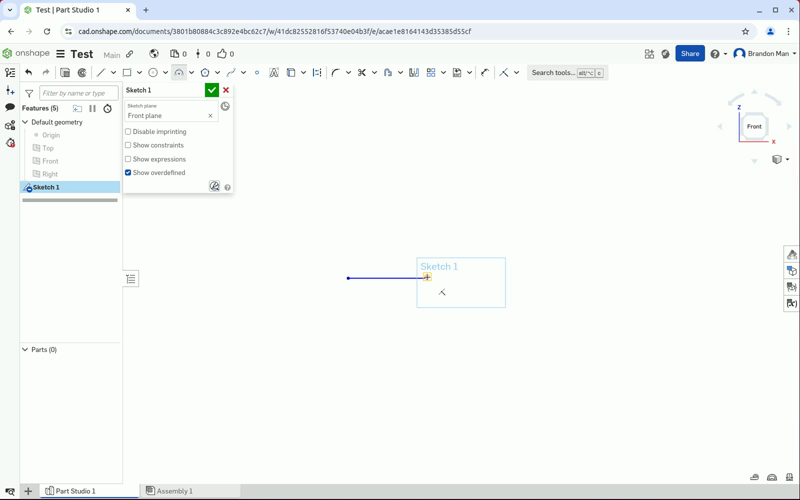
key_down(shift)
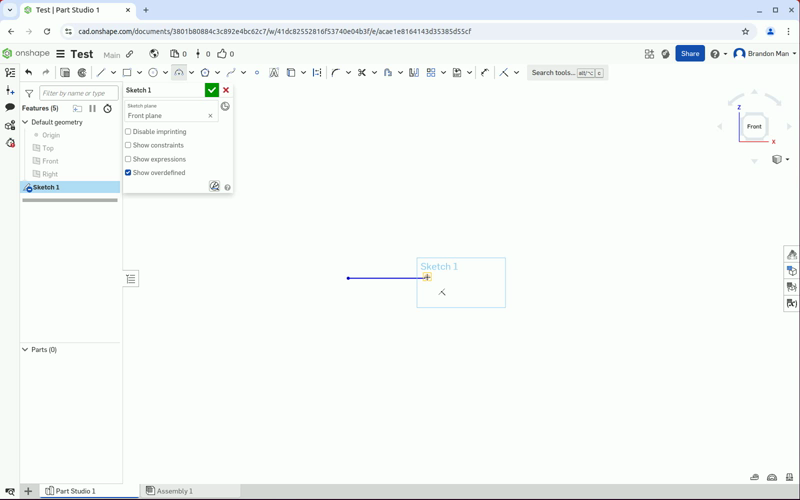
mouse_move(427, 246)
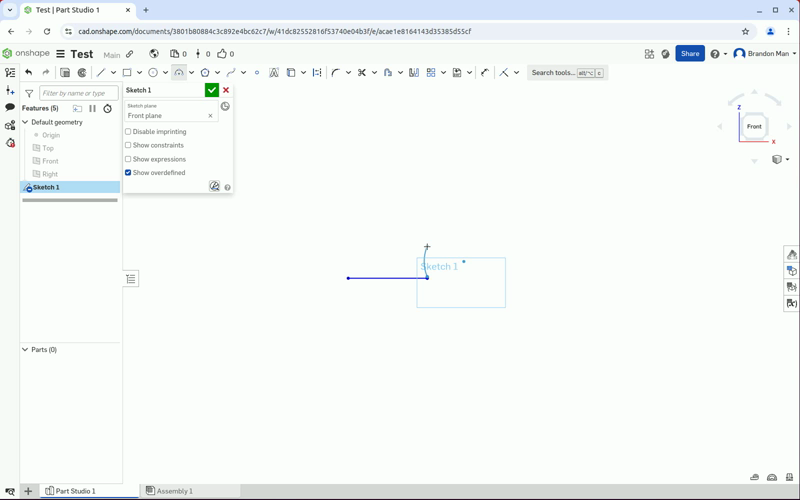
click(427, 246)
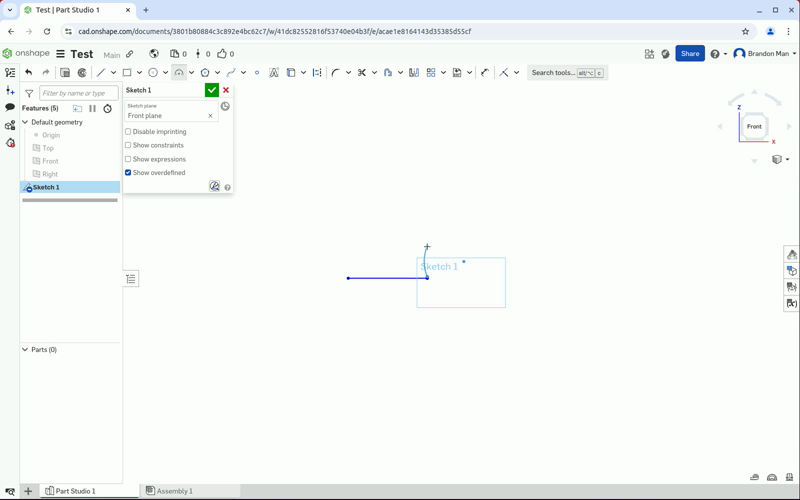
mouse_move(419, 261)
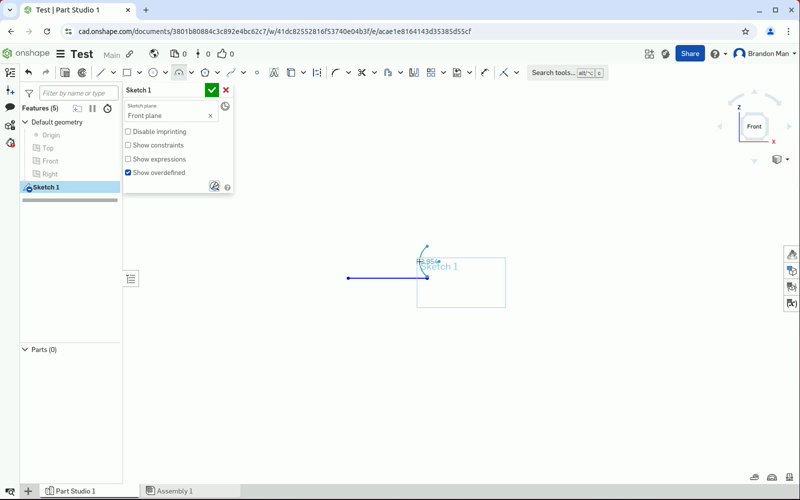
click(419, 261)
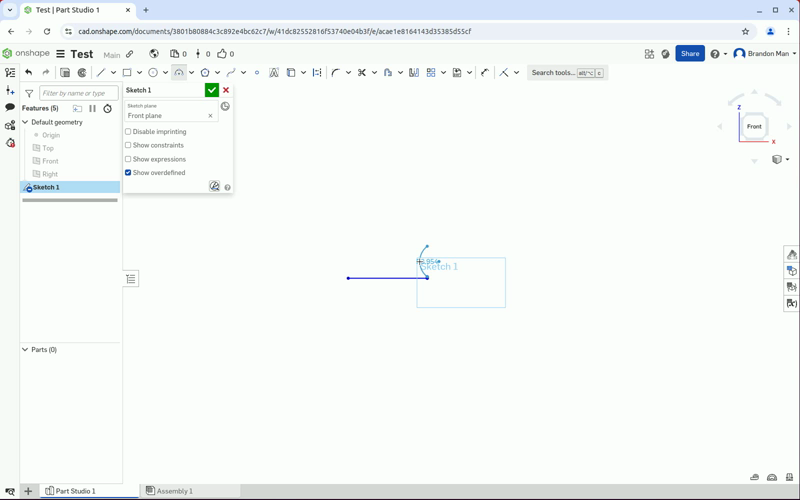
key_up(shift)
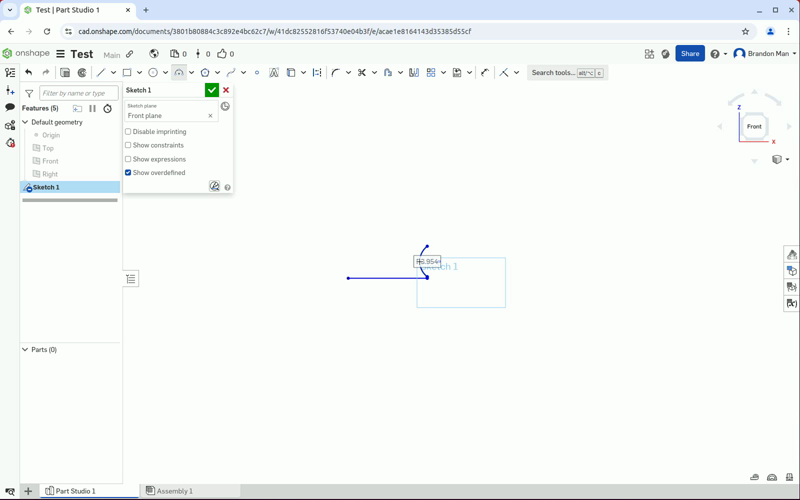
key(esc)
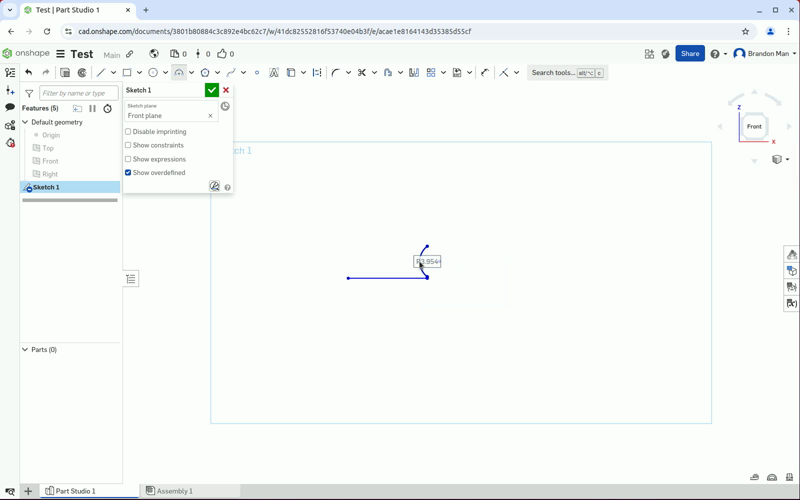
key(l)
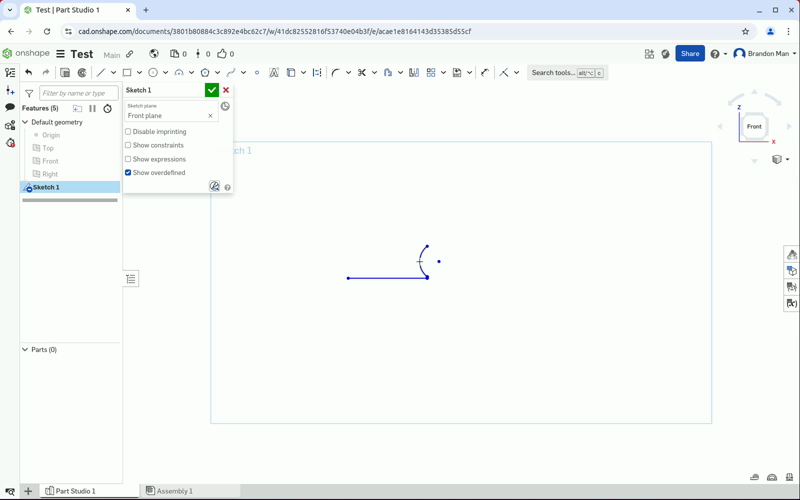
mouse_move(427, 246)
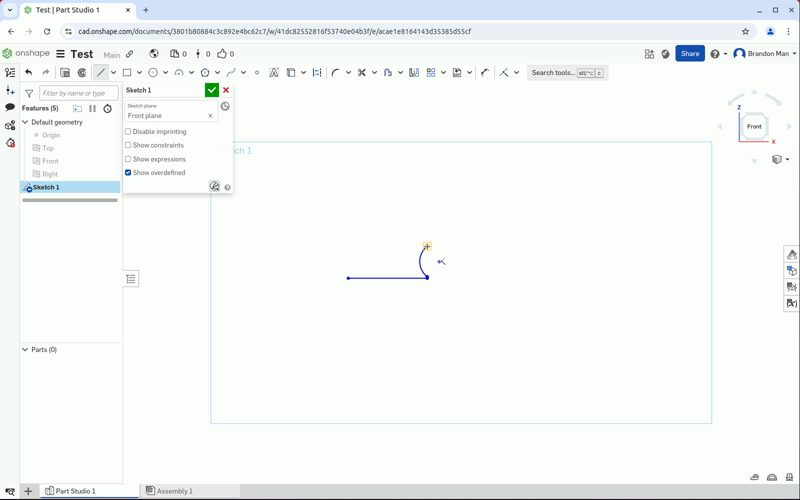
click(427, 246)
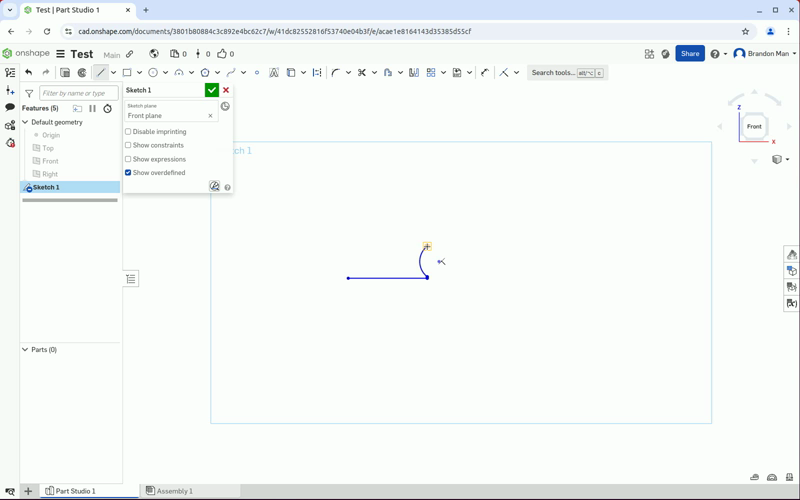
key_down(shift)
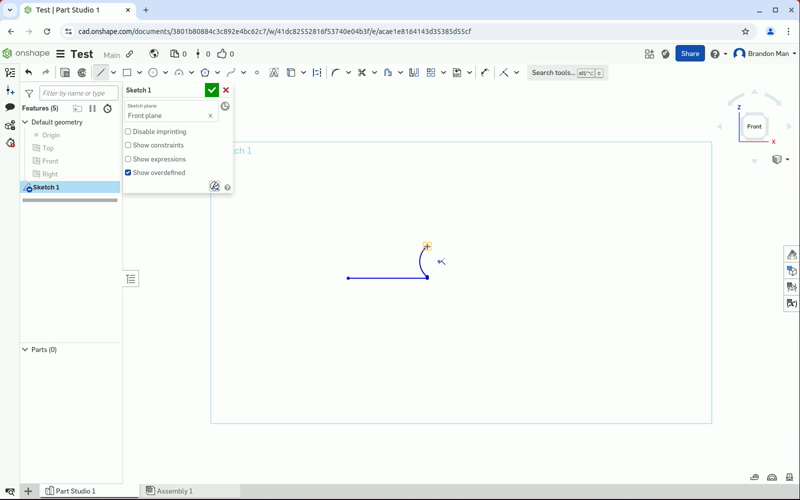
mouse_move(457, 246)
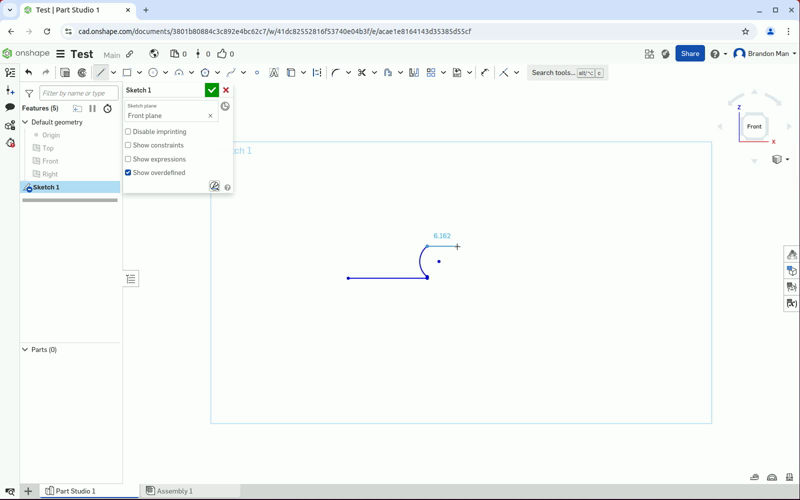
mouse_move(427, 223)
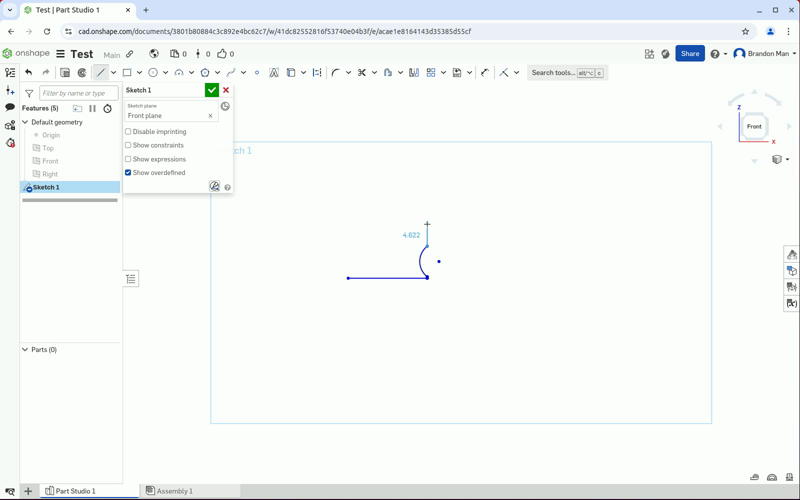
click(427, 223)
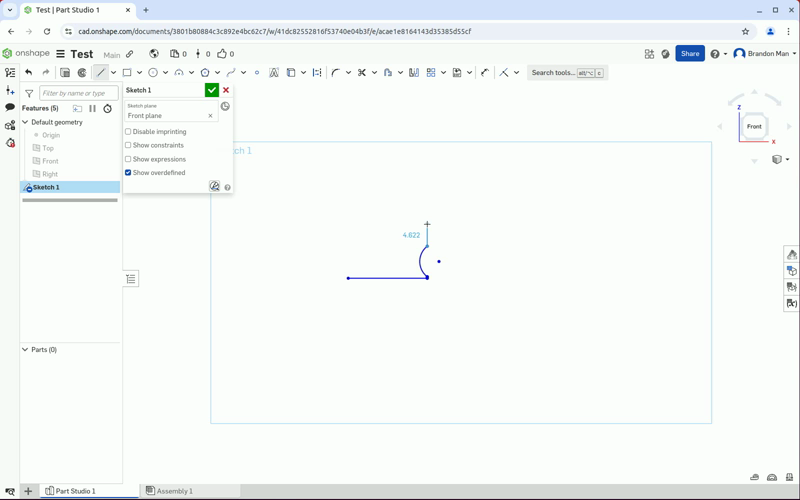
key_up(shift)
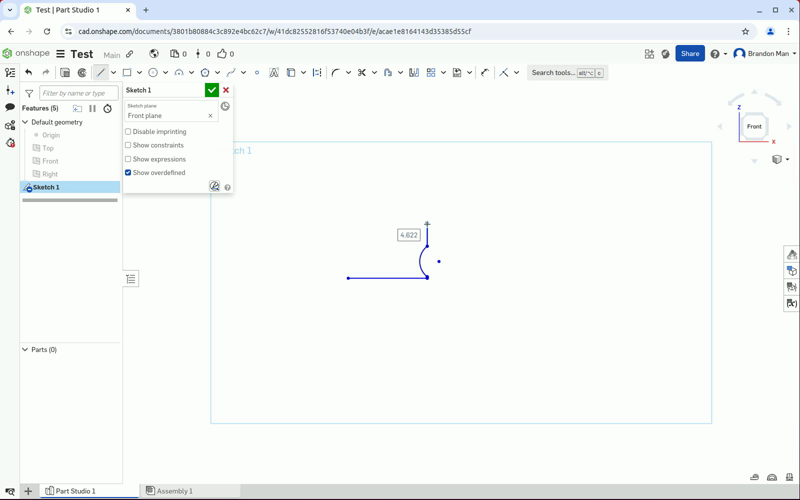
key_down(shift)
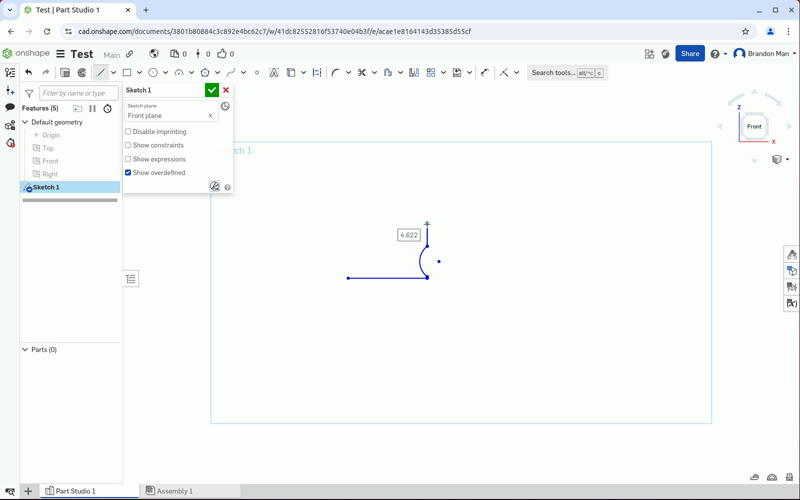
mouse_move(348, 223)
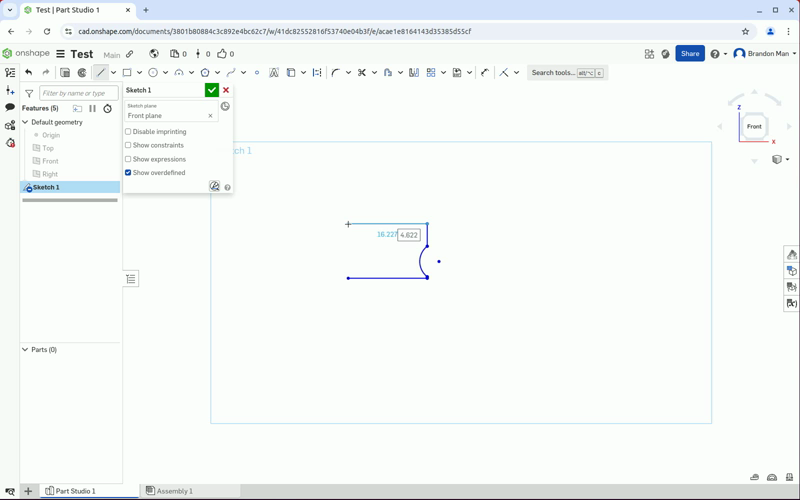
click(348, 223)
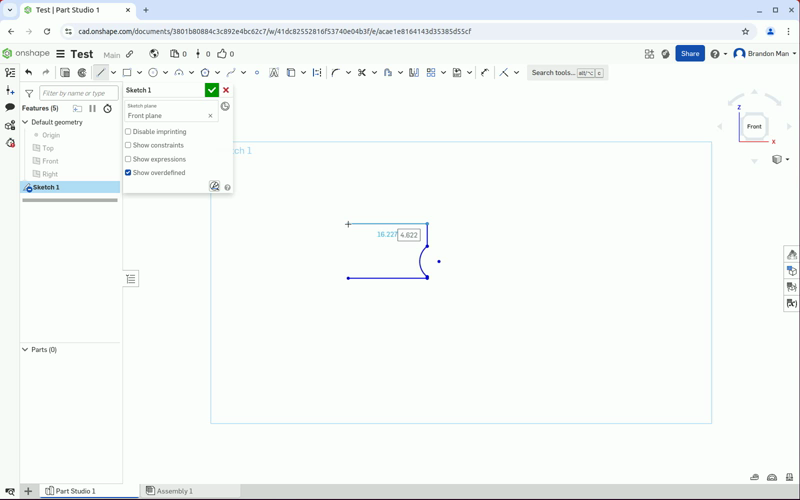
key_up(shift)
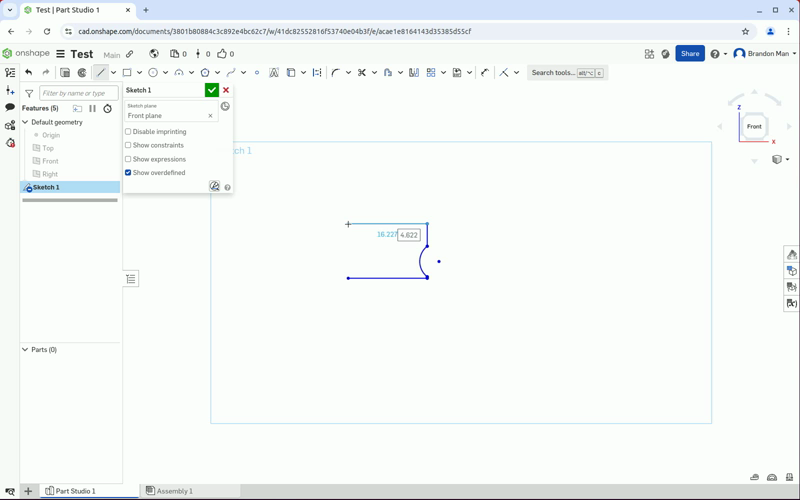
mouse_move(378, 223)
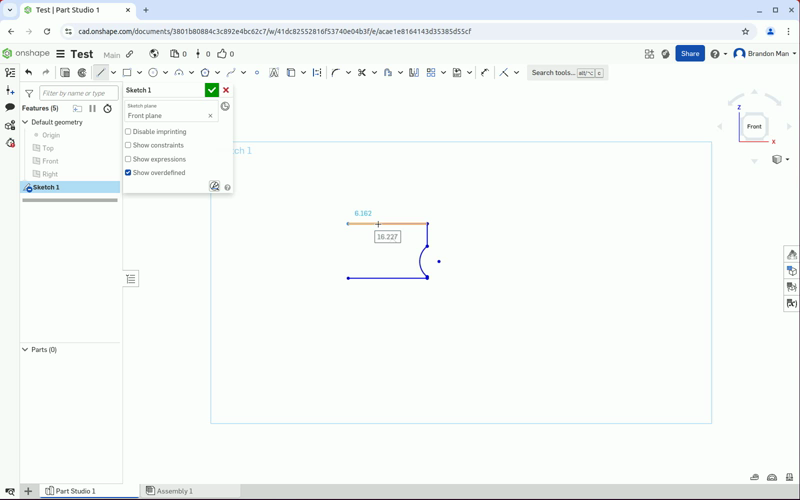
key_down(shift)
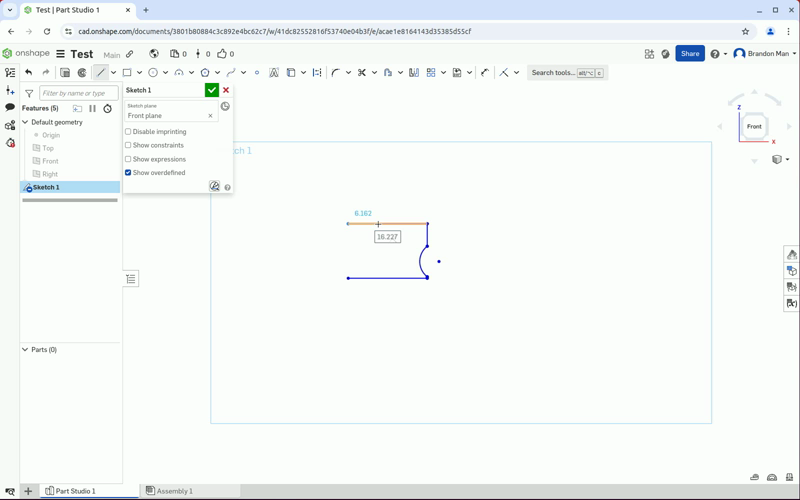
mouse_move(348, 278)
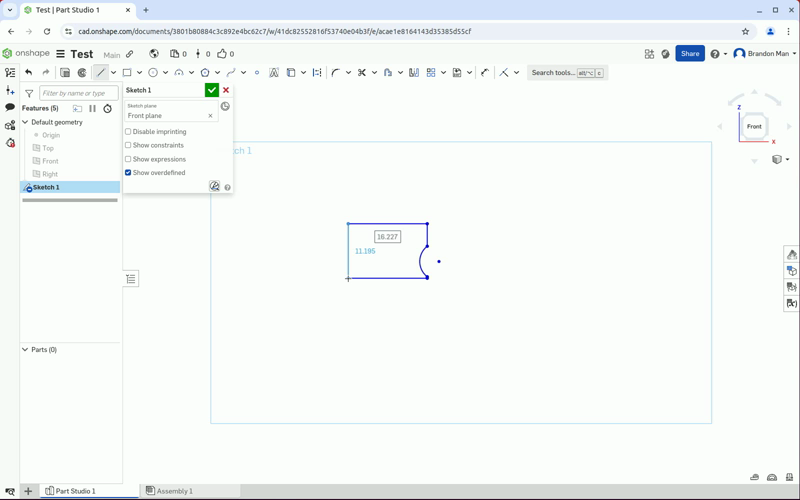
key_up(shift)
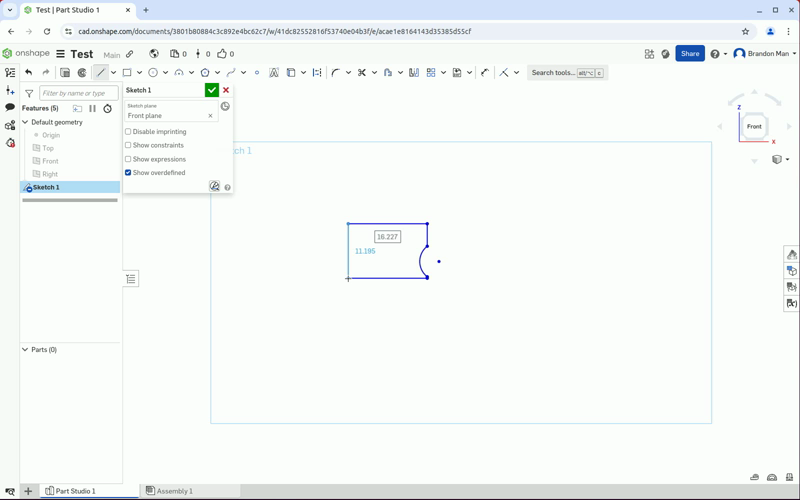
click(348, 278)
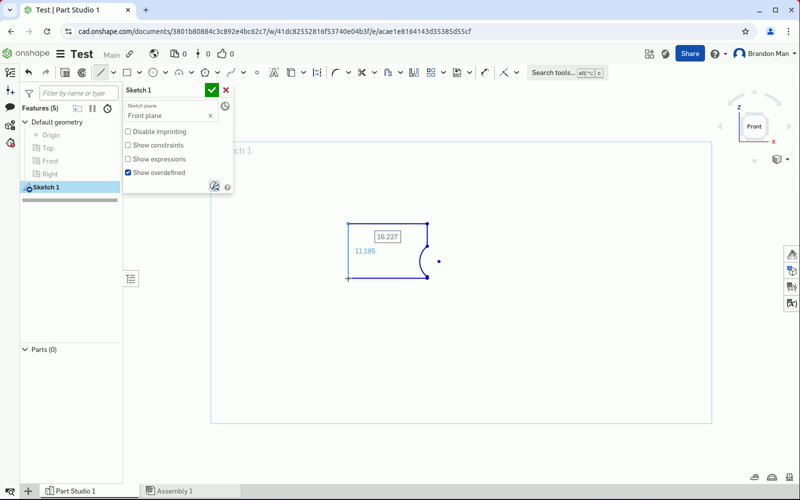
key(esc)
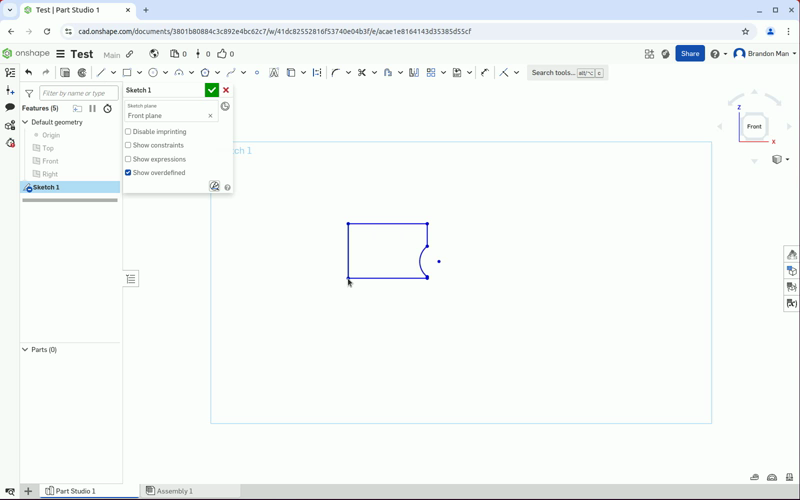
mouse_move(405, 261)
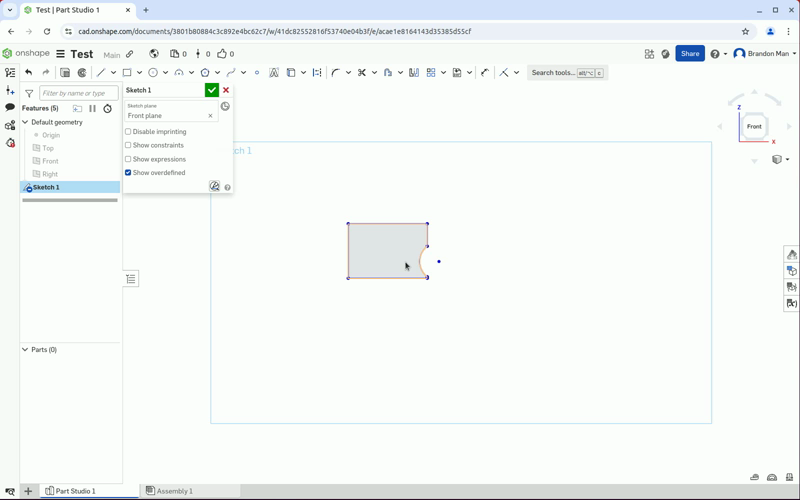
click(405, 261)
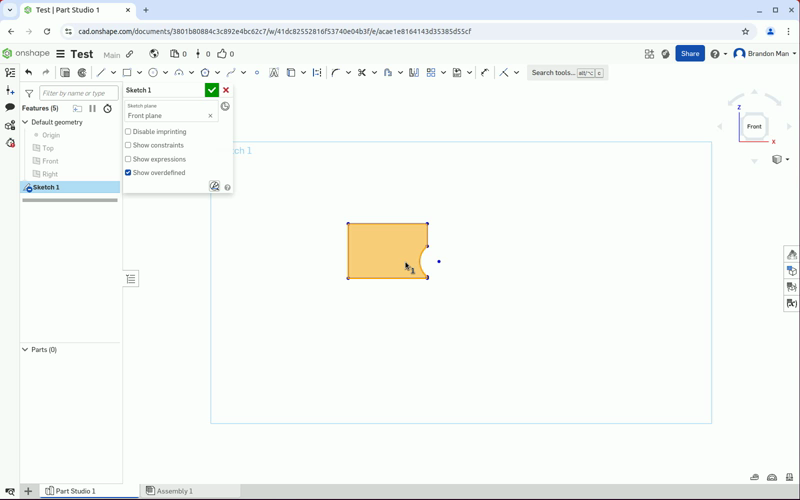
mouse_move(73, 352)
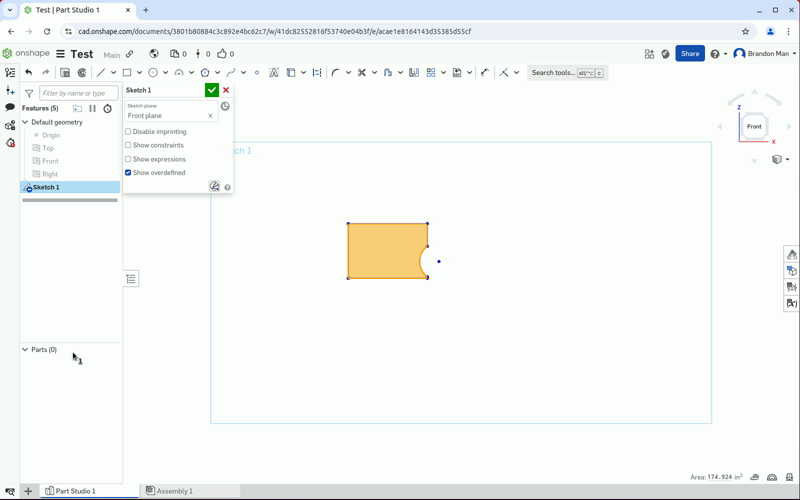
key(shift+y)
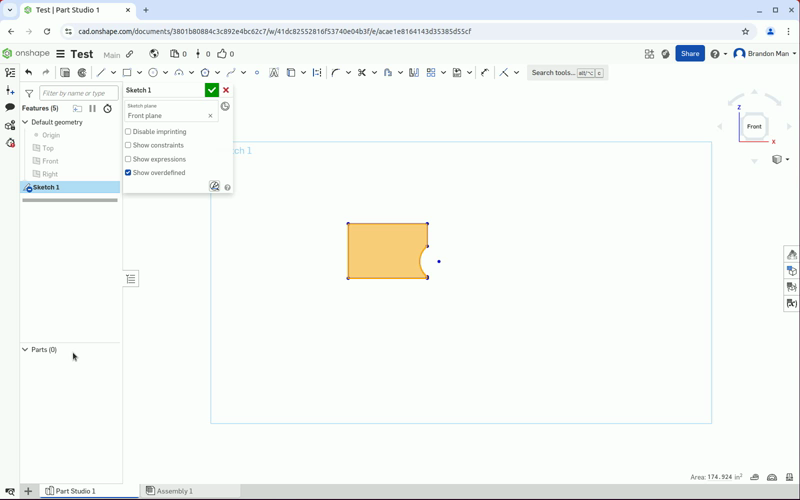
key(shift+e)
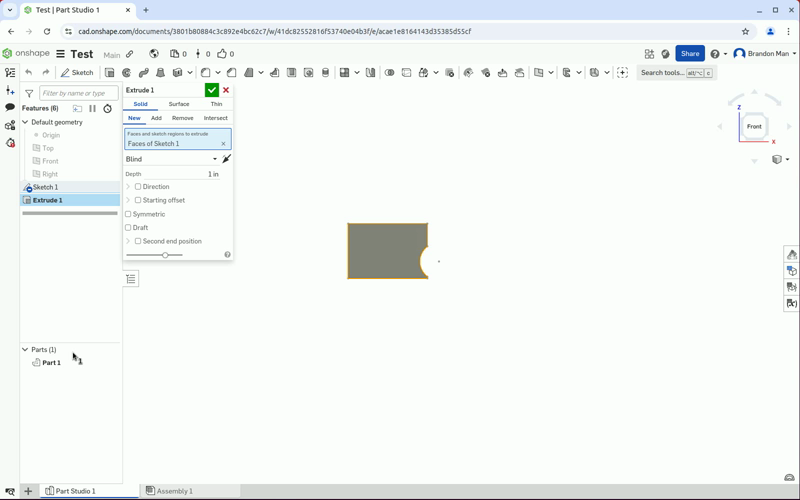
mouse_move(143, 106)
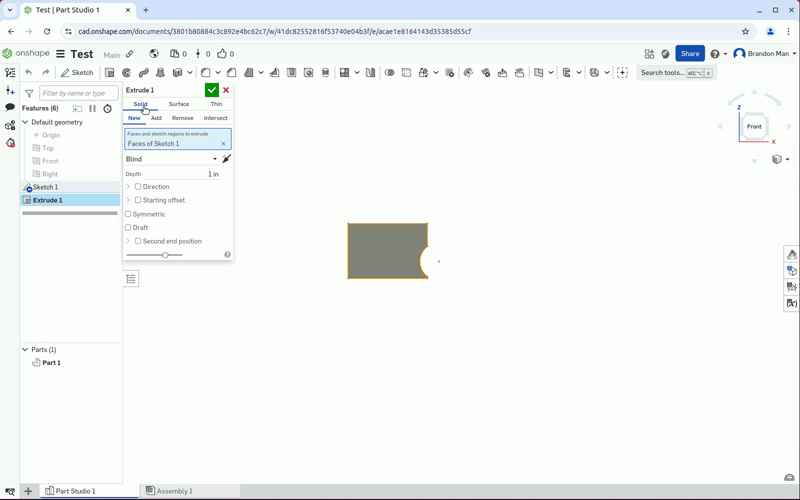
click(143, 106)
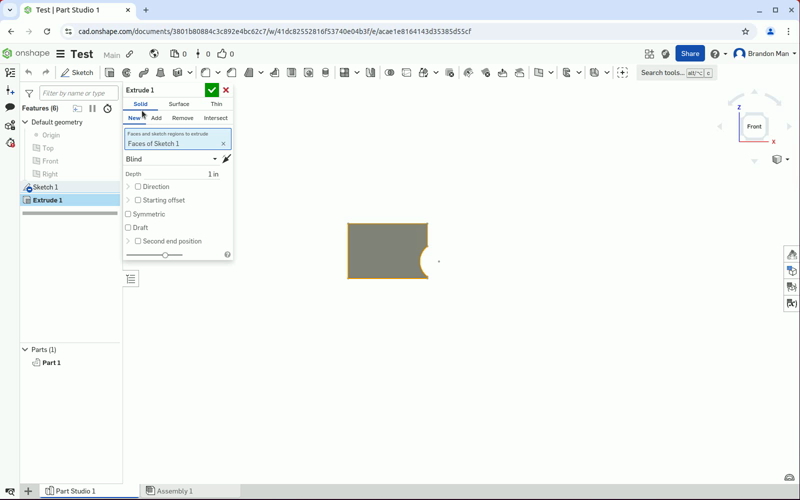
mouse_move(137, 120)
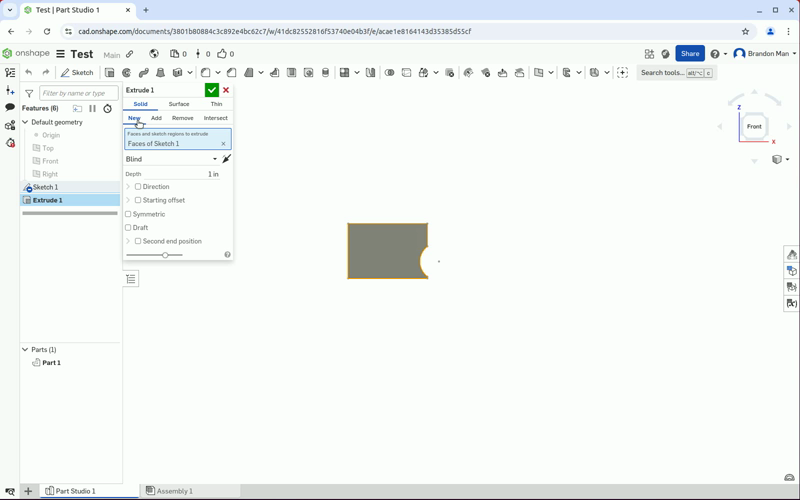
click(137, 120)
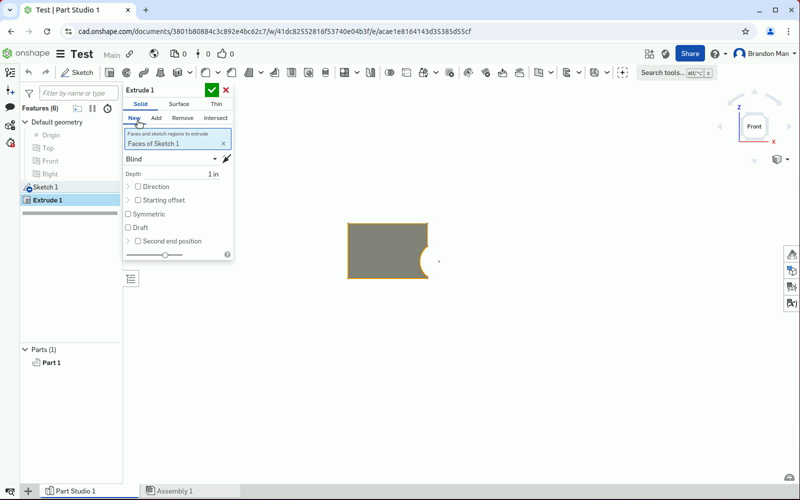
key(tab, 4)
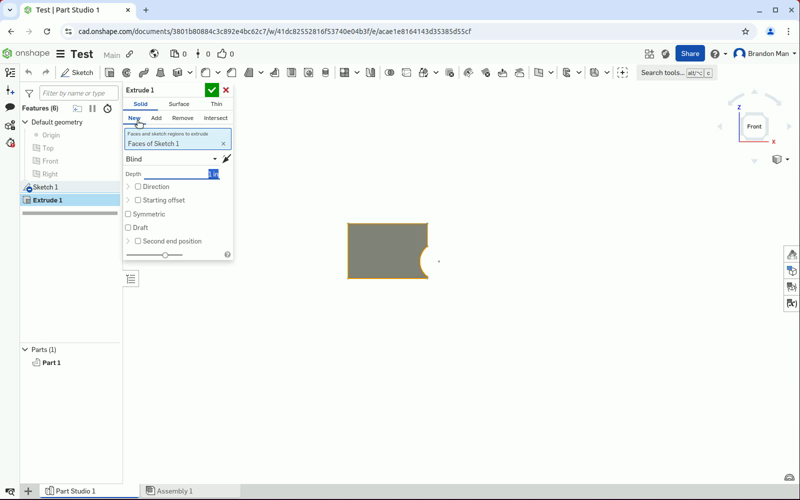
text(5.055)
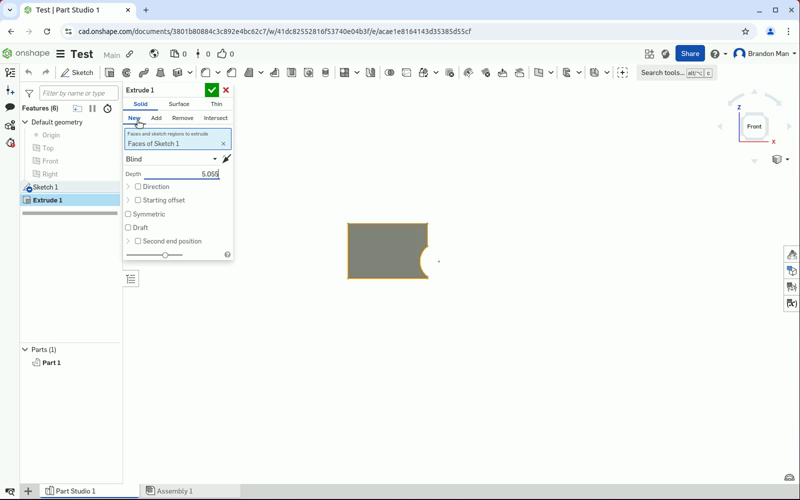
key(enter)
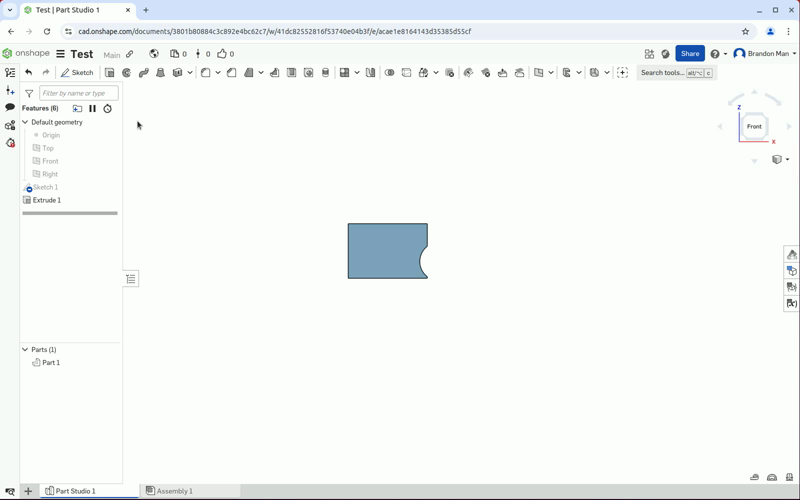
key(shift+h)
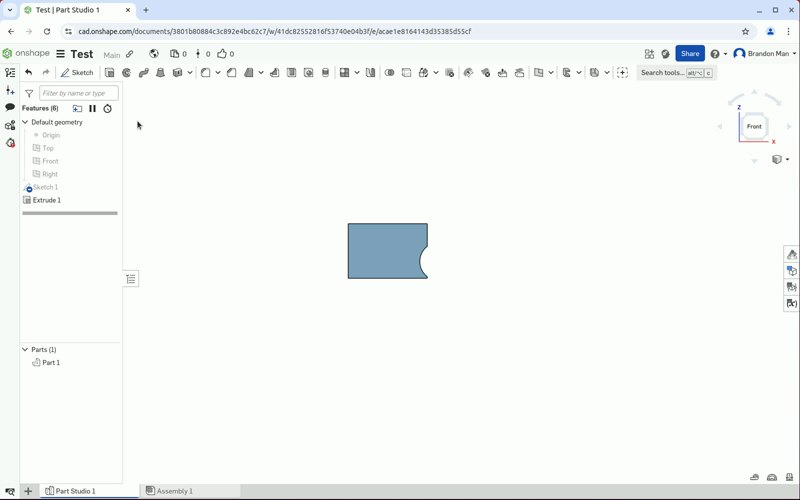
key(shift+h)
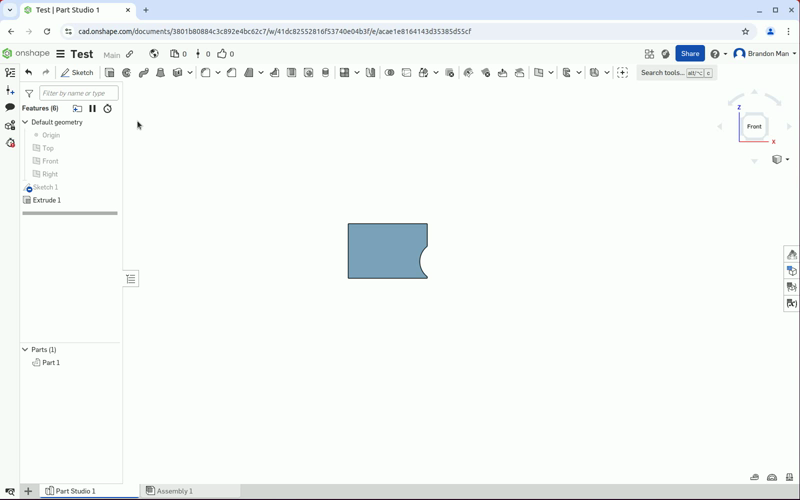
mouse_move(73, 189)
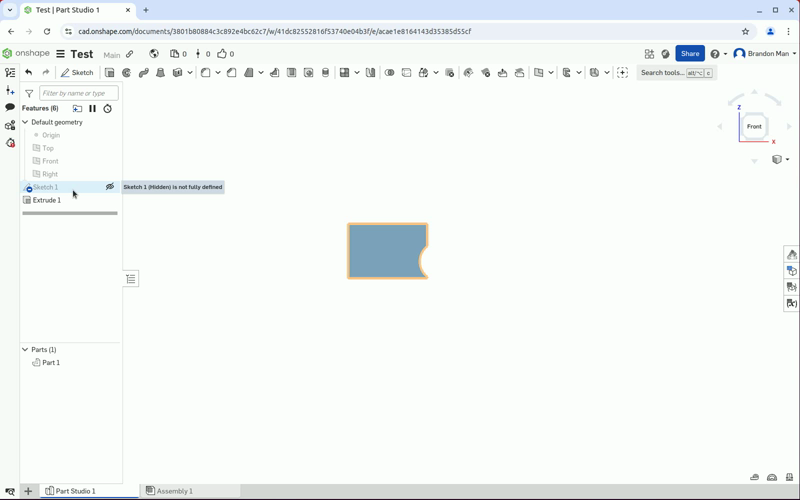
click(73, 189)
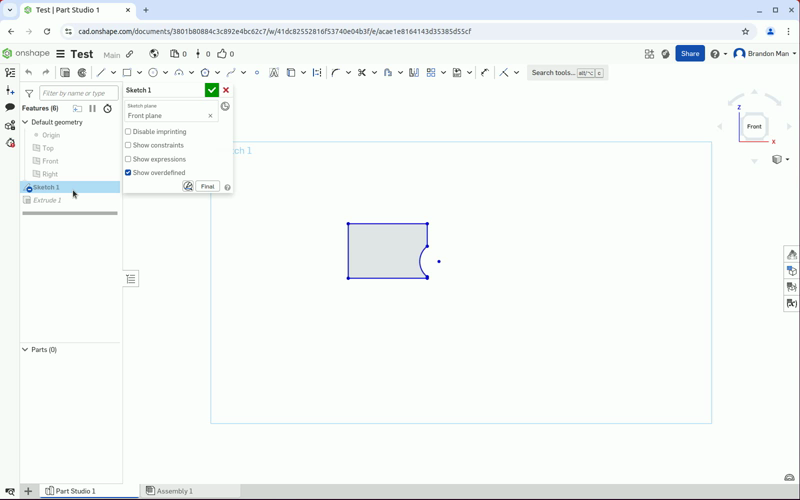
mouse_move(229, 92)
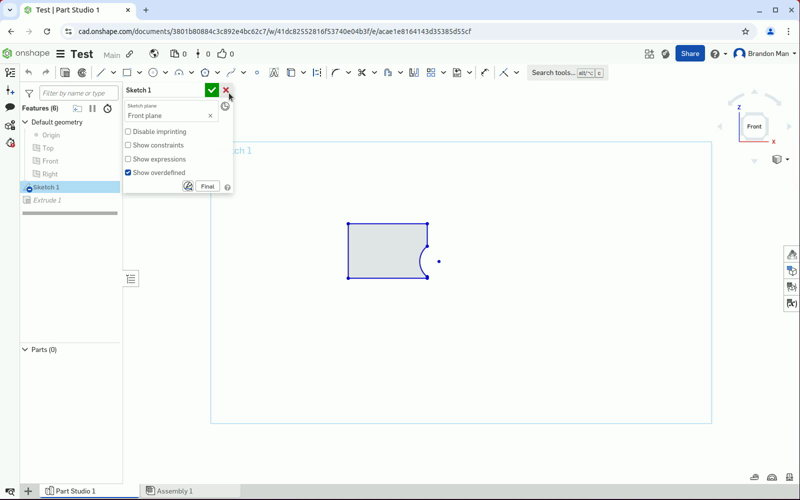
click(229, 92)
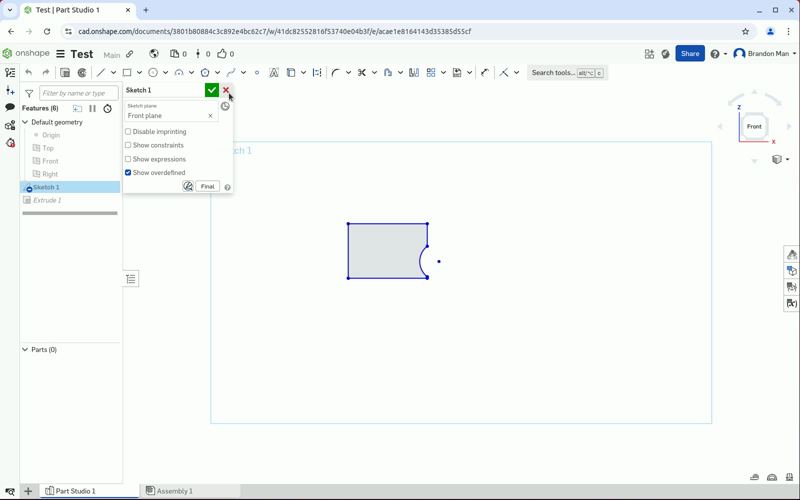
key(shift+s)
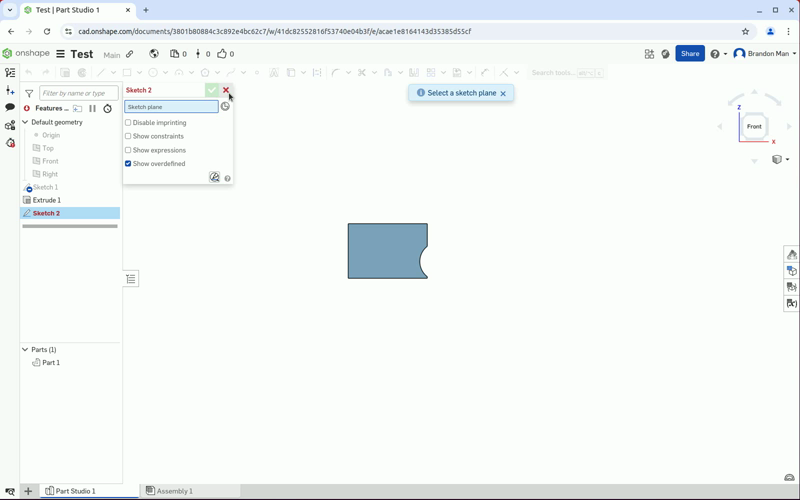
mouse_move(73, 163)
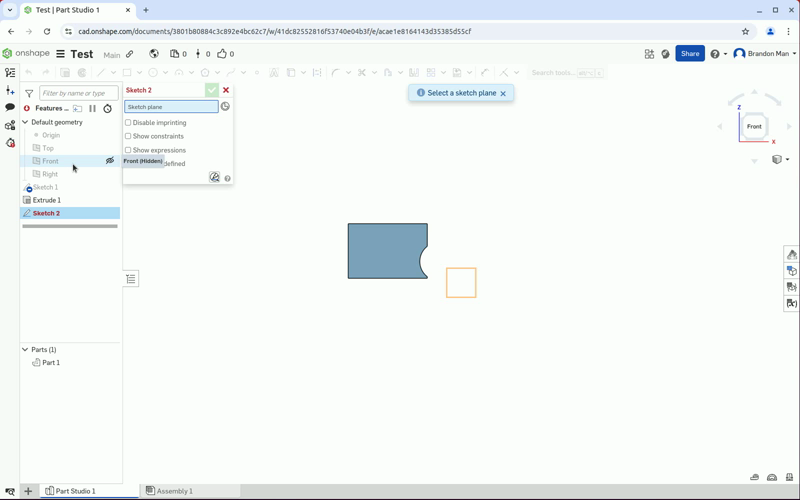
click(73, 163)
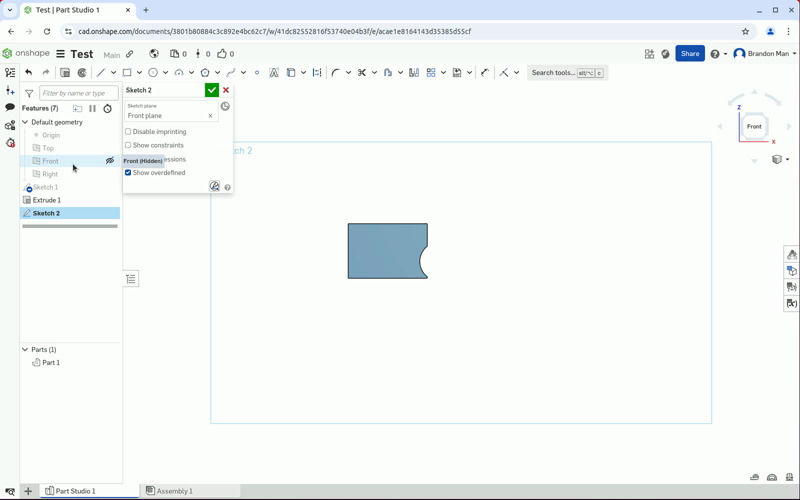
mouse_move(73, 352)
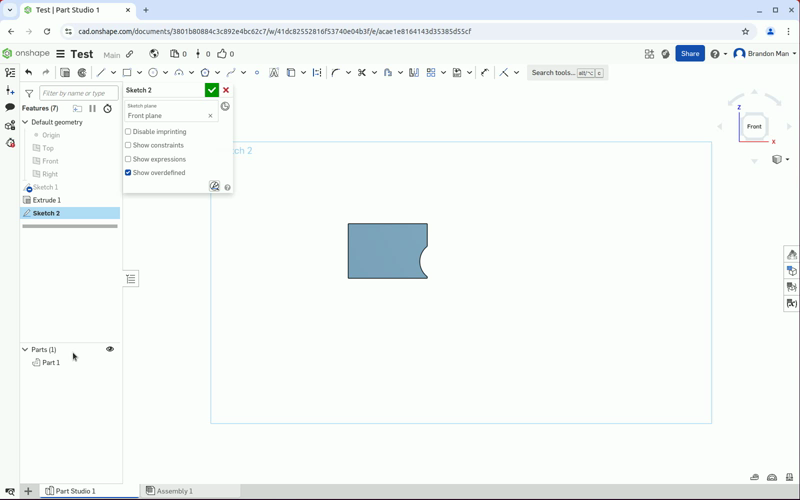
key(y)
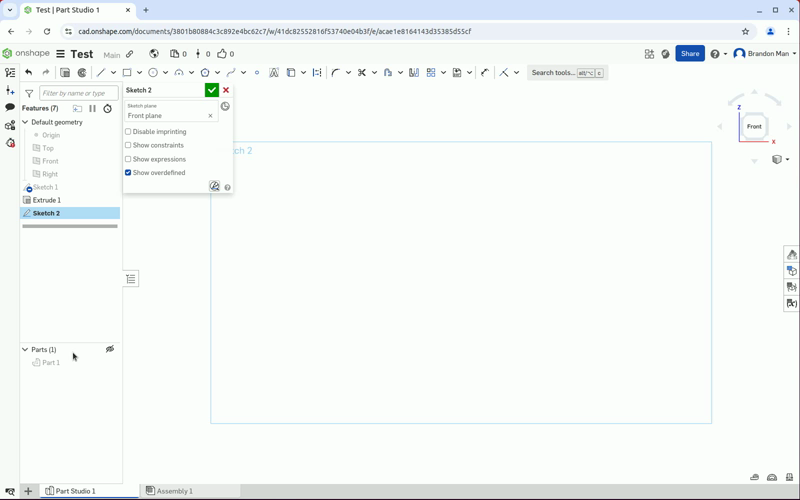
key(l)
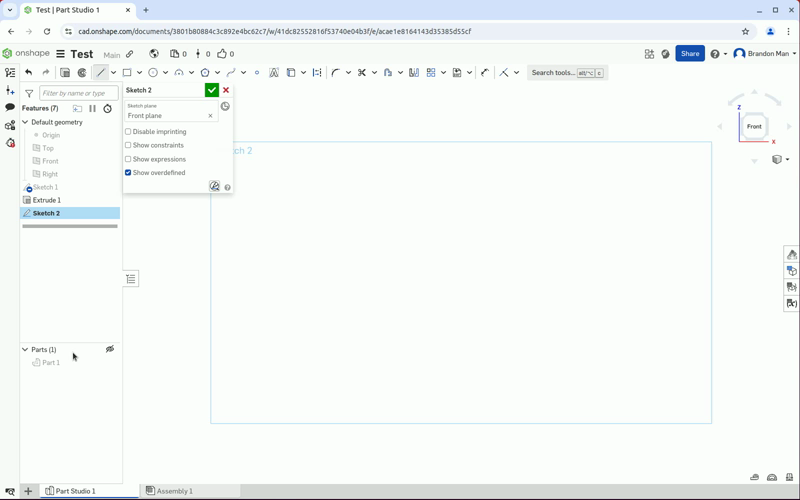
key_down(shift)
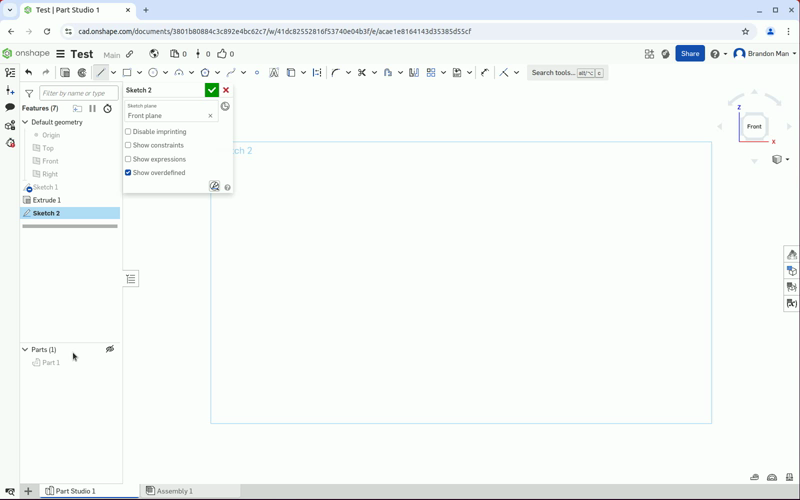
mouse_move(426, 276)
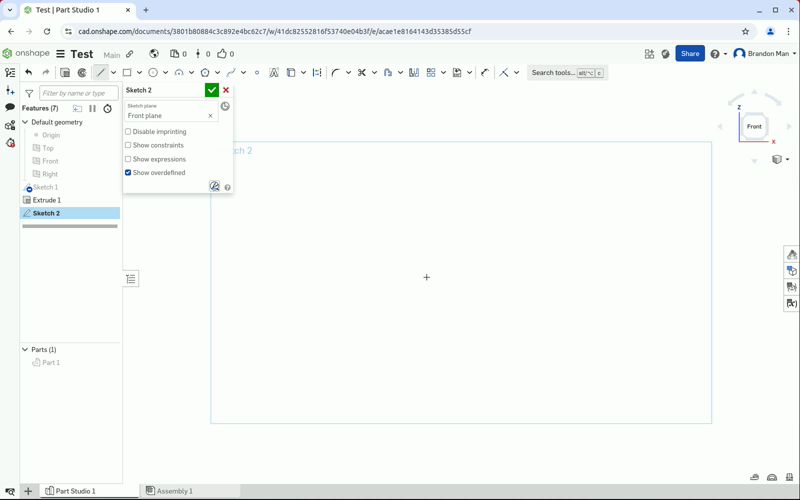
click(426, 276)
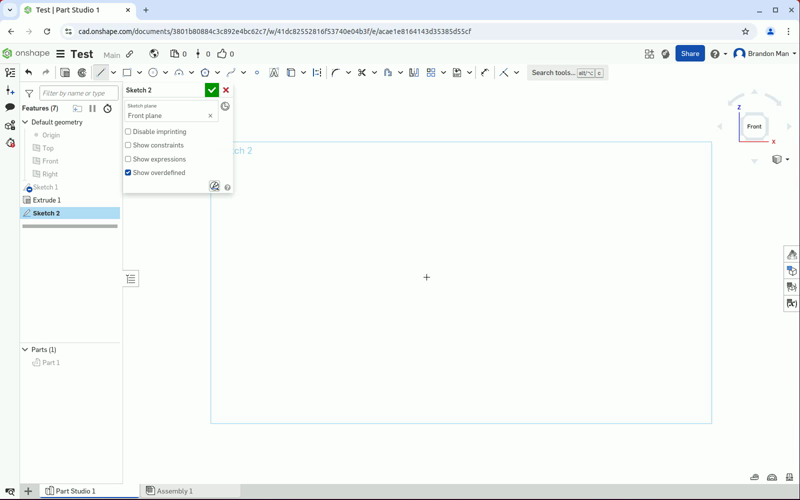
key_up(shift)
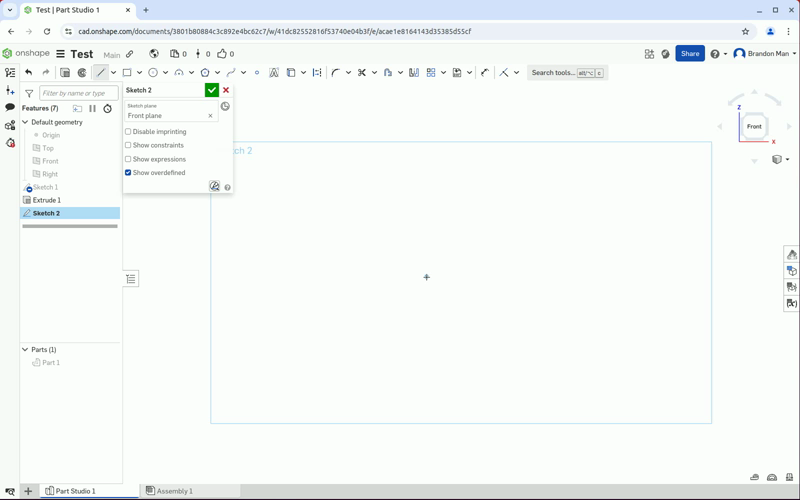
key_down(shift)
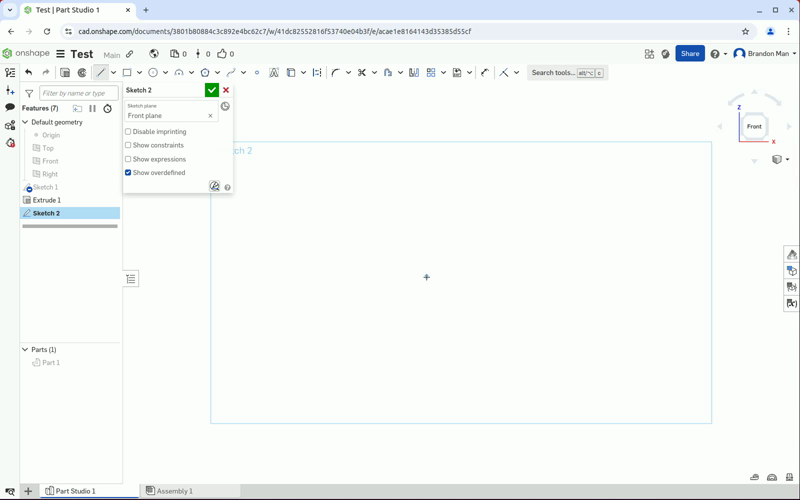
mouse_move(456, 276)
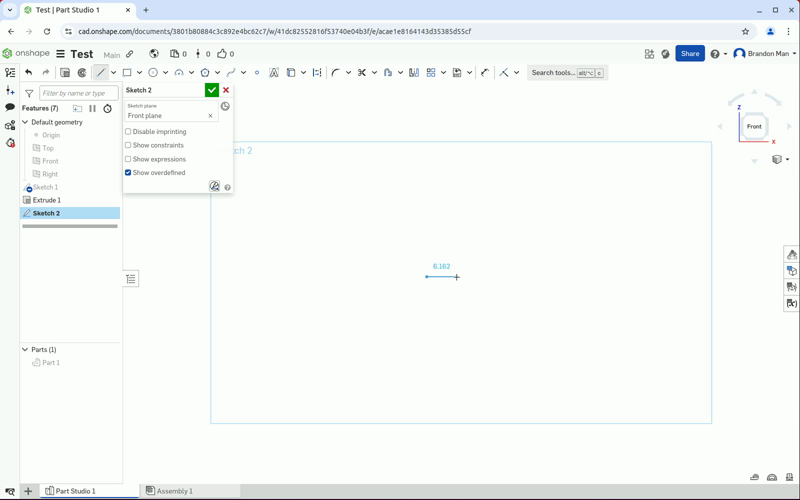
mouse_move(426, 245)
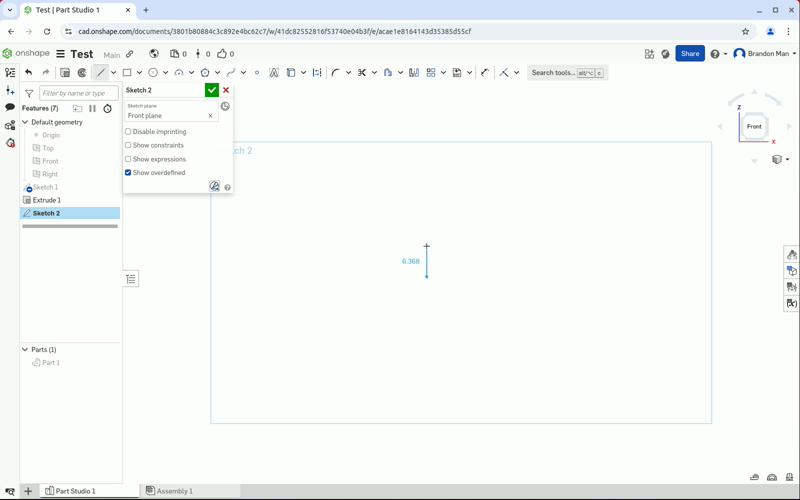
click(426, 245)
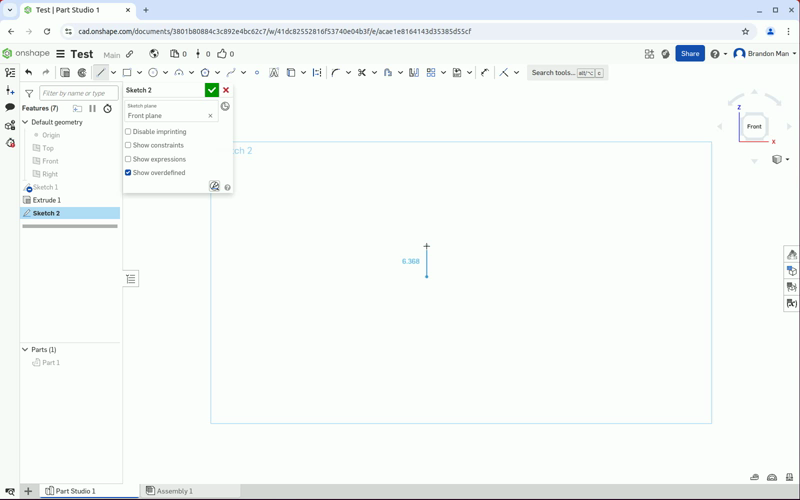
key_up(shift)
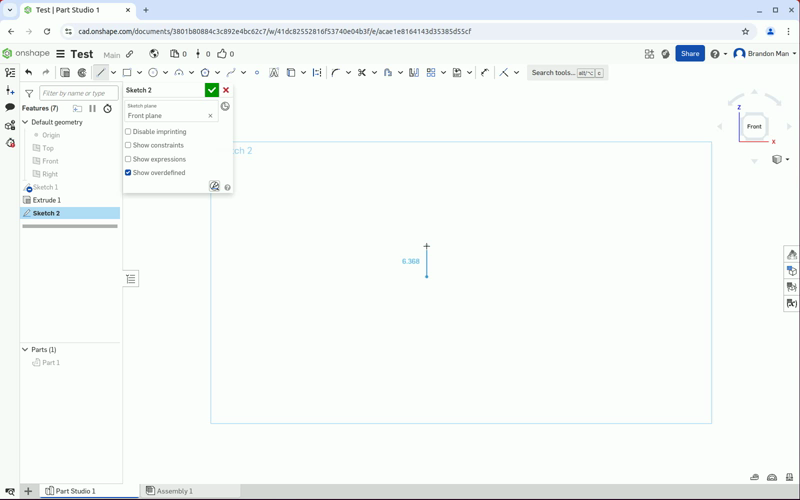
key(esc)
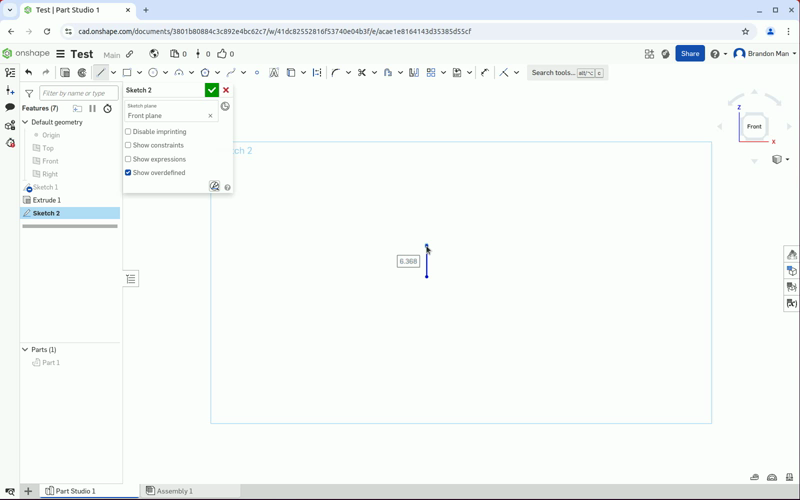
key(a)
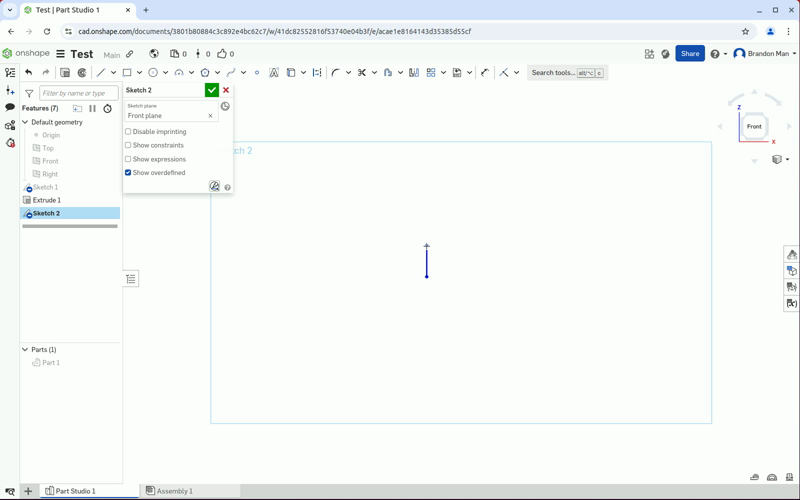
mouse_move(426, 245)
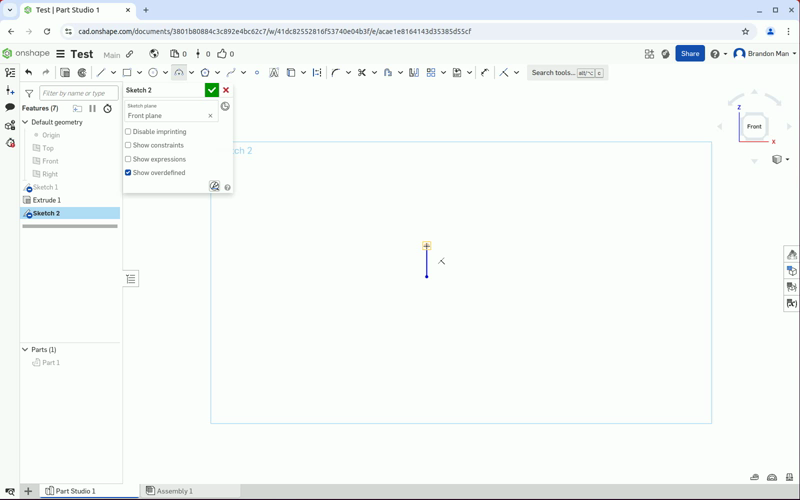
click(426, 245)
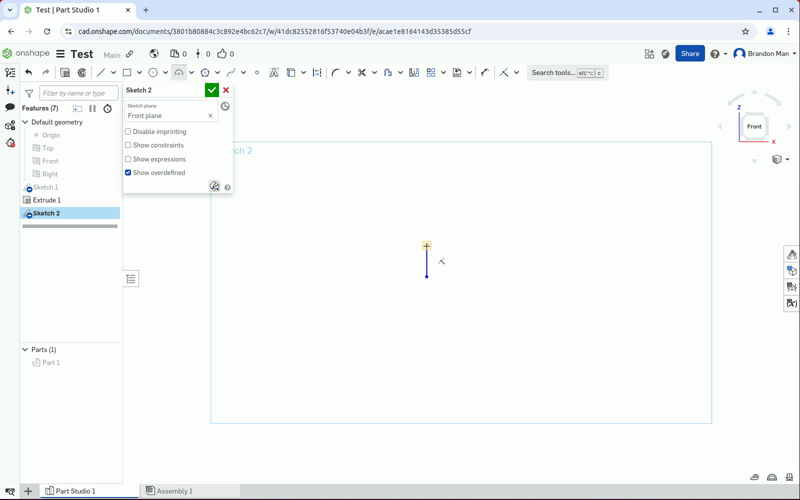
mouse_move(426, 276)
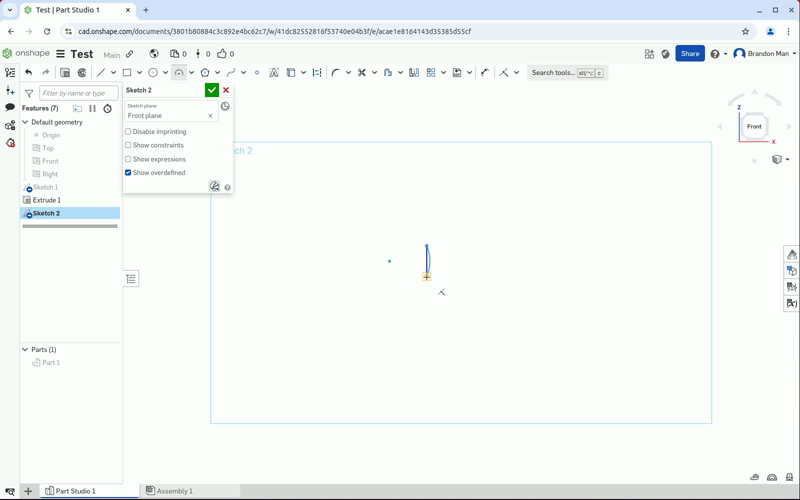
click(426, 276)
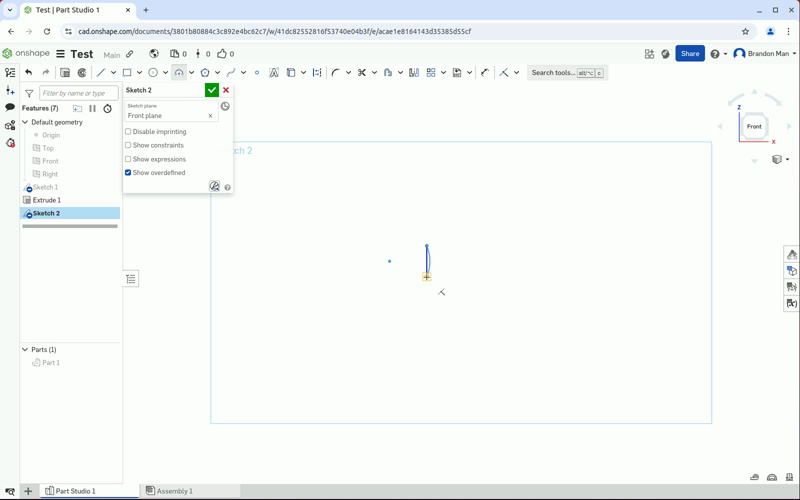
key_down(shift)
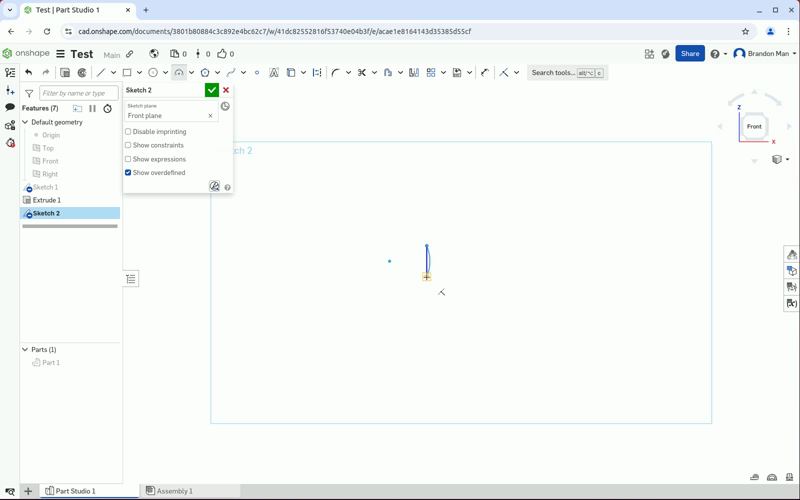
mouse_move(419, 261)
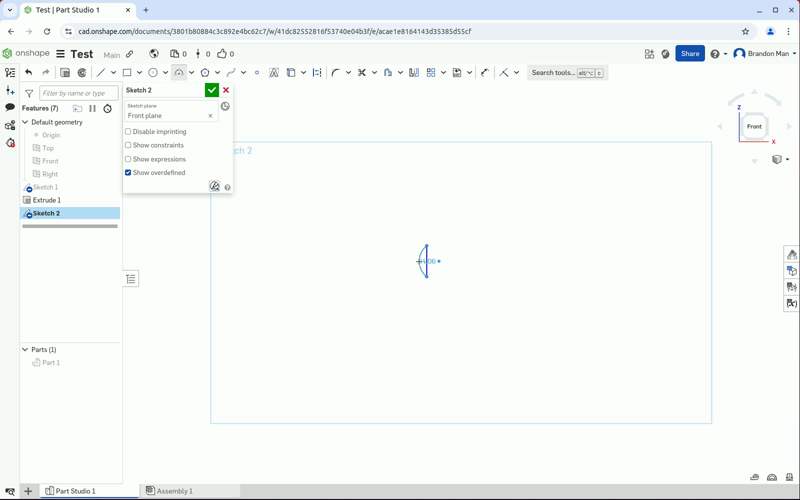
click(419, 261)
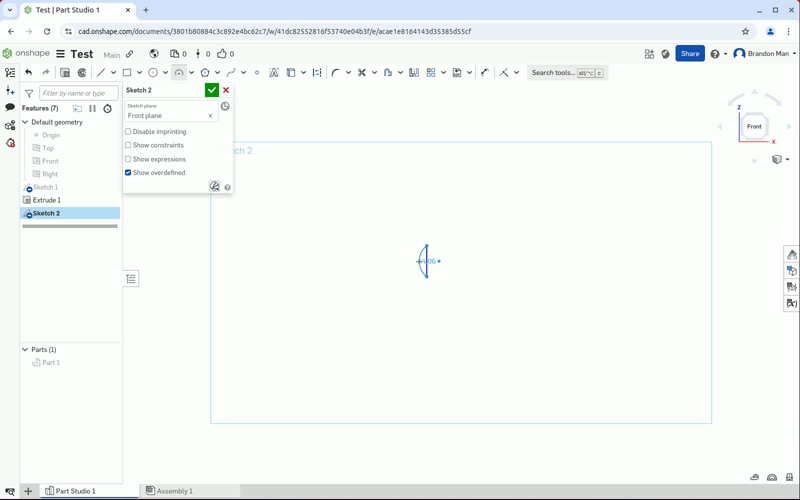
key_up(shift)
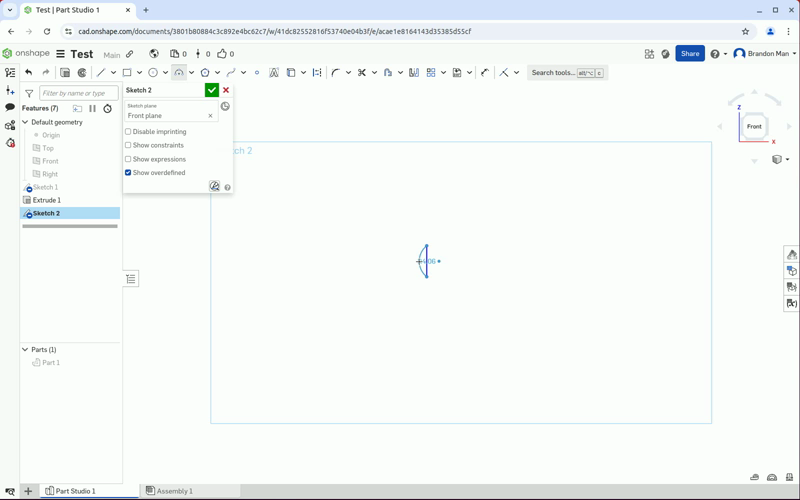
key(esc)
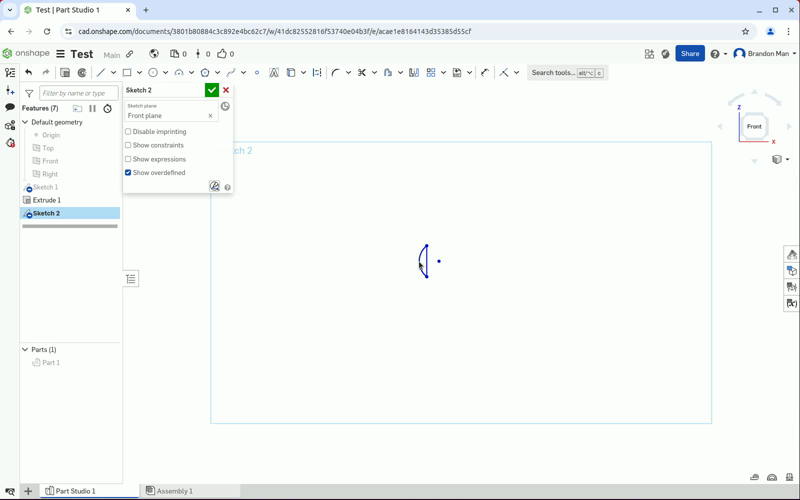
mouse_move(420, 258)
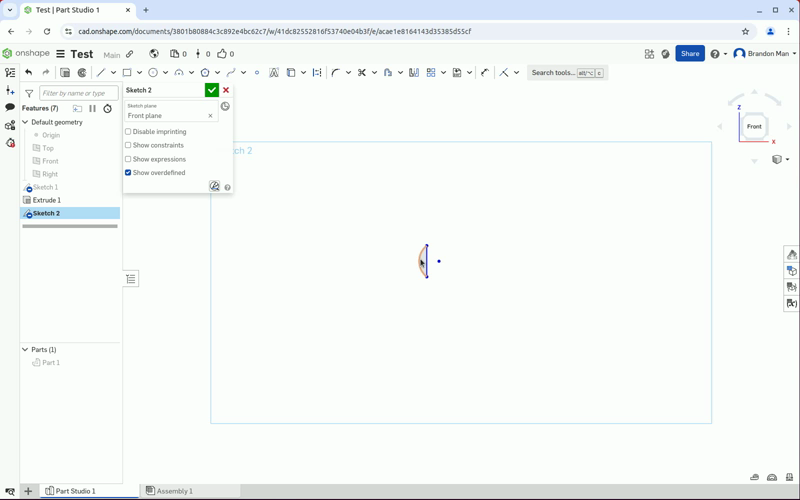
scroll(6)
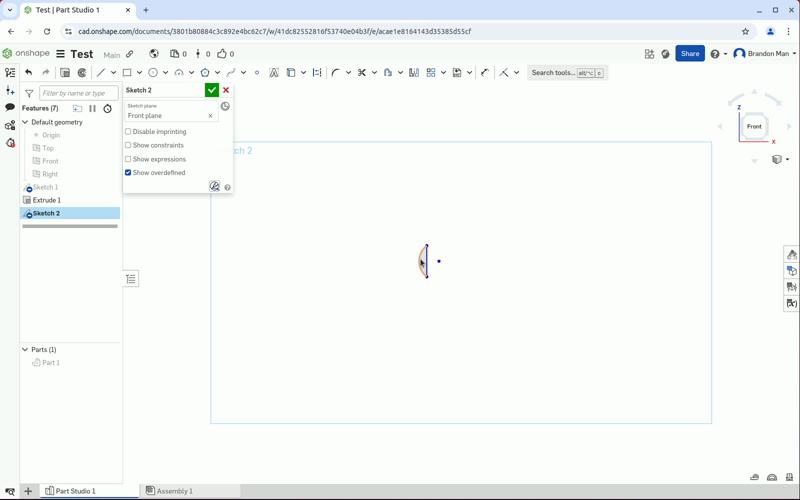
scroll(6)
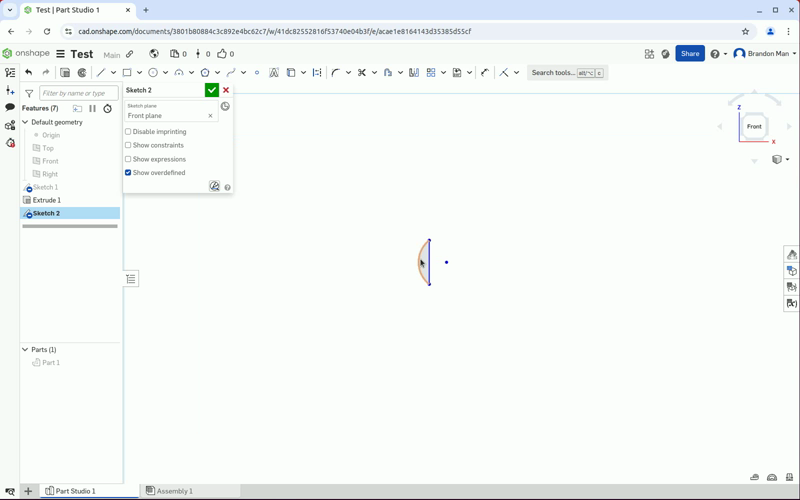
scroll(6)
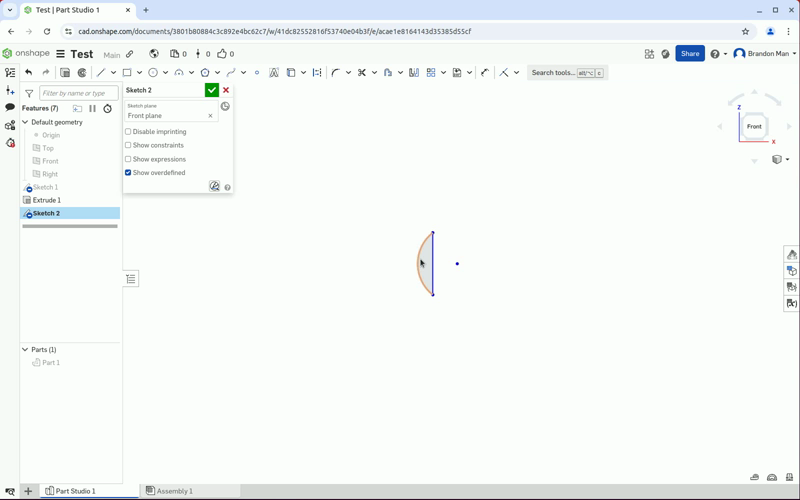
scroll(6)
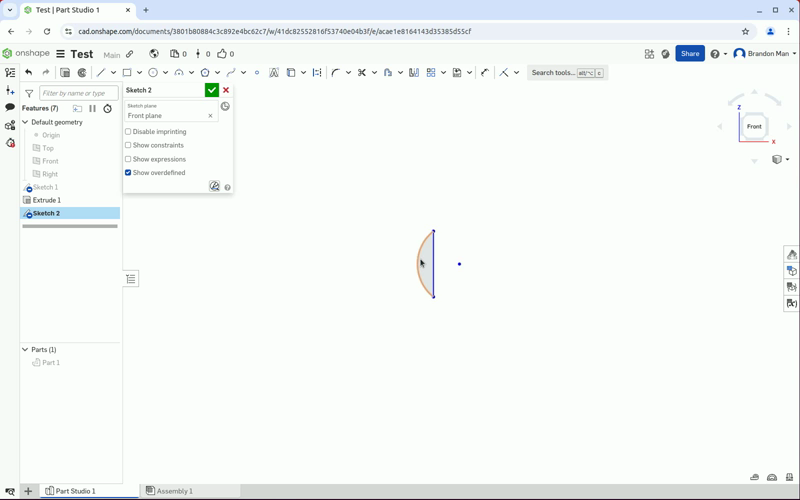
scroll(6)
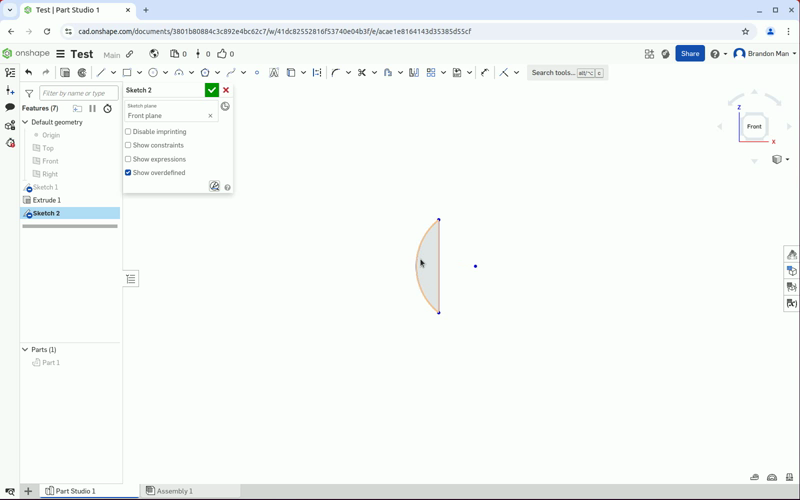
scroll(6)
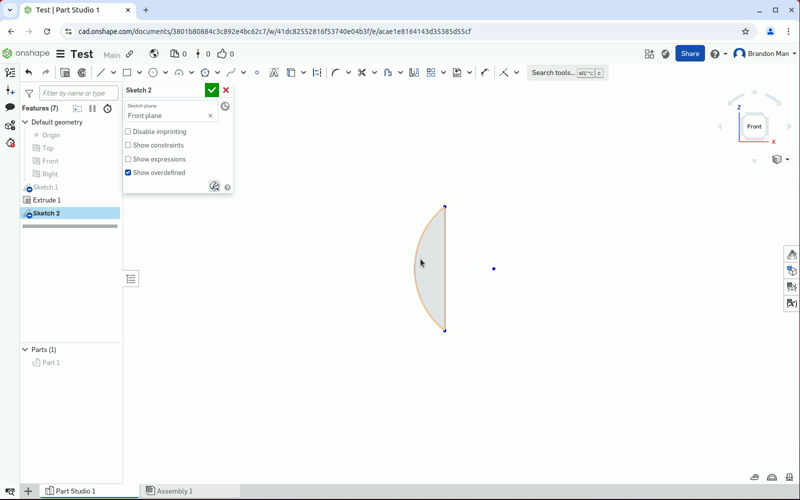
scroll(6)
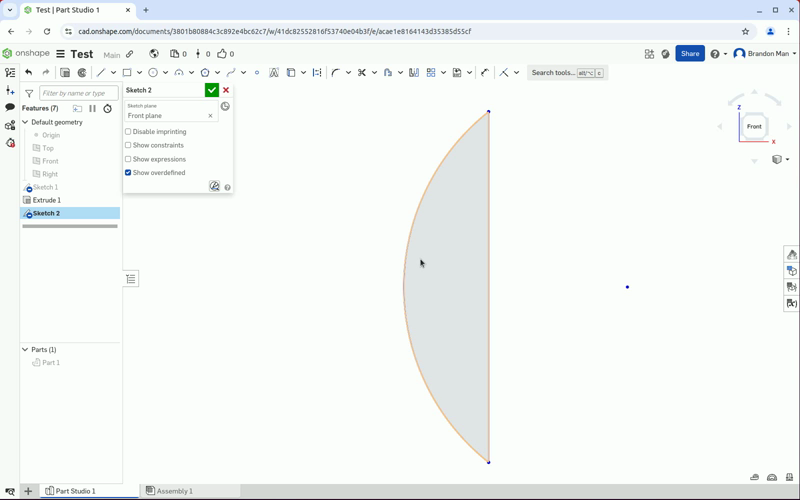
click(420, 258)
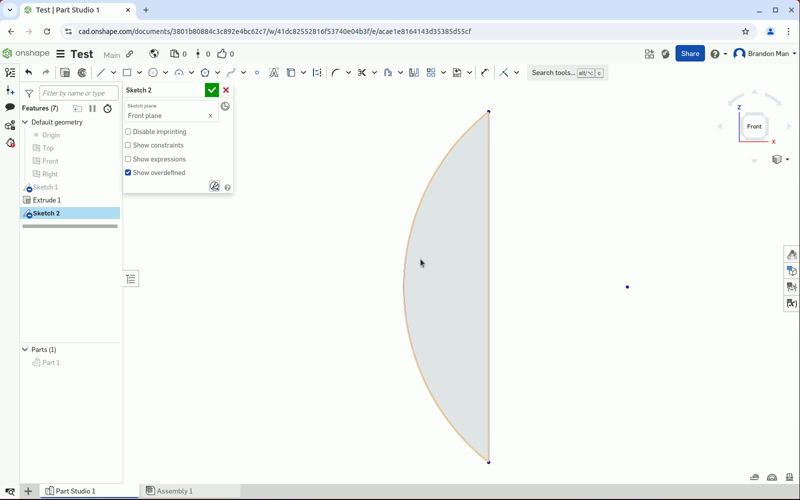
scroll(-6)
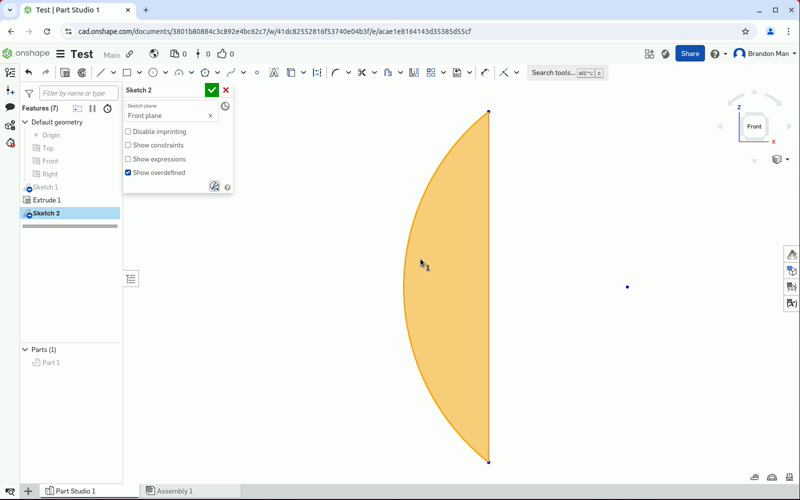
scroll(-6)
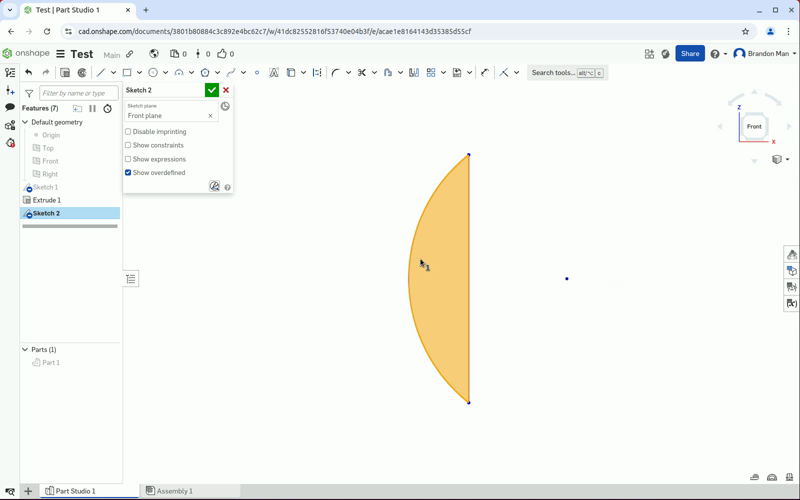
scroll(-6)
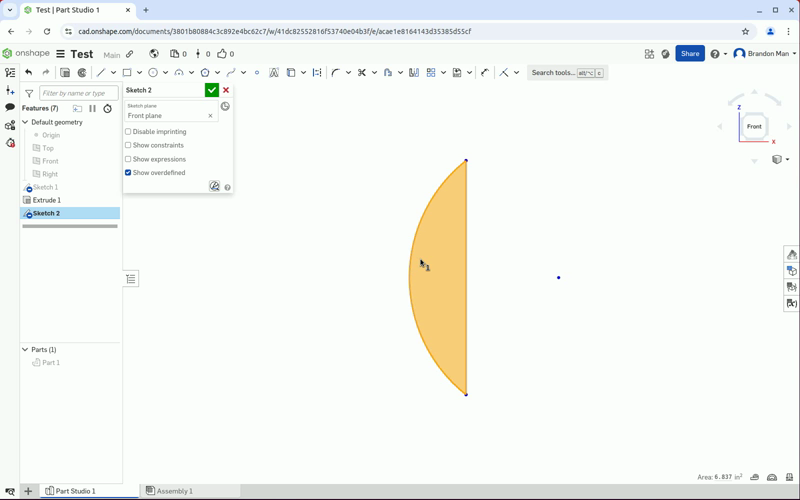
scroll(-6)
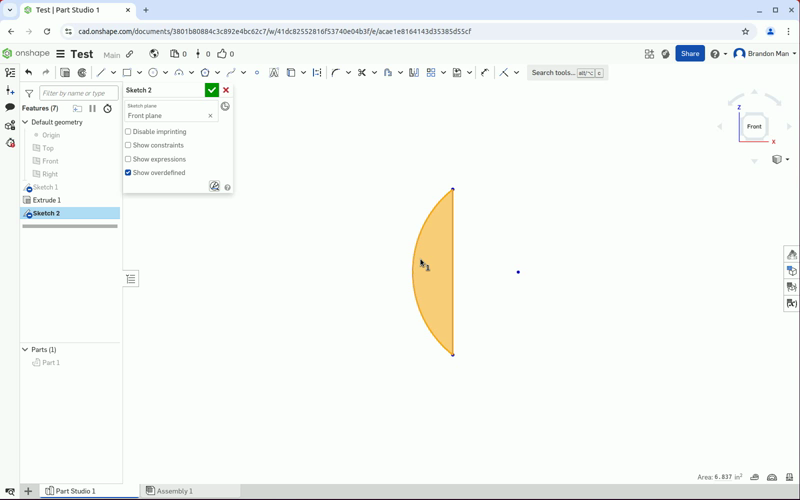
scroll(-6)
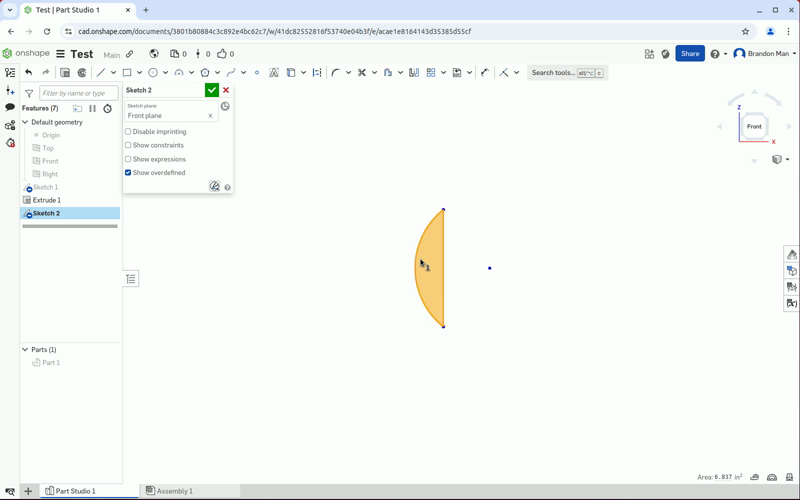
scroll(-6)
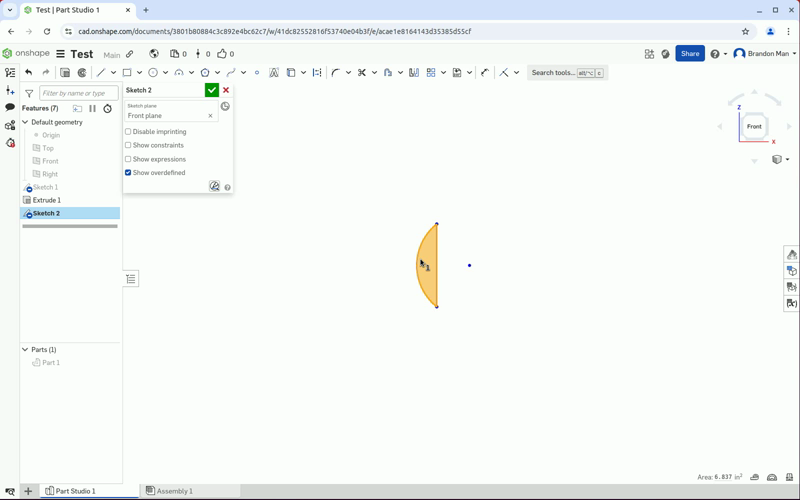
scroll(-6)
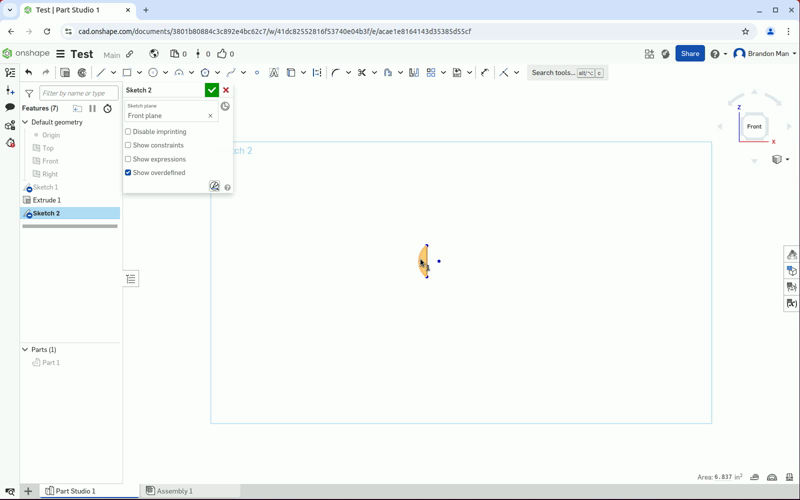
mouse_move(73, 352)
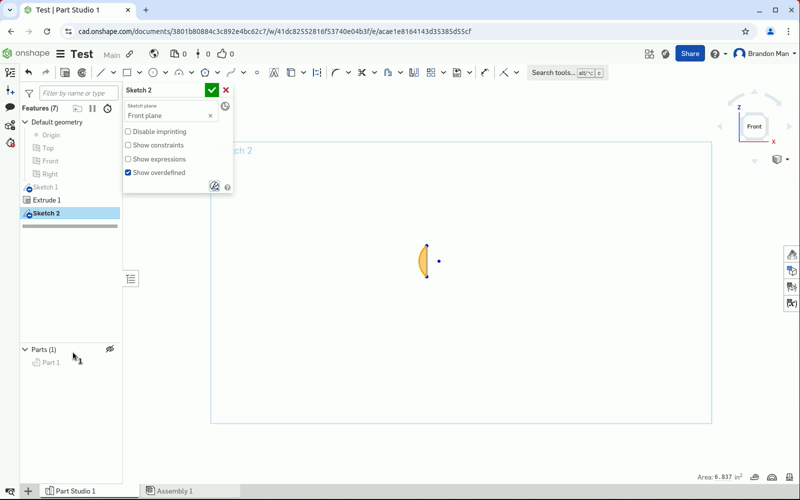
key(shift+y)
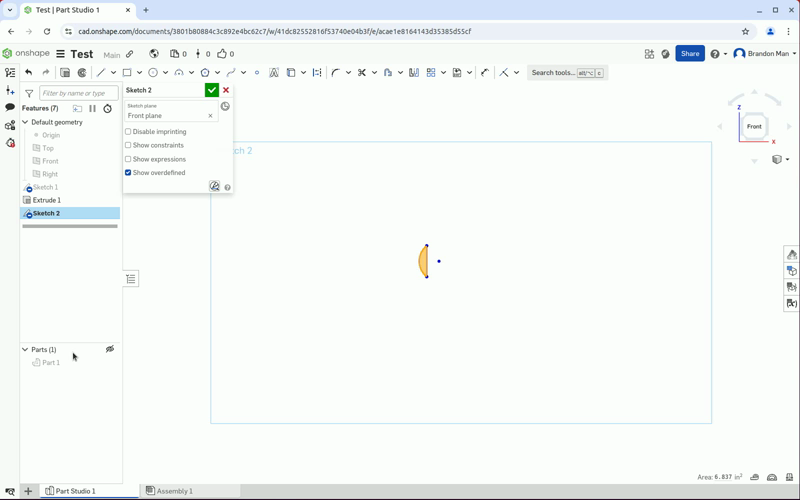
key(shift+e)
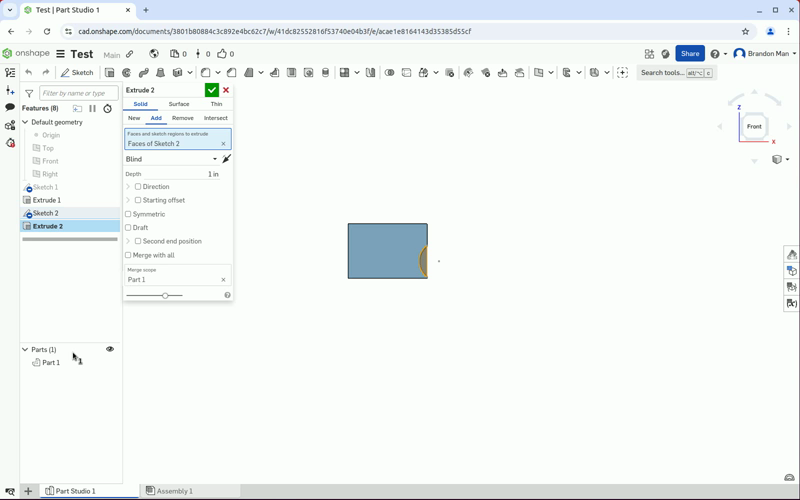
mouse_move(143, 106)
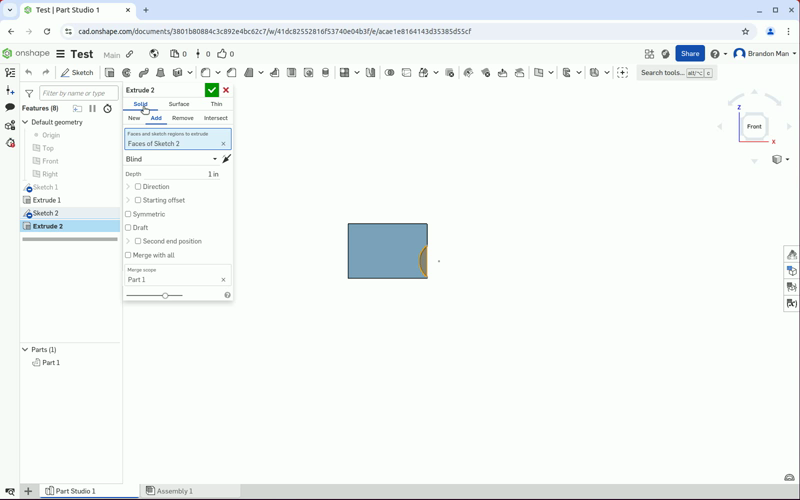
click(143, 106)
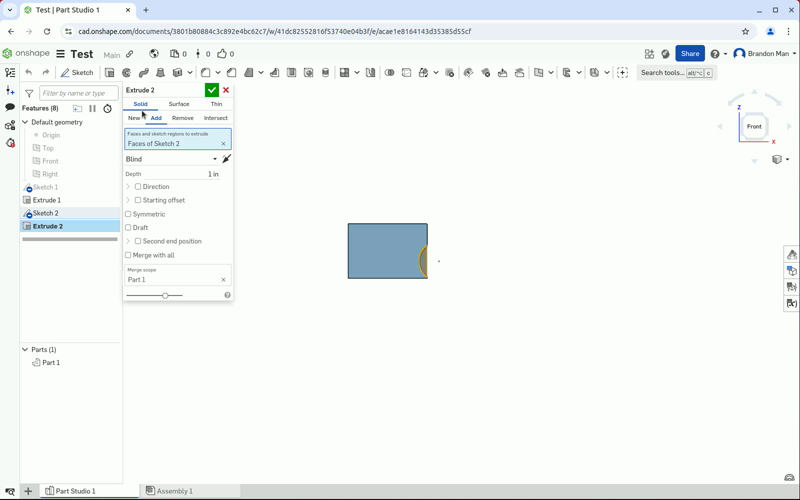
mouse_move(137, 120)
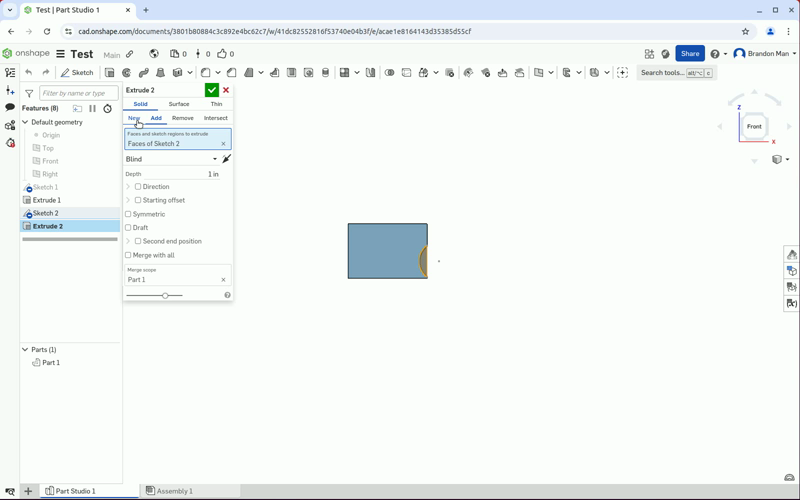
click(137, 120)
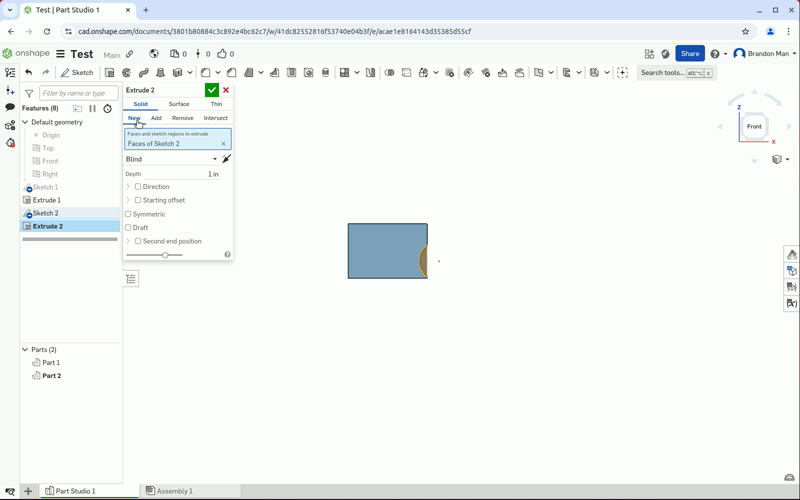
key(tab, 4)
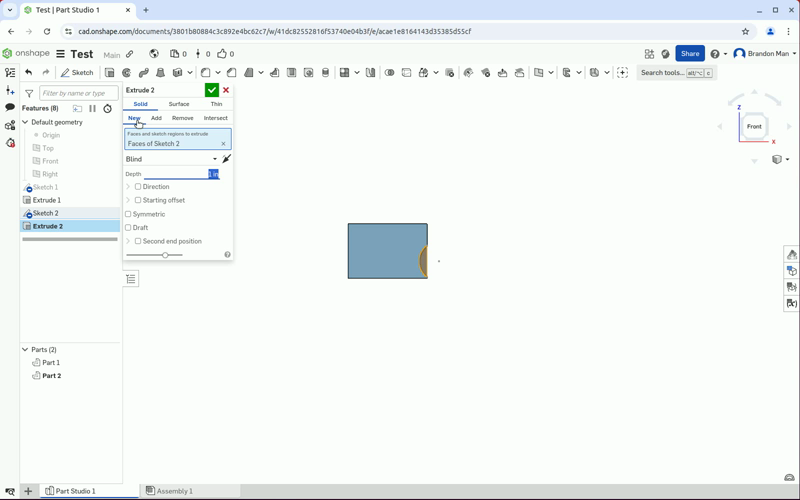
text(5.055)
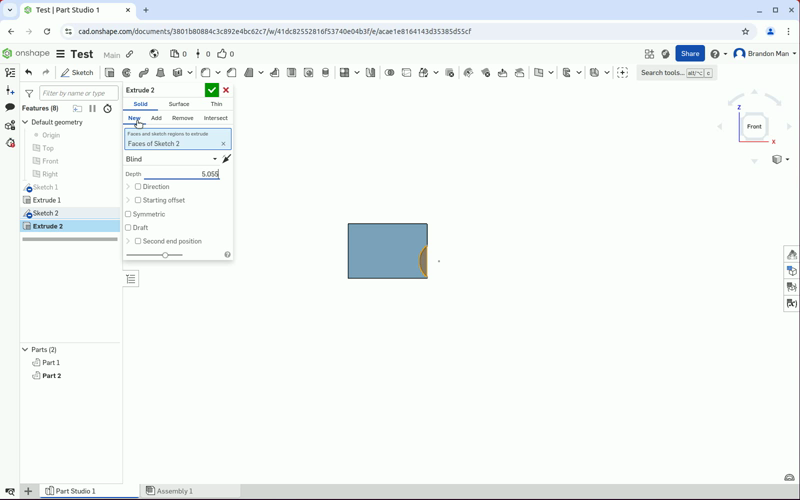
key(enter)
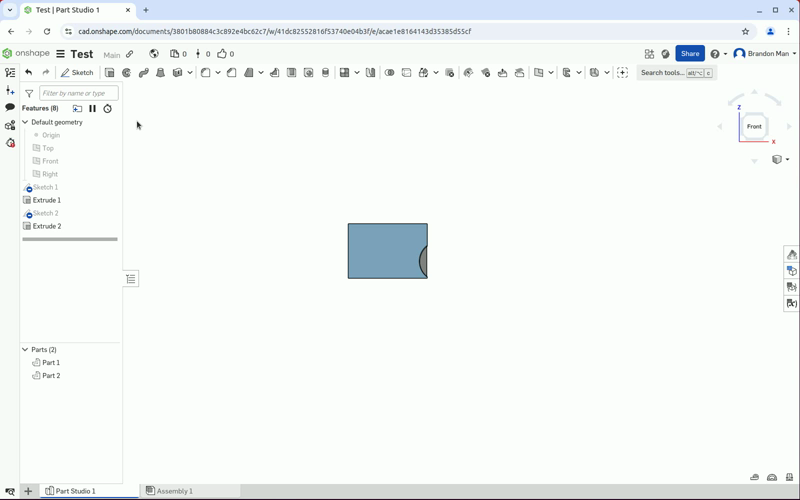
key(shift+h)
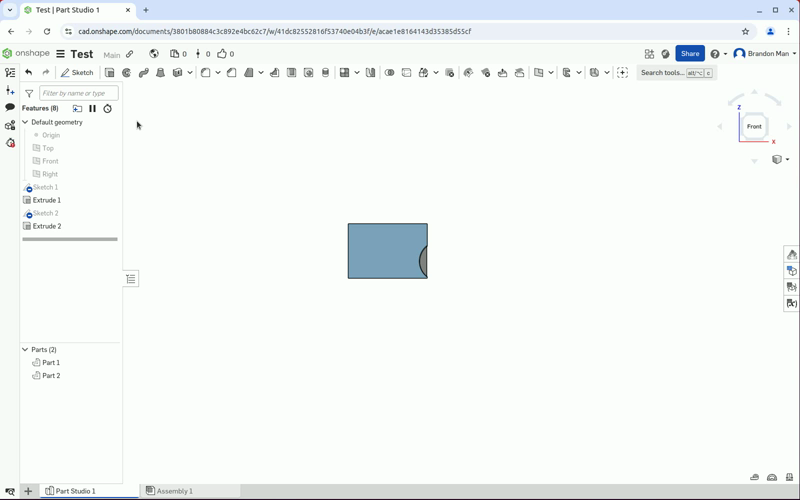
key(shift+h)
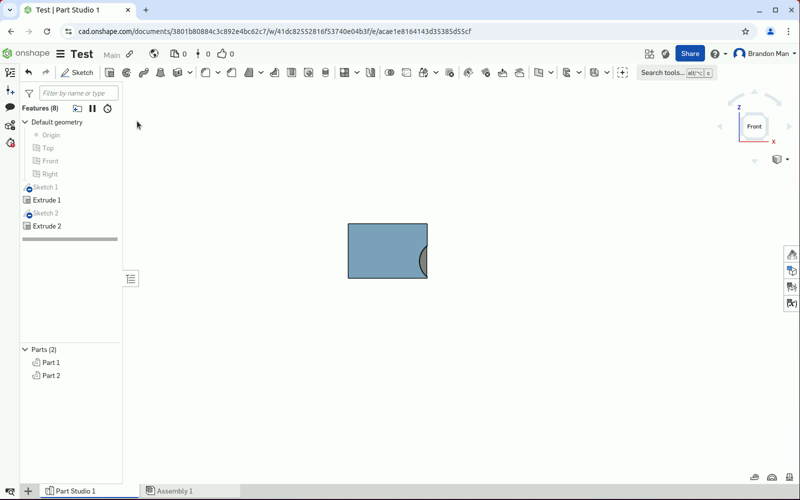
mouse_move(73, 189)
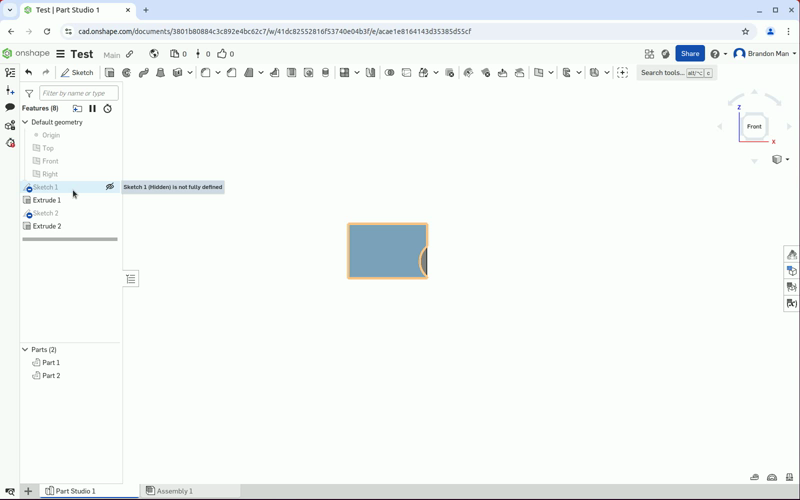
click(73, 189)
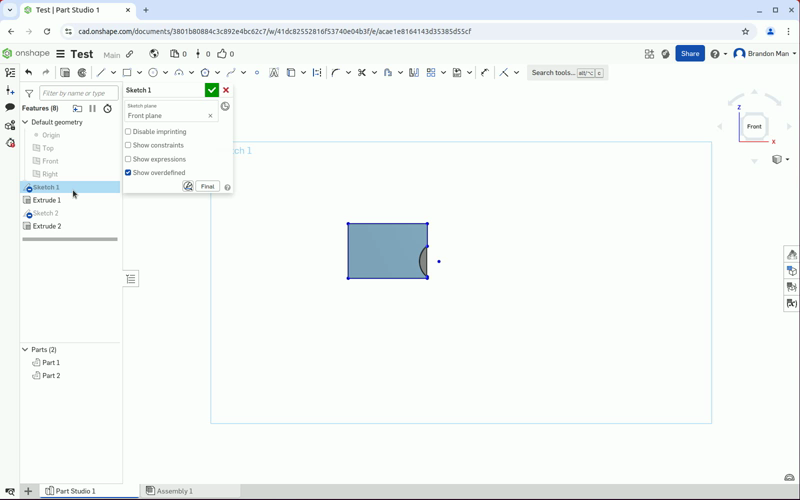
mouse_move(229, 92)
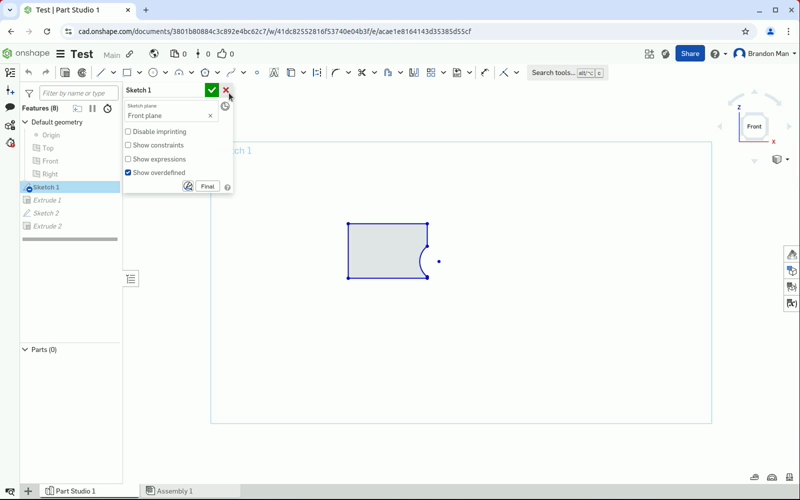
click(229, 92)
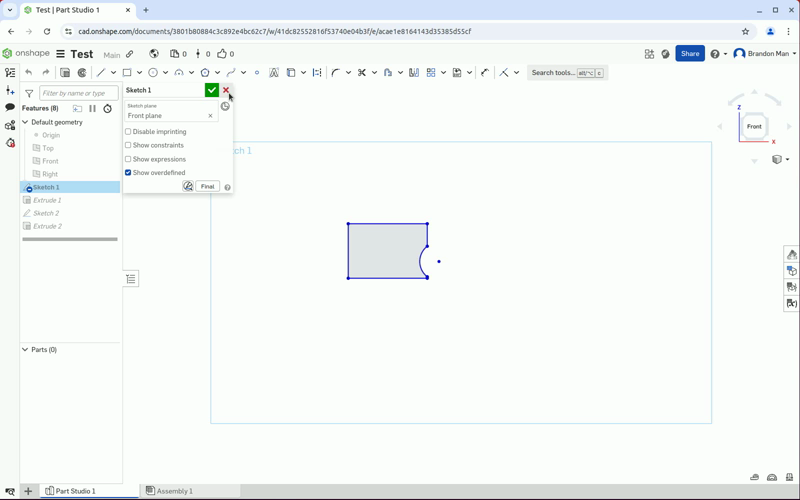
key(shift+s)
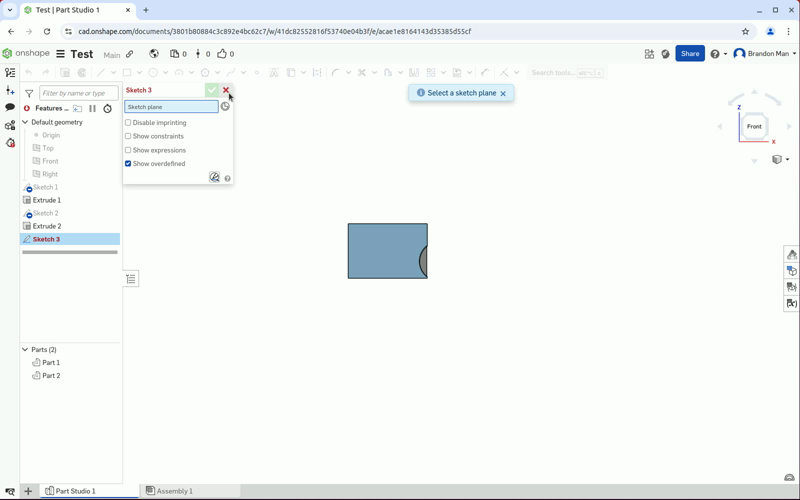
mouse_move(73, 163)
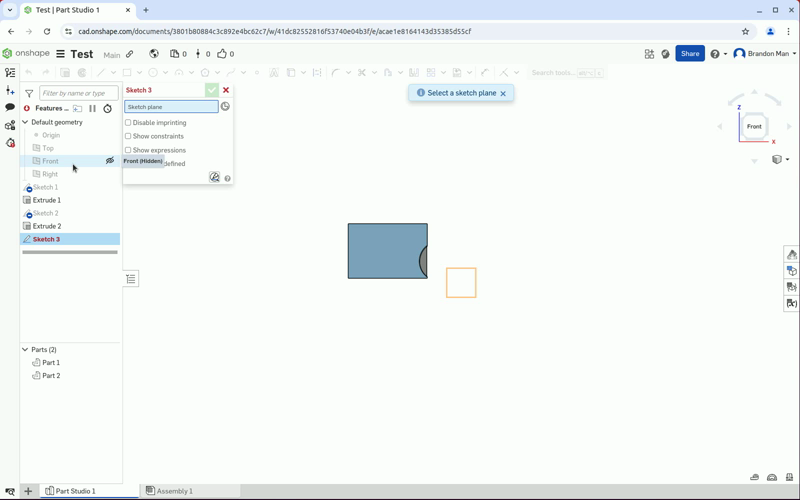
click(73, 163)
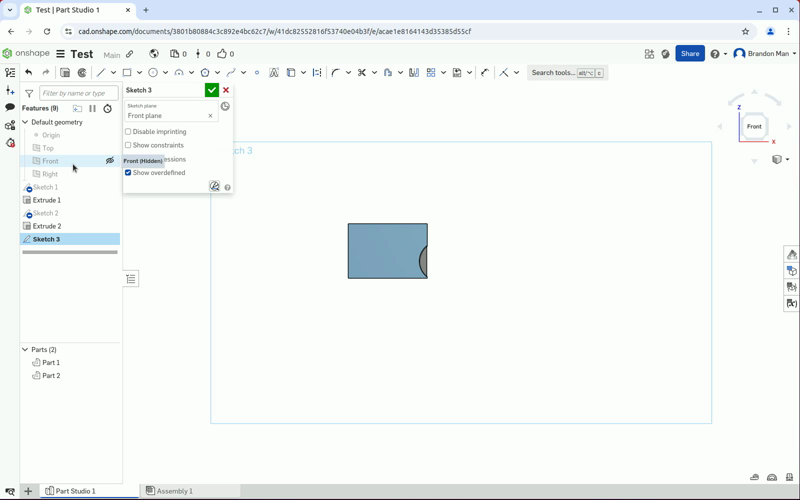
mouse_move(73, 352)
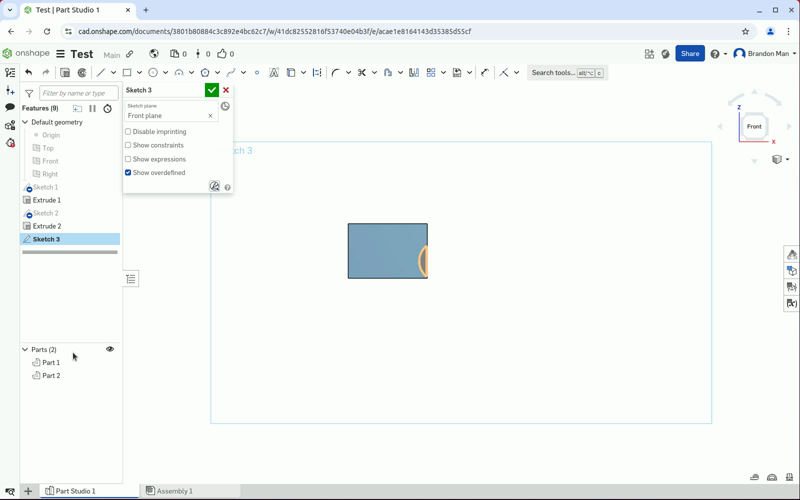
key(y)
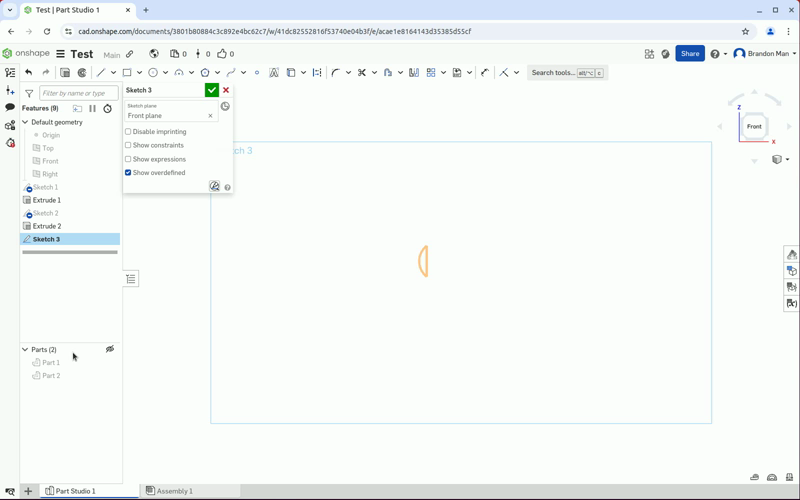
key(a)
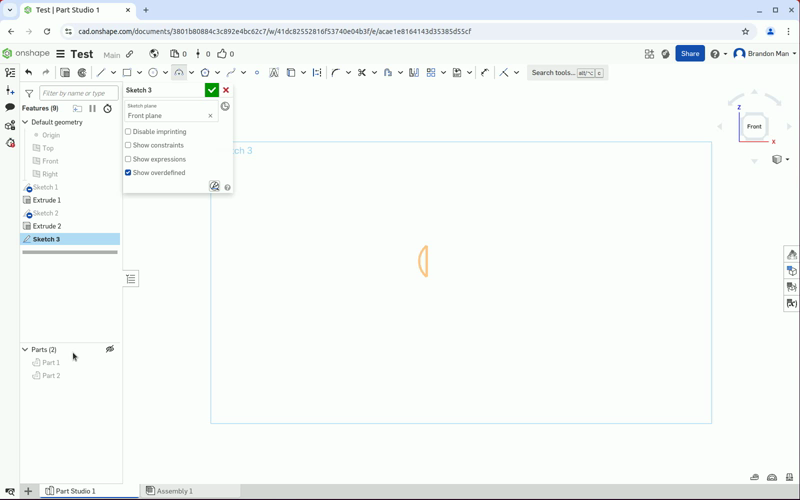
key_down(shift)
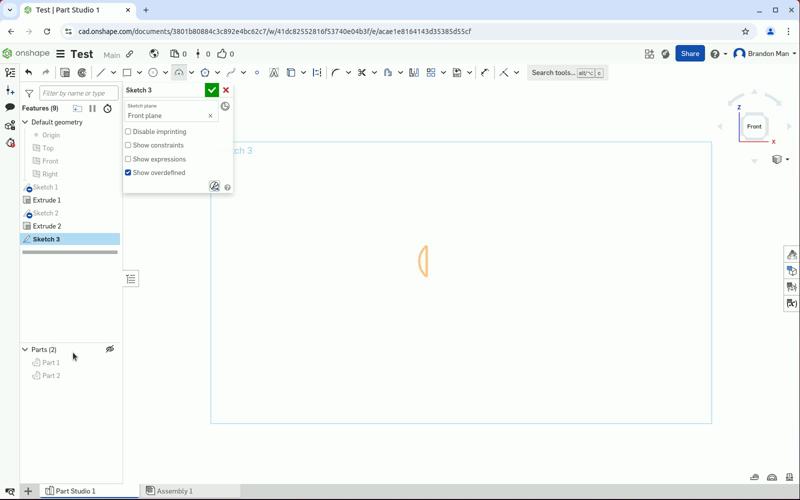
mouse_move(426, 276)
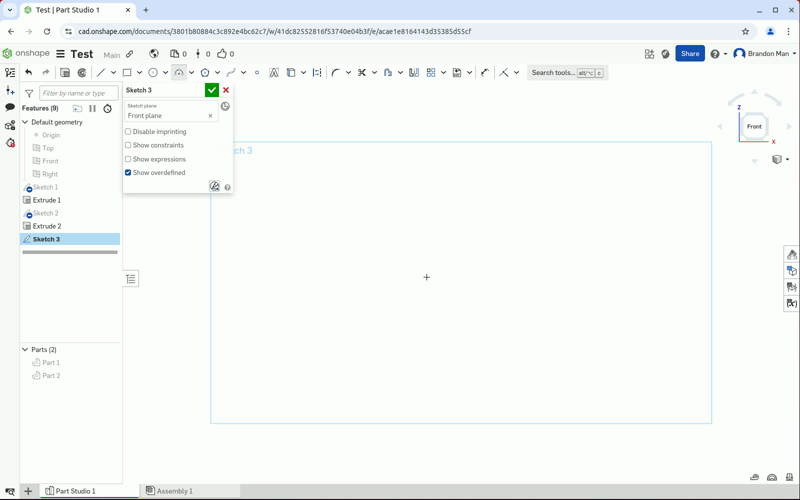
click(426, 276)
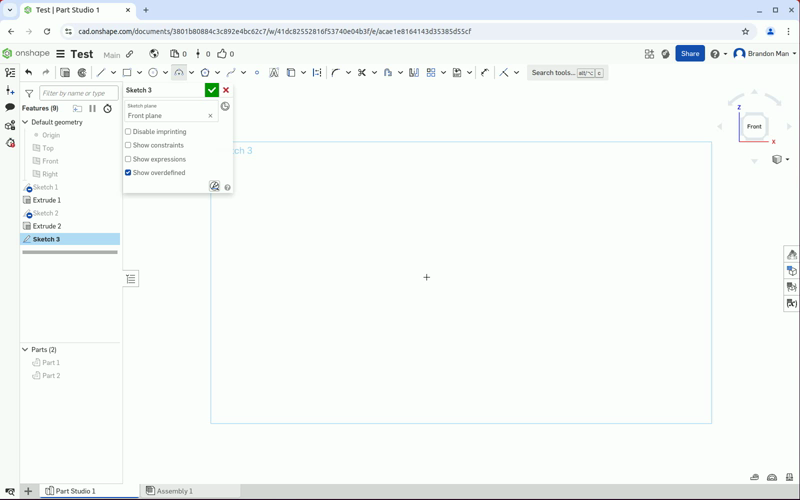
key_up(shift)
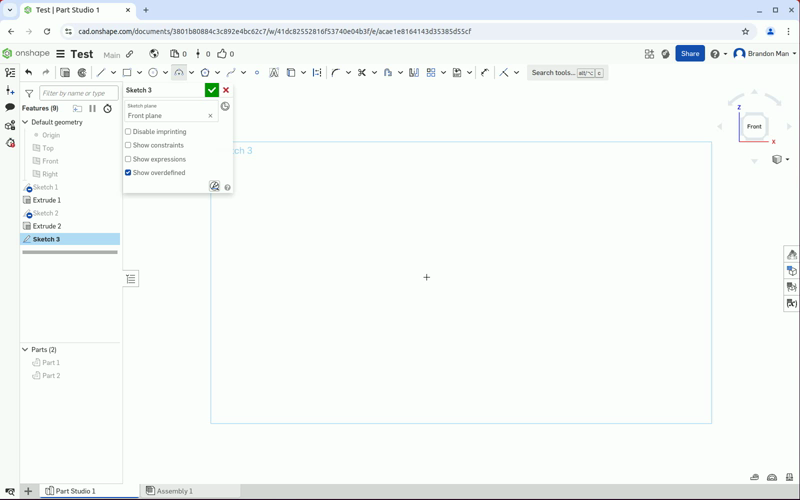
key_down(shift)
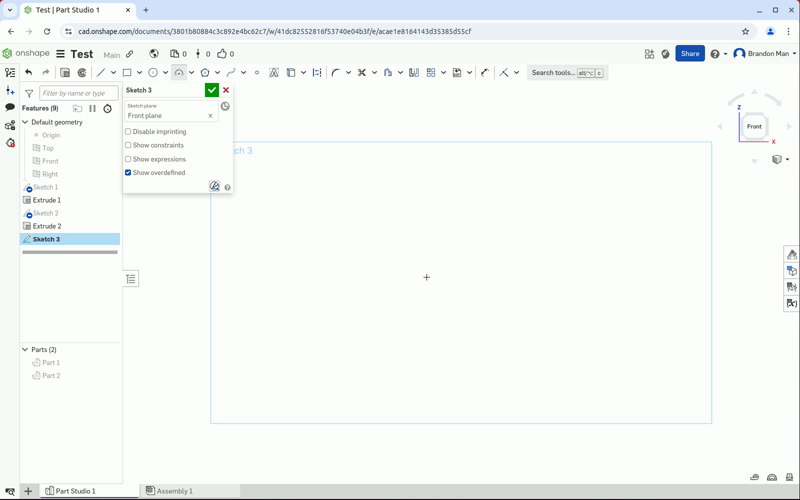
mouse_move(426, 245)
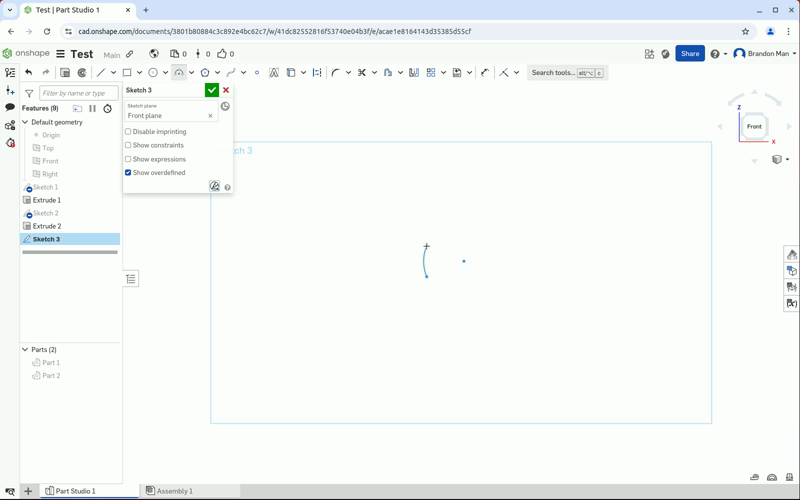
click(426, 245)
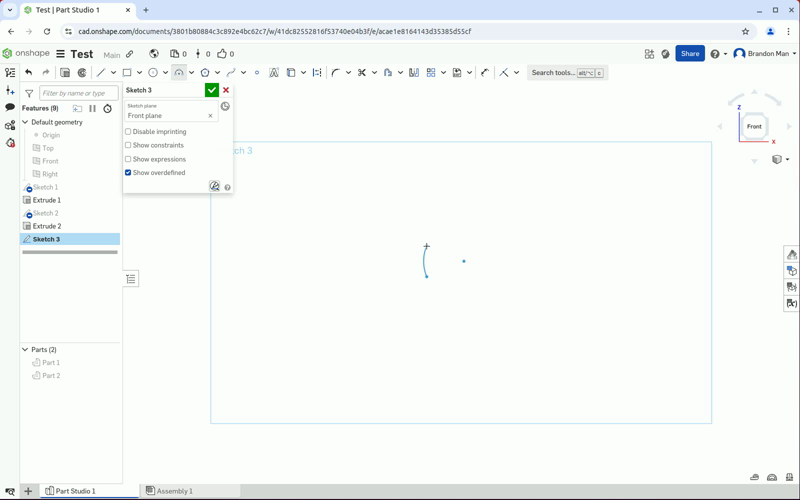
mouse_move(459, 261)
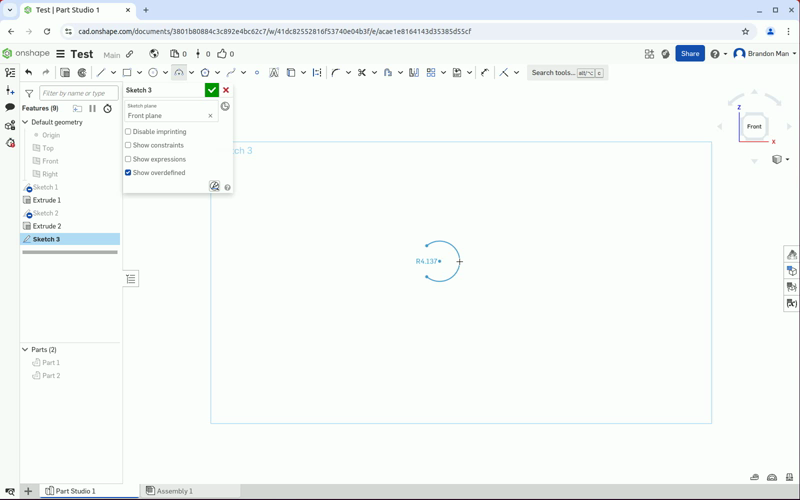
click(459, 261)
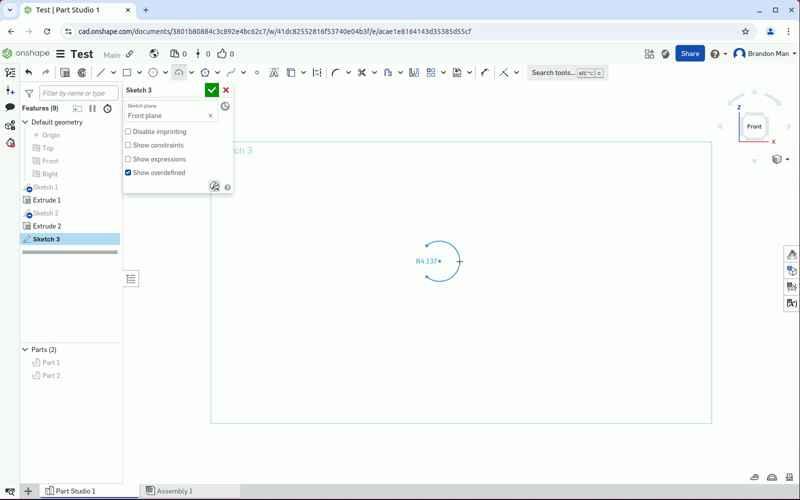
key_up(shift)
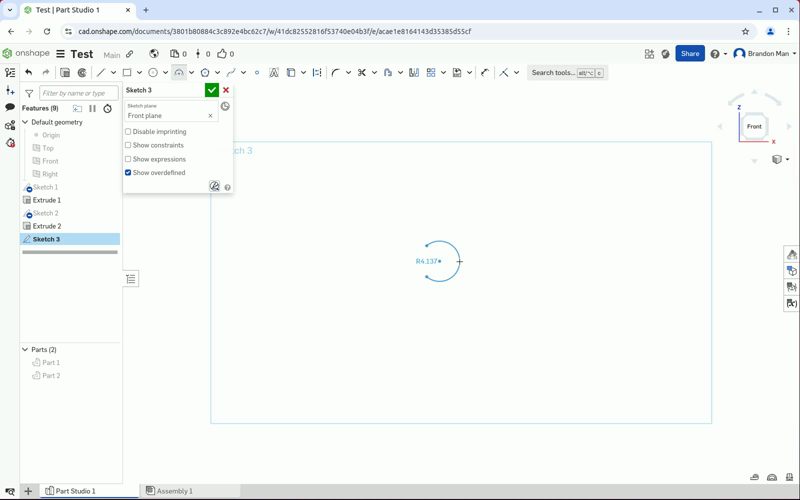
key(esc)
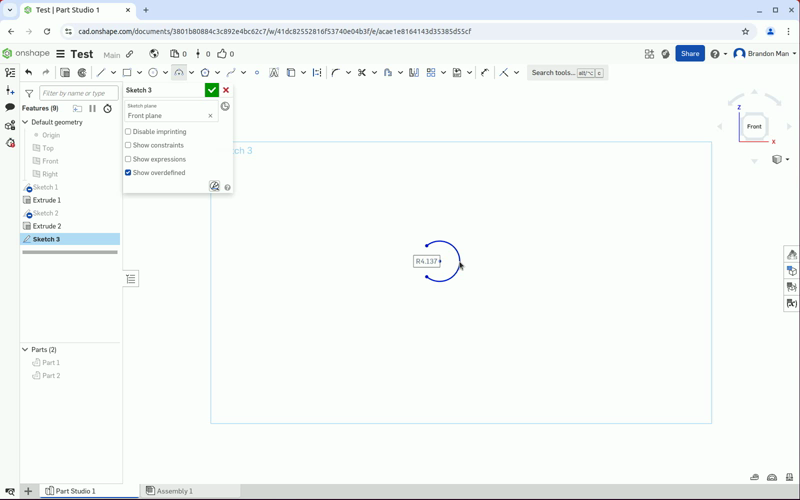
key(l)
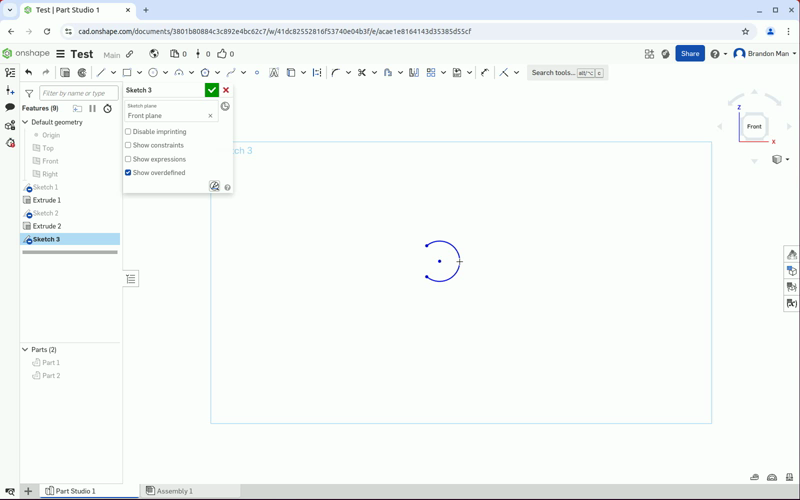
mouse_move(426, 245)
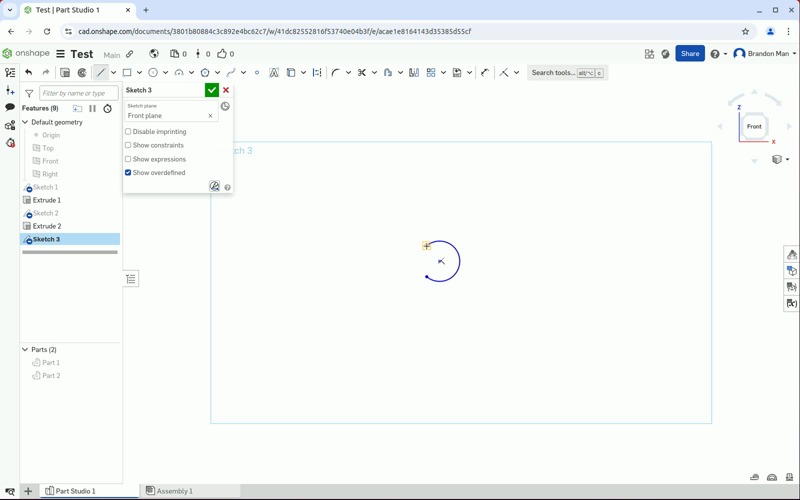
click(426, 245)
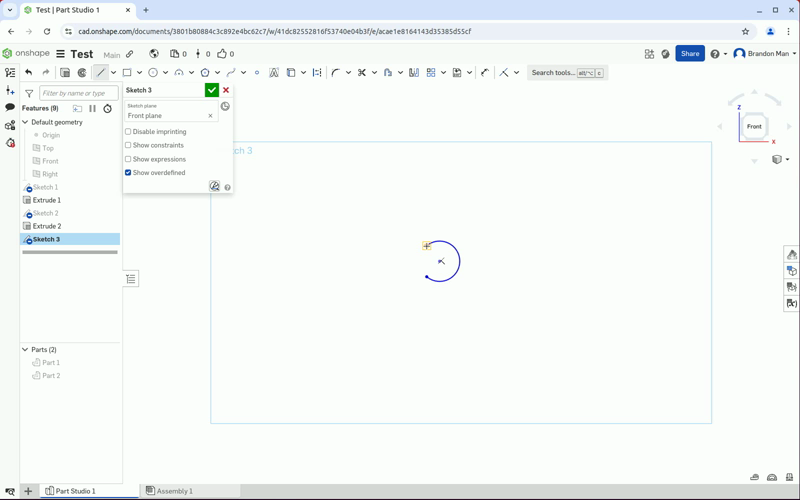
mouse_move(456, 245)
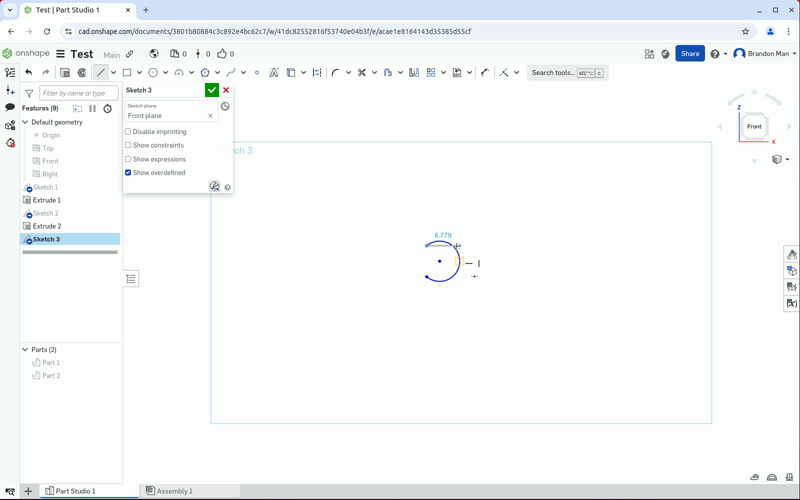
key_down(shift)
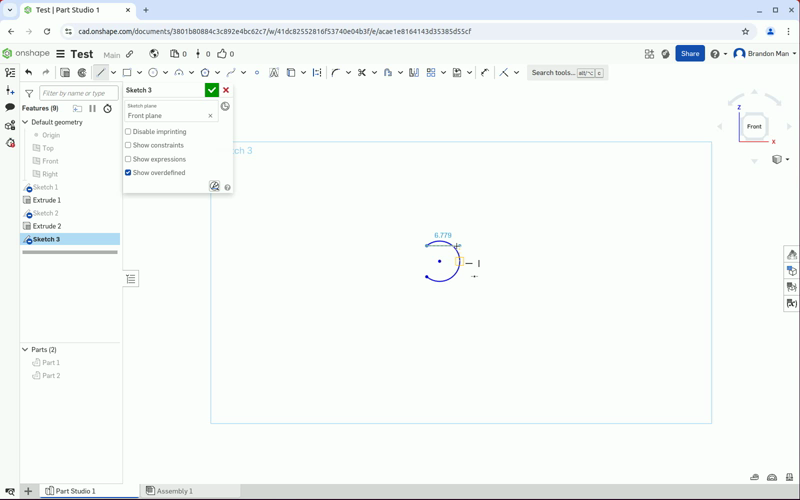
mouse_move(426, 276)
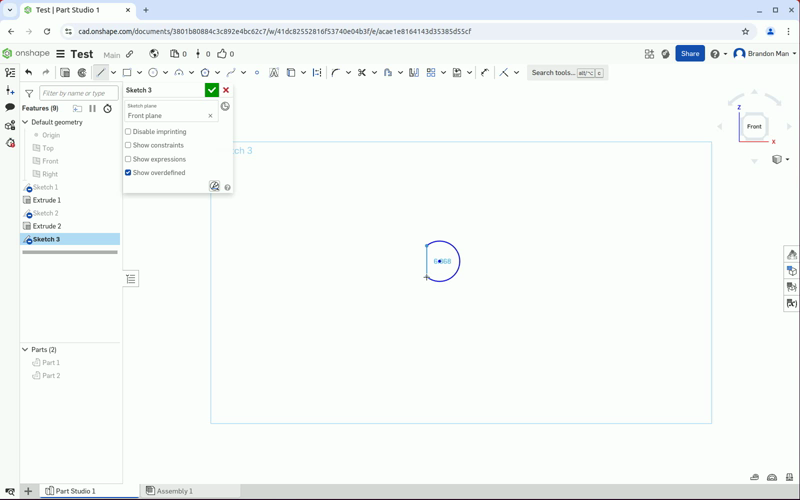
key_up(shift)
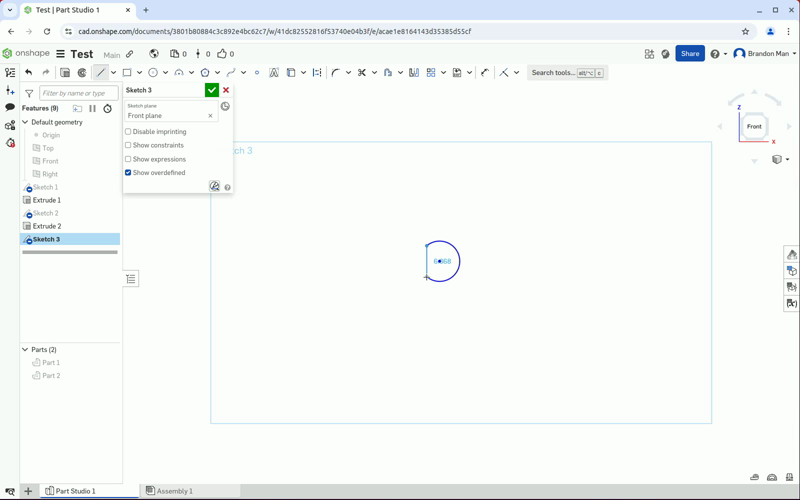
click(426, 276)
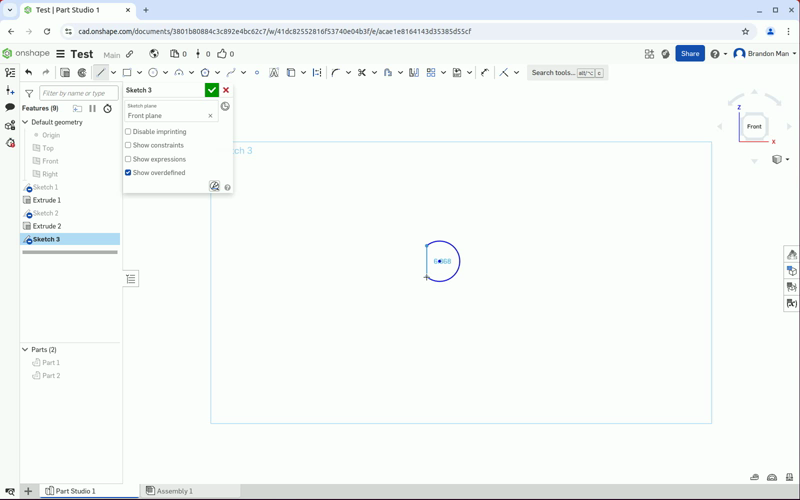
key(esc)
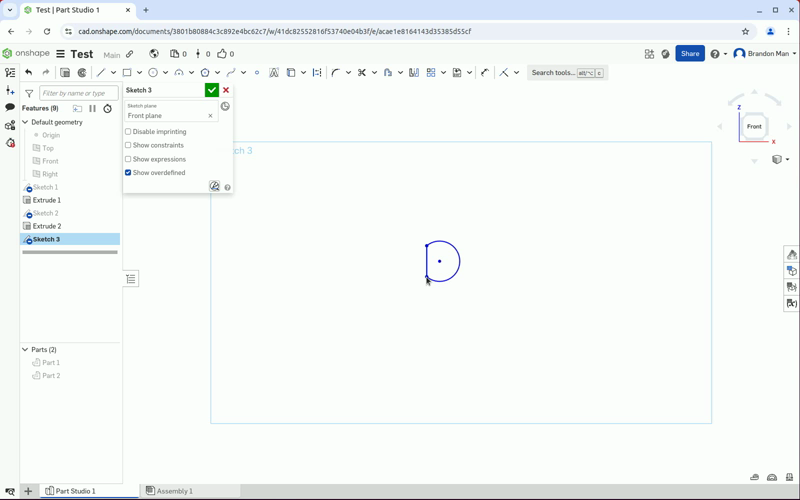
mouse_move(452, 275)
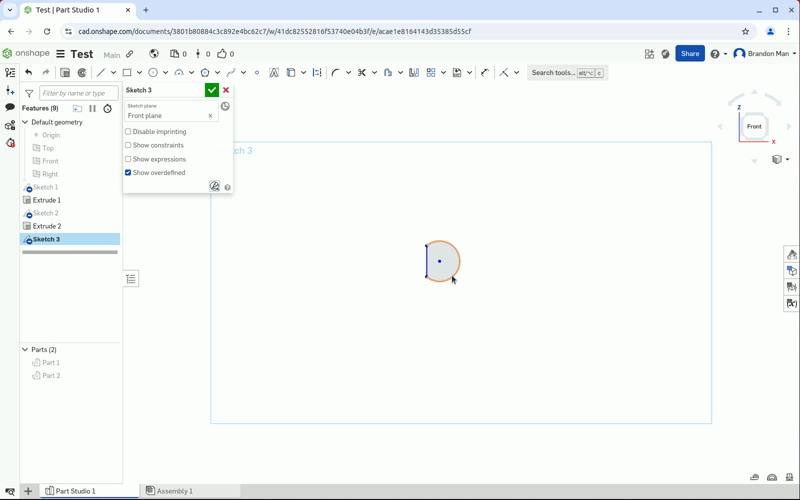
scroll(6)
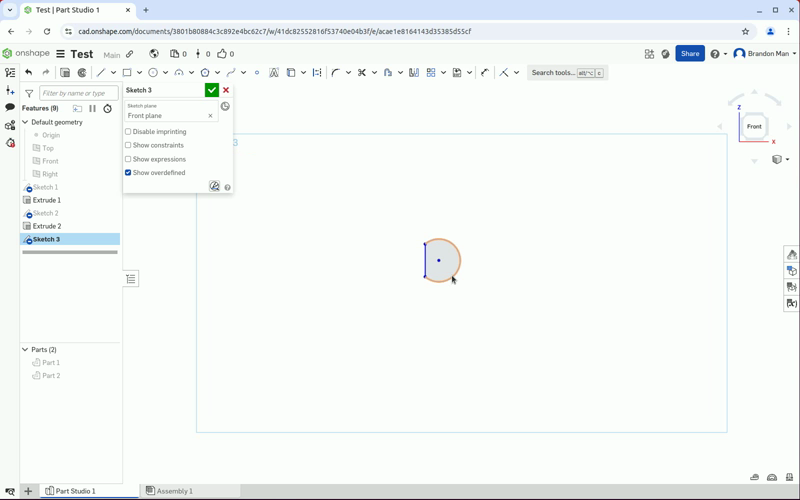
scroll(6)
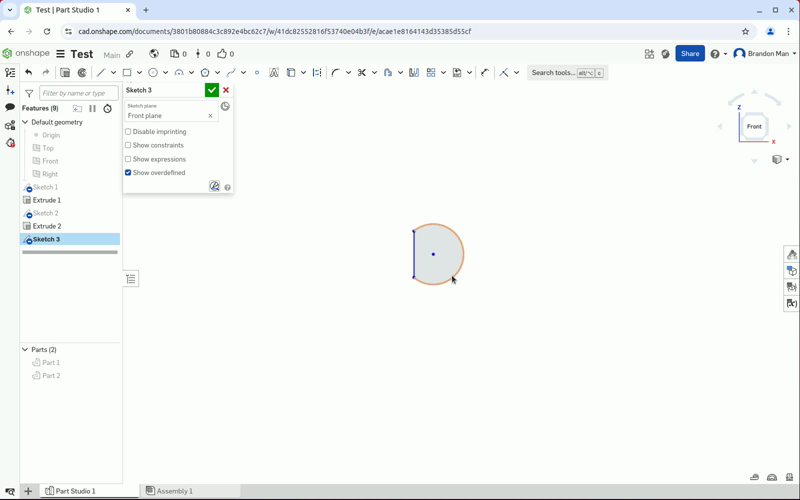
scroll(6)
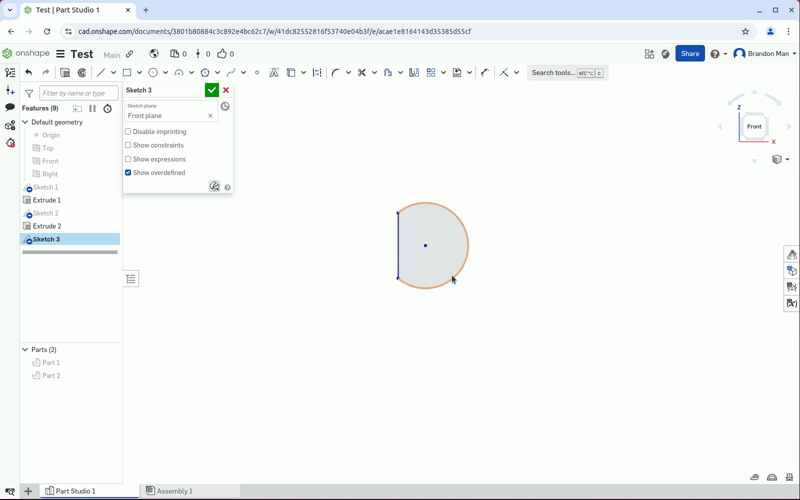
scroll(6)
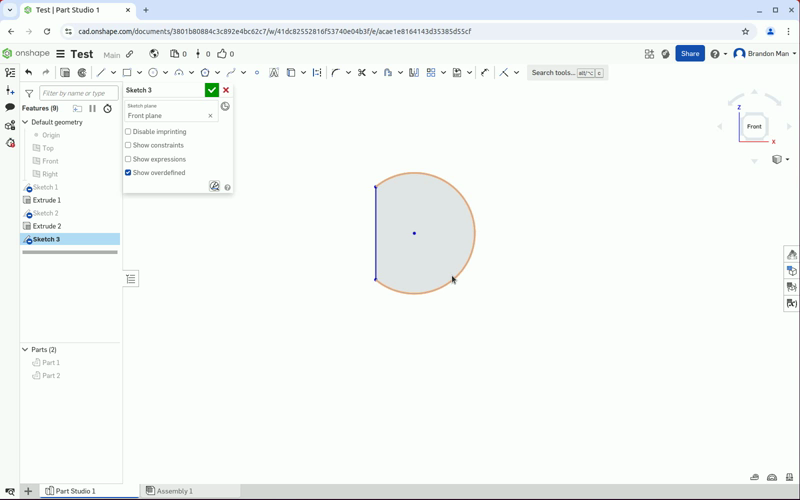
scroll(6)
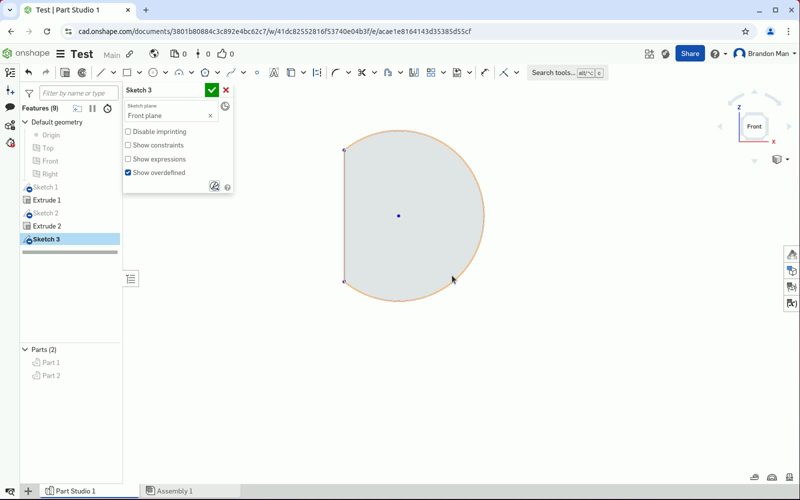
scroll(6)
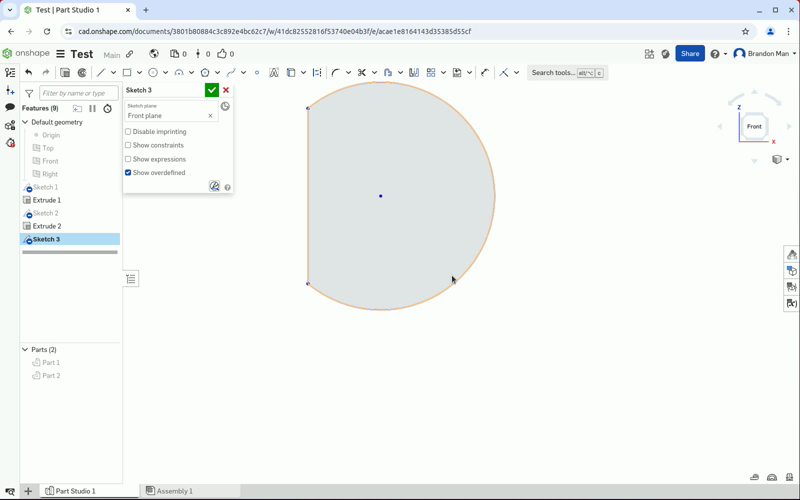
scroll(6)
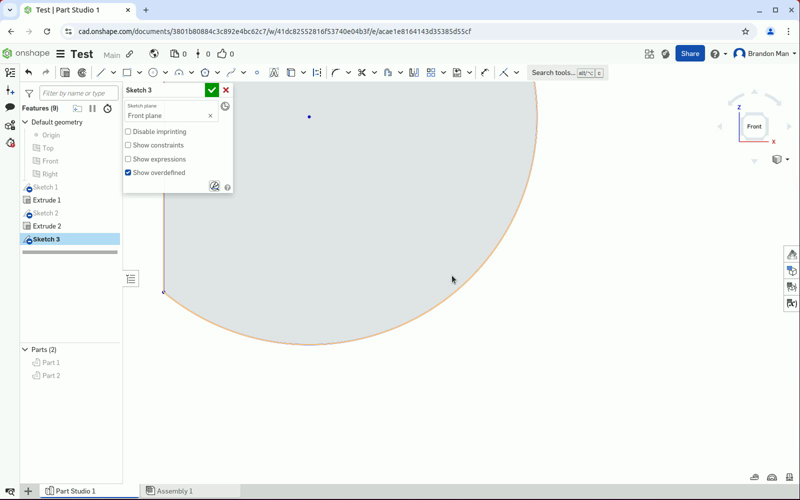
click(452, 275)
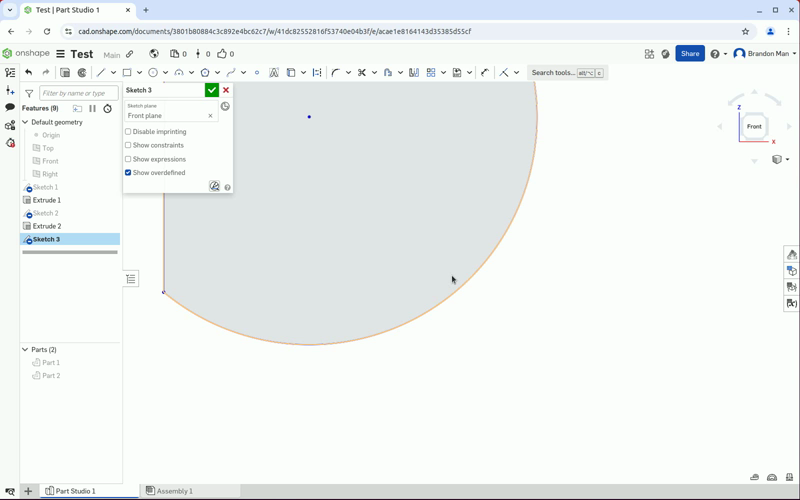
scroll(-6)
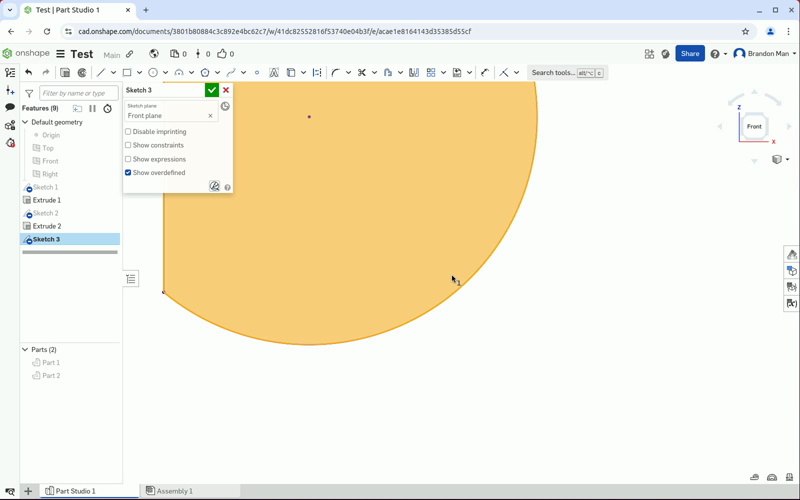
scroll(-6)
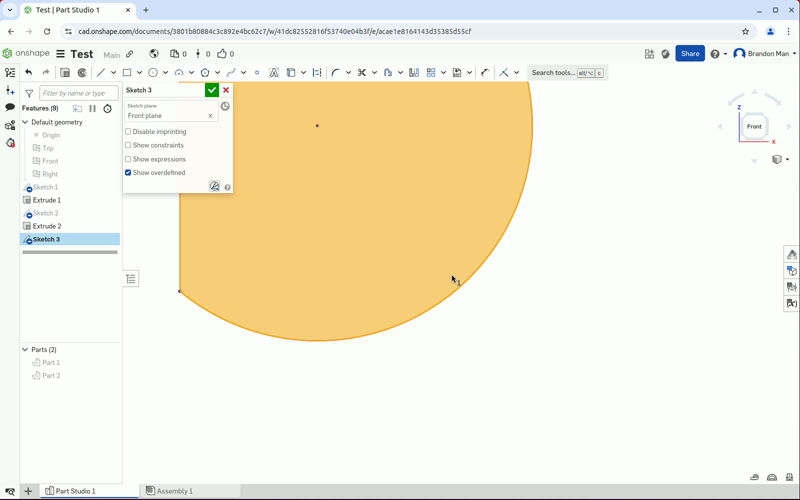
scroll(-6)
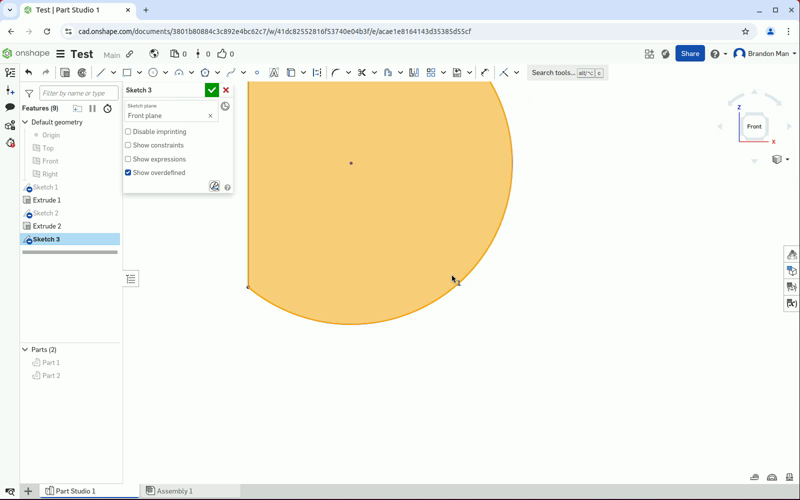
scroll(-6)
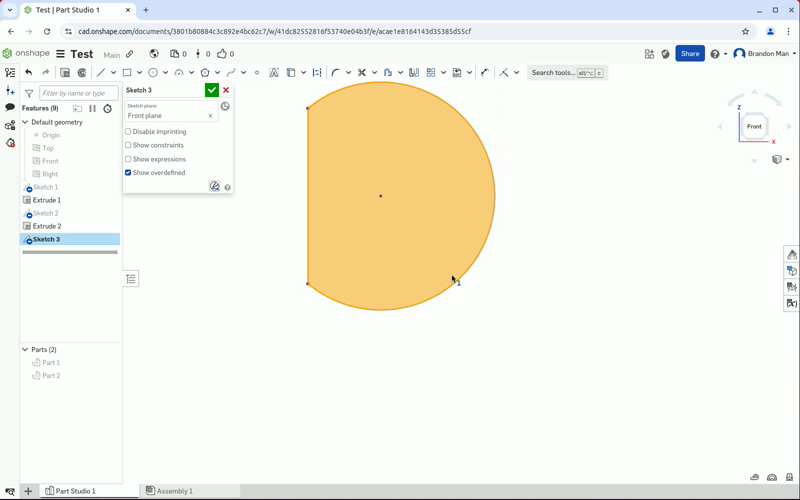
scroll(-6)
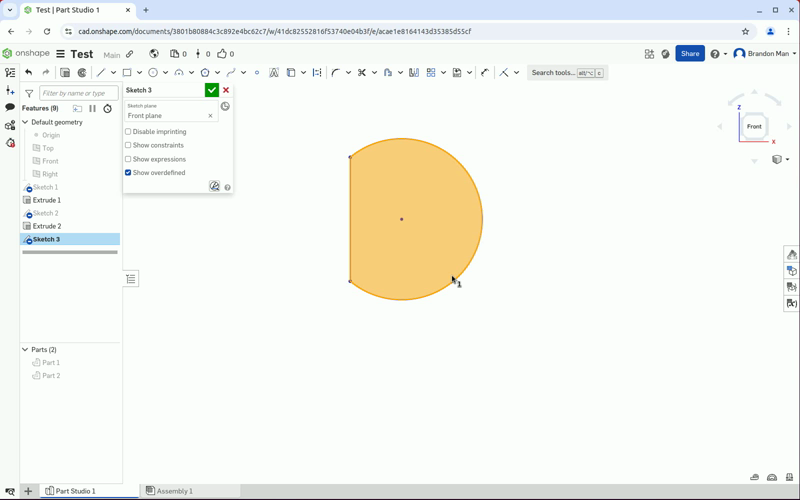
scroll(-6)
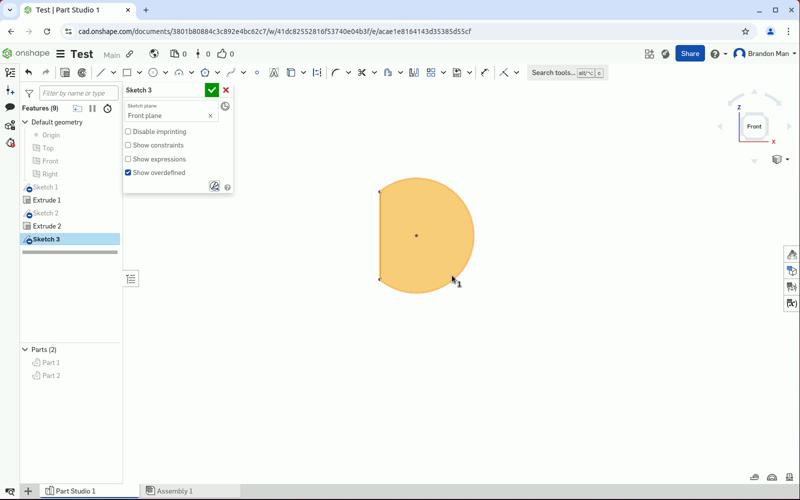
scroll(-6)
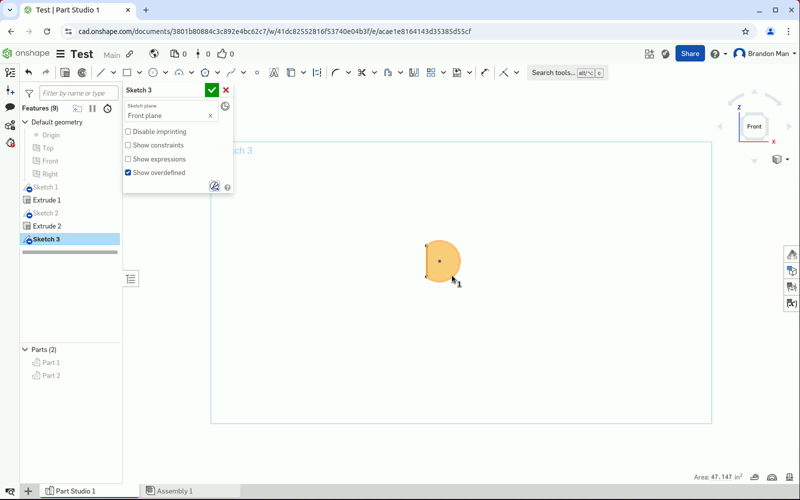
mouse_move(73, 352)
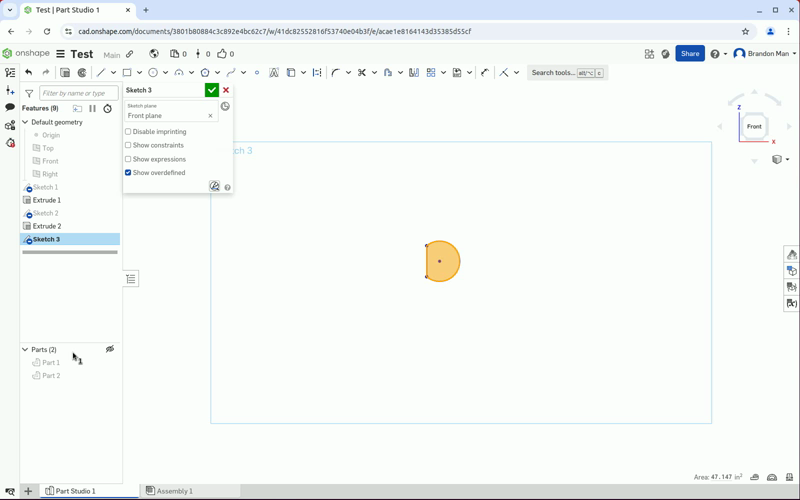
key(shift+y)
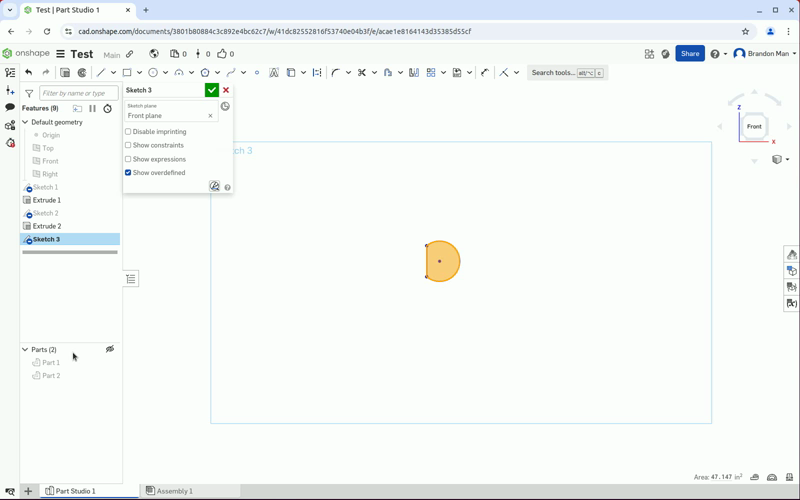
key(shift+e)
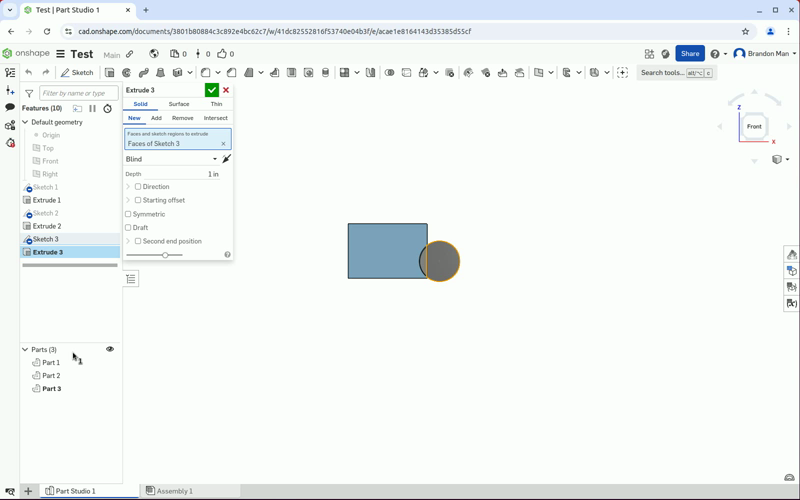
mouse_move(143, 106)
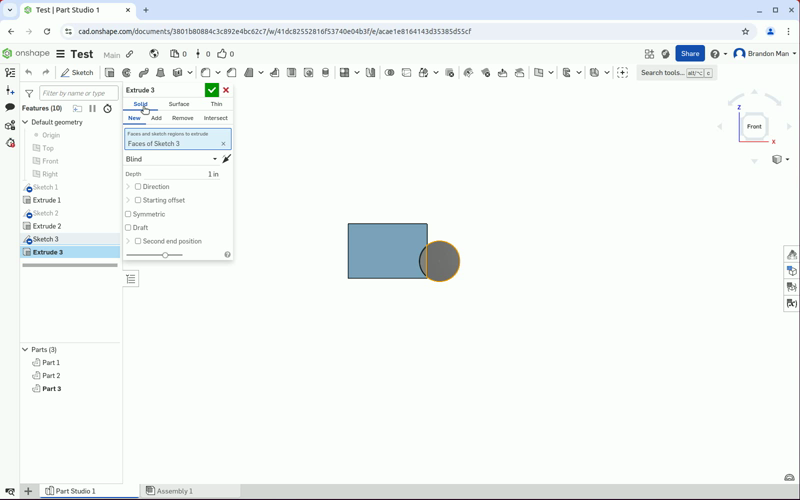
click(143, 106)
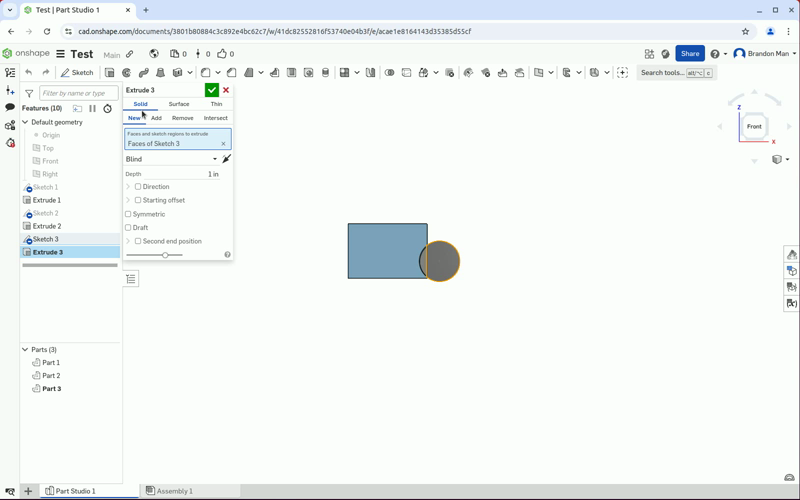
mouse_move(137, 120)
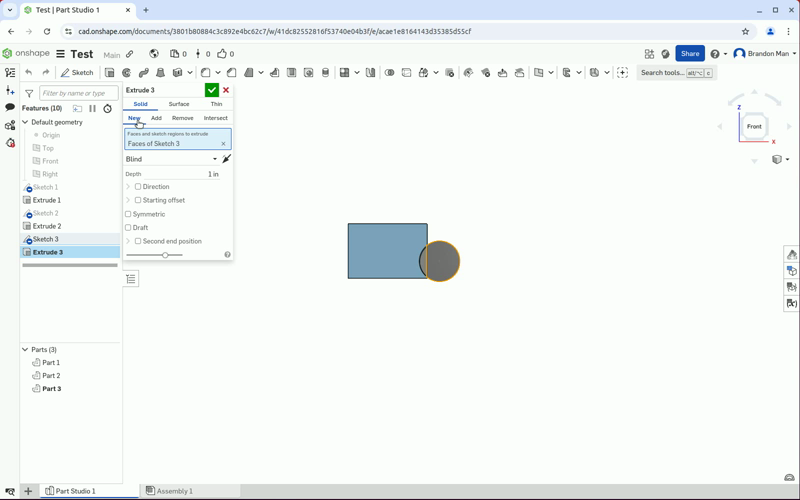
click(137, 120)
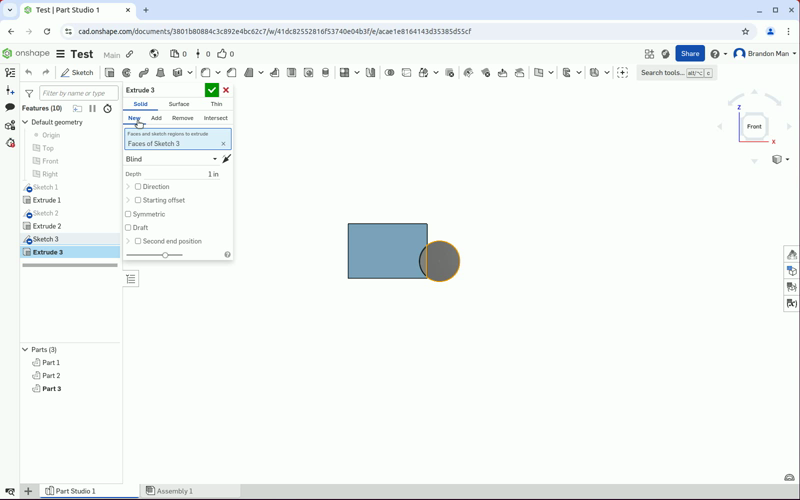
key(tab, 4)
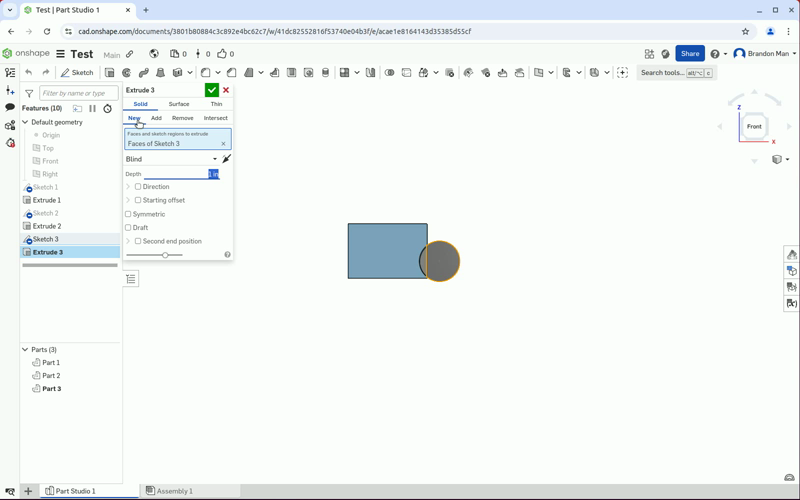
text(5.055)
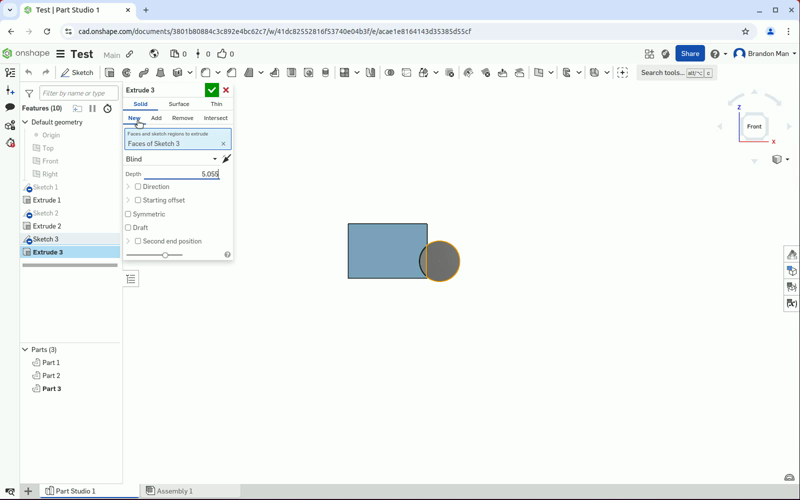
key(enter)
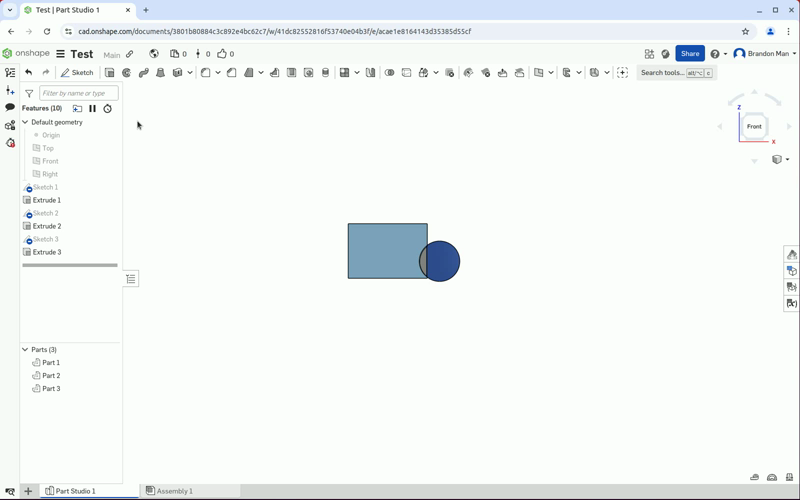
key(shift+h)
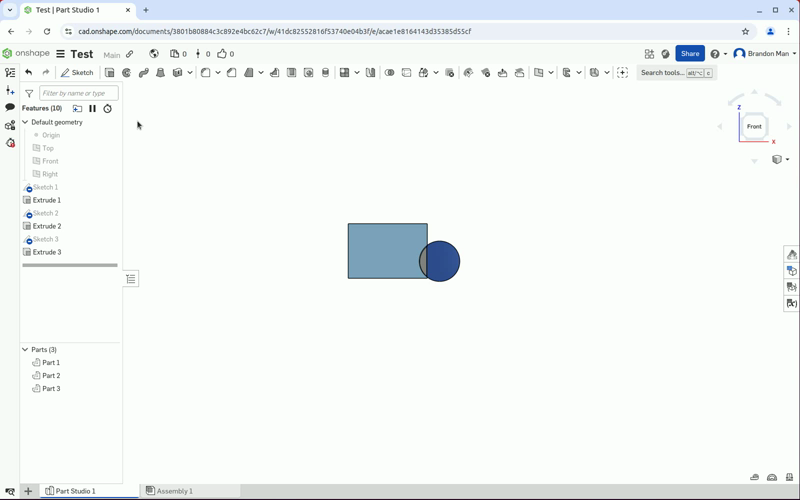
key(shift+h)
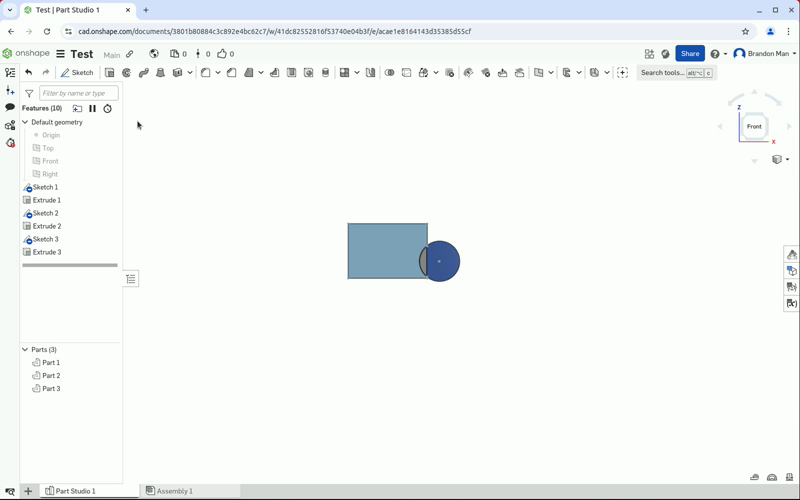
key(shift+7)
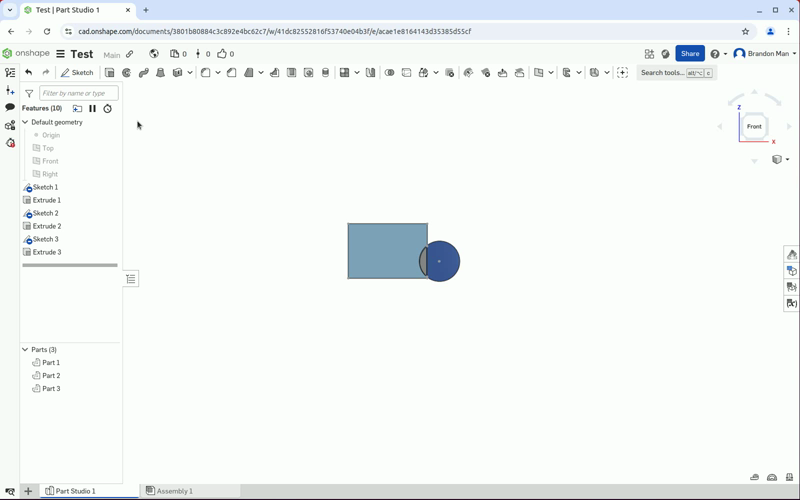
key(left, 2)
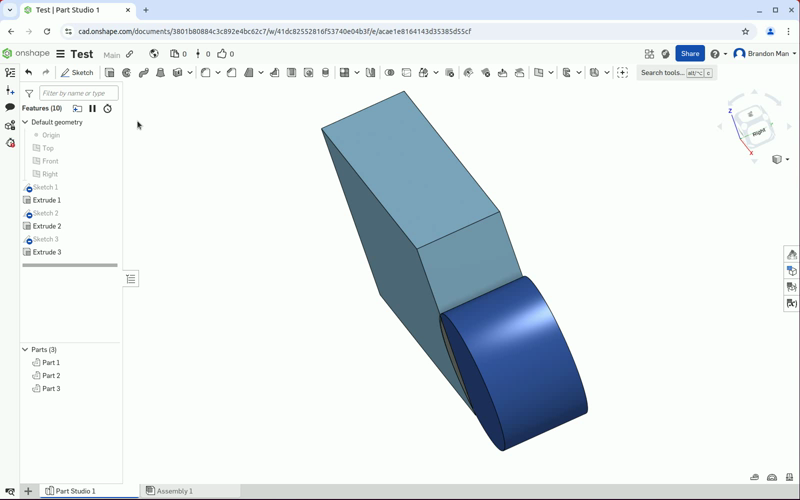
key(down, 2)
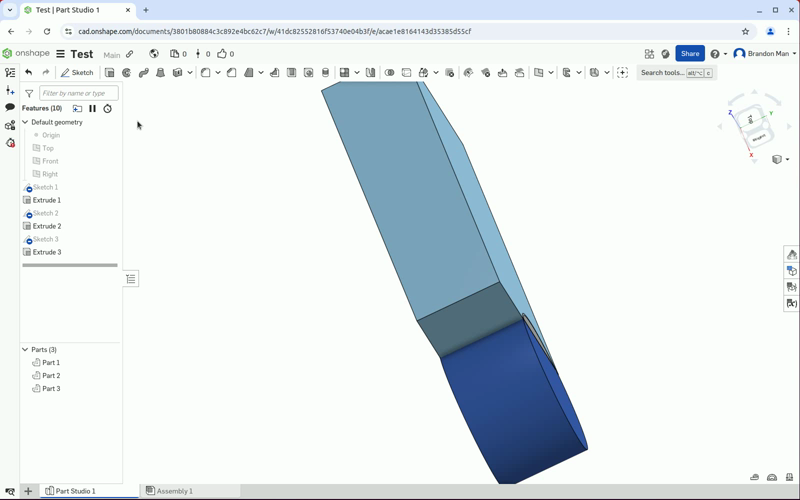
key(up, 2)
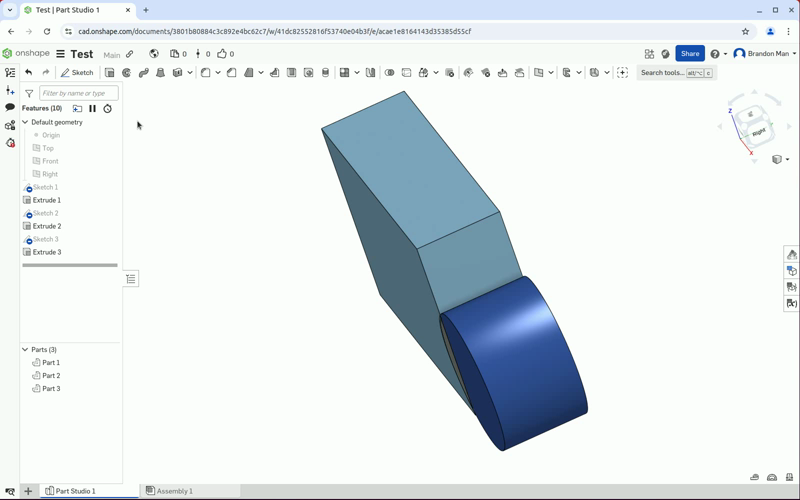
key(right, 2)
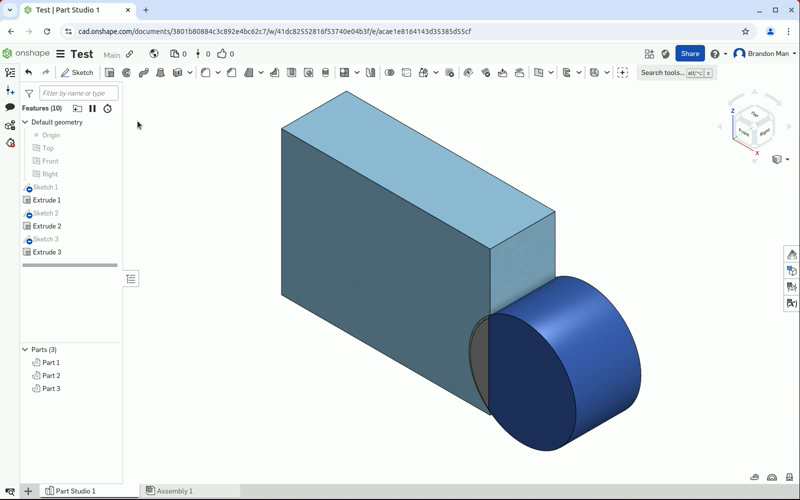
mouse_move(73, 189)
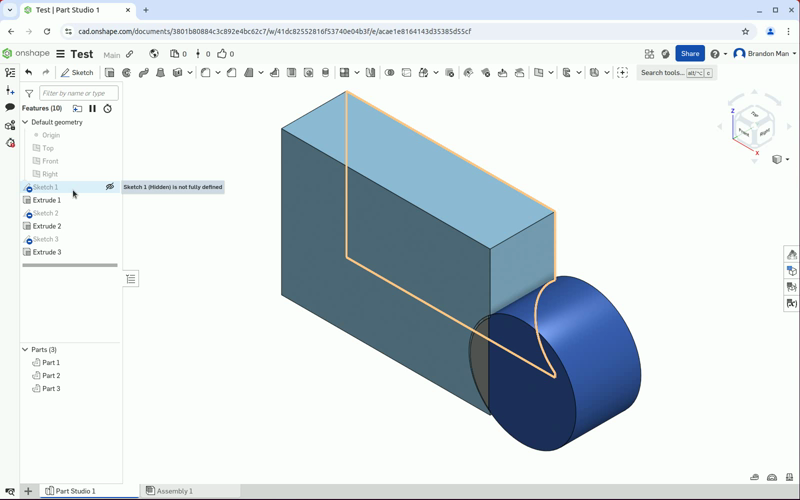
click(73, 189)